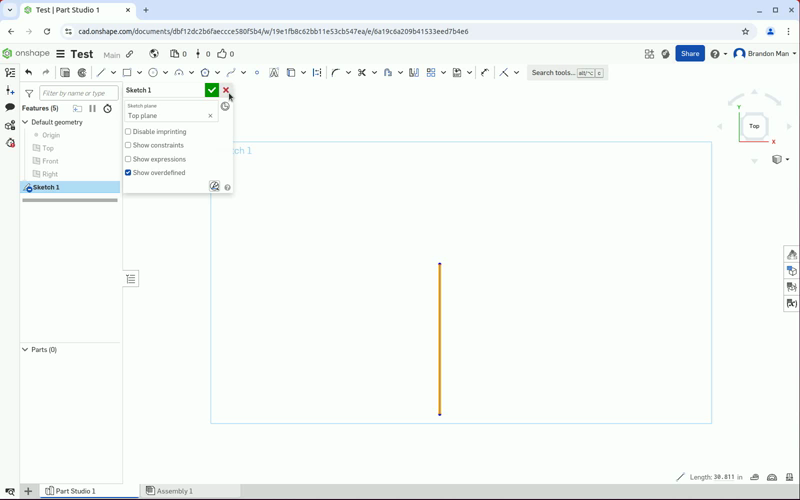
key(shift+h)
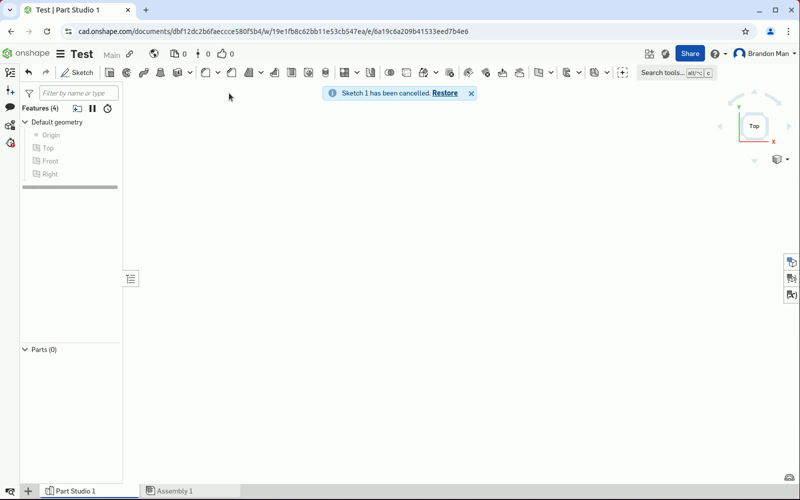
mouse_move(73, 352)
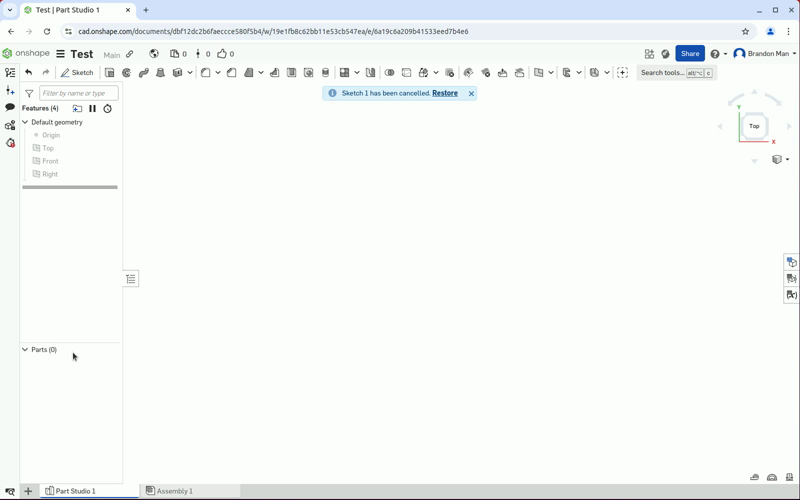
key(y)
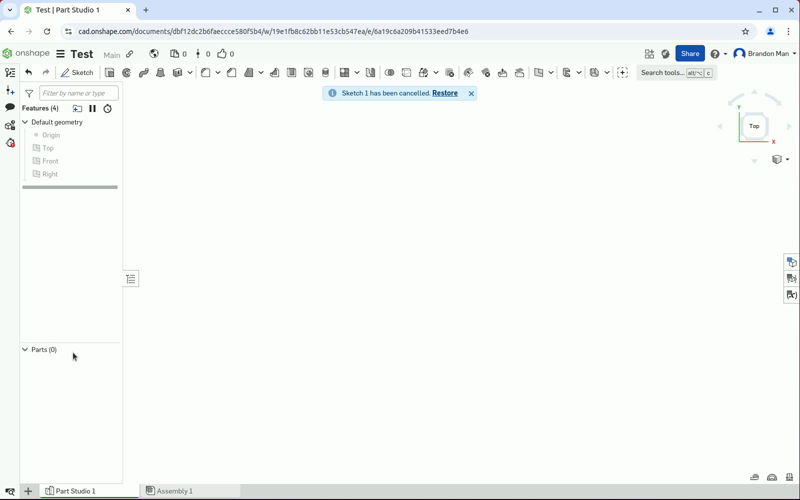
key(shift+p)
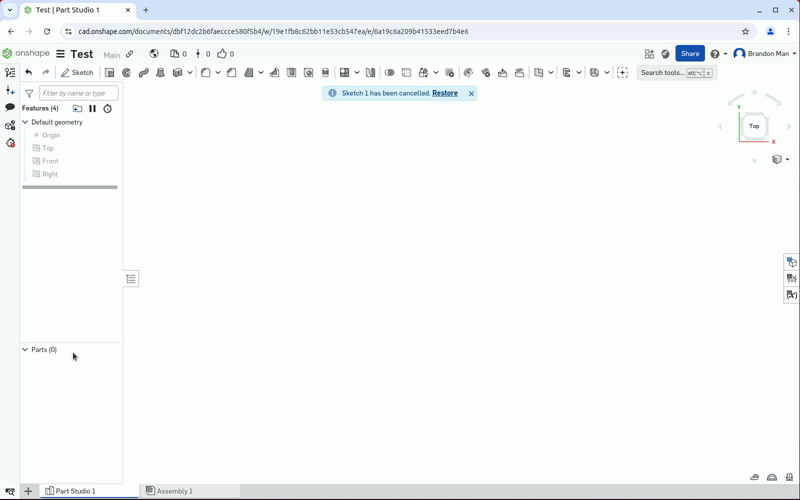
key(space)
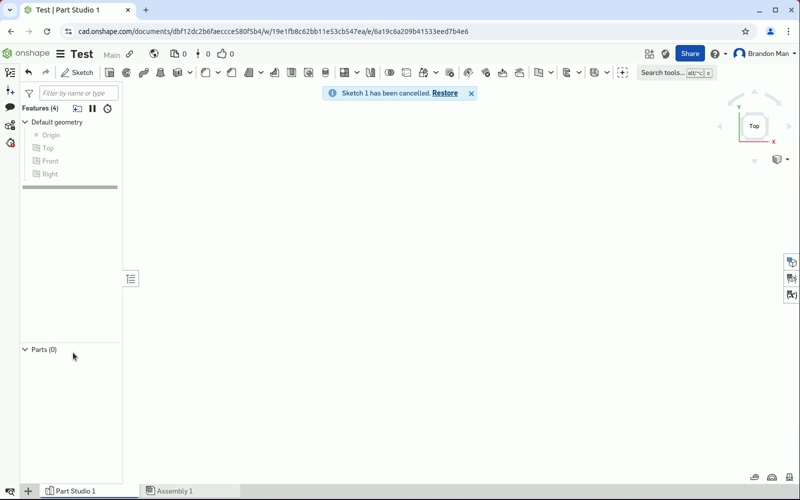
key_down(shift)
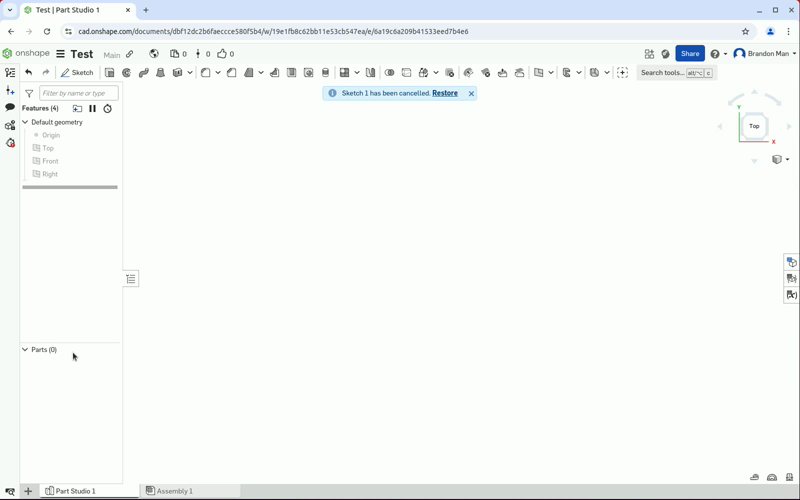
key(up)
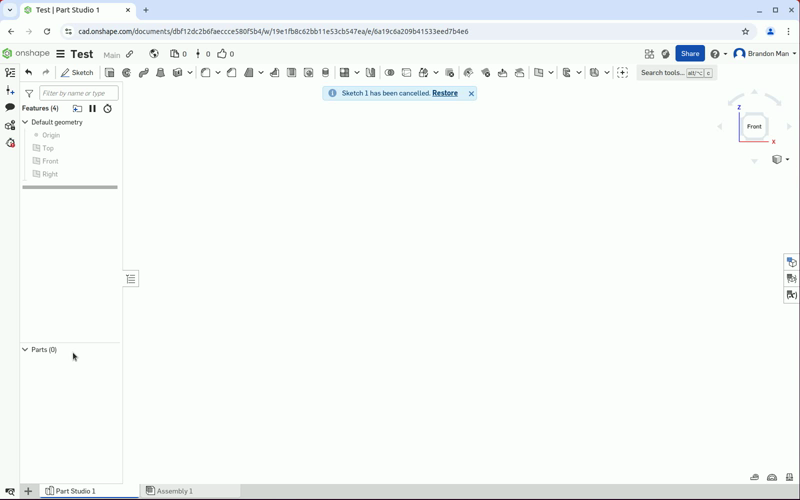
key_up(shift)
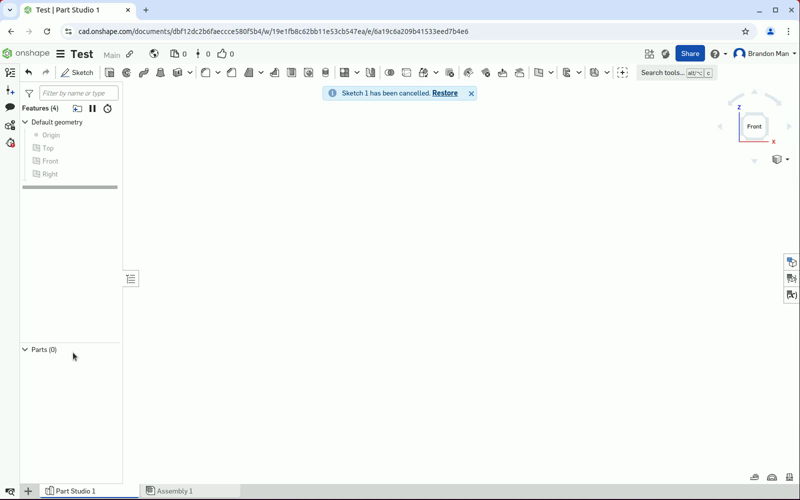
mouse_move(73, 352)
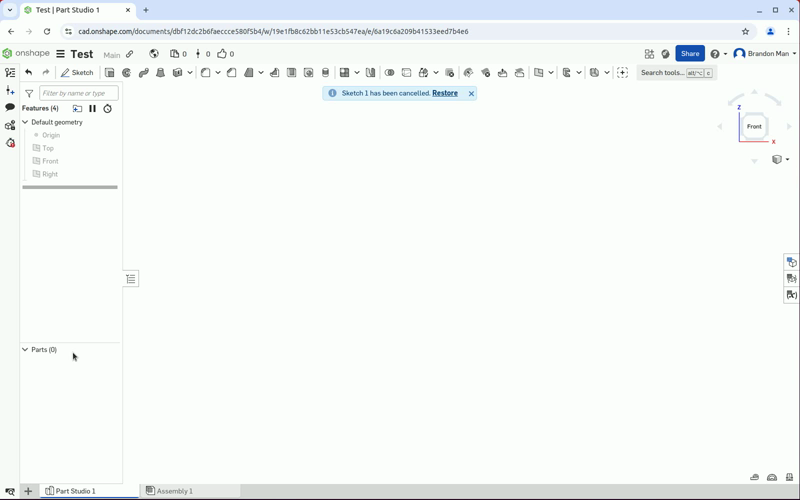
key(shift+y)
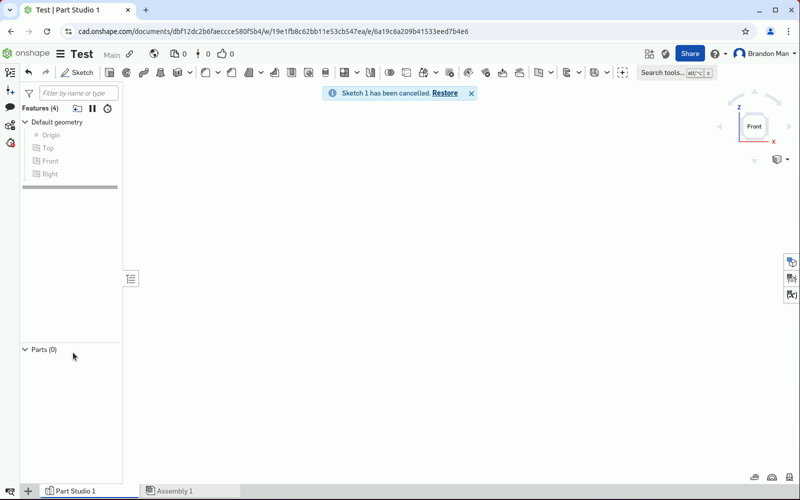
key(shift+s)
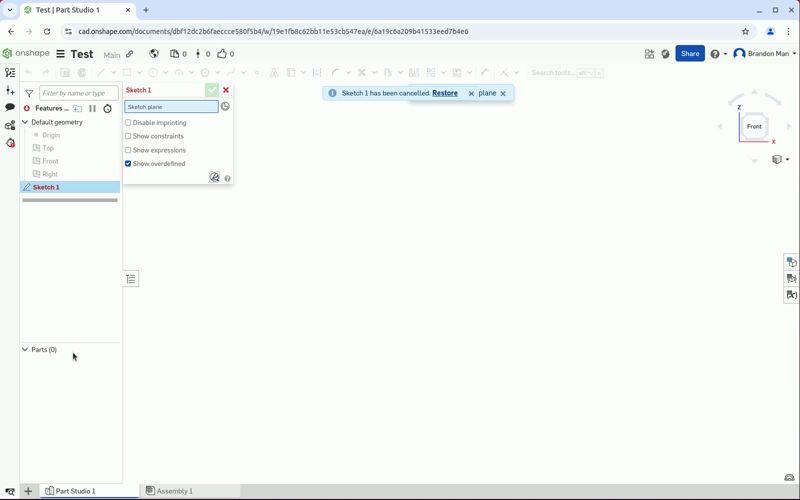
mouse_move(73, 163)
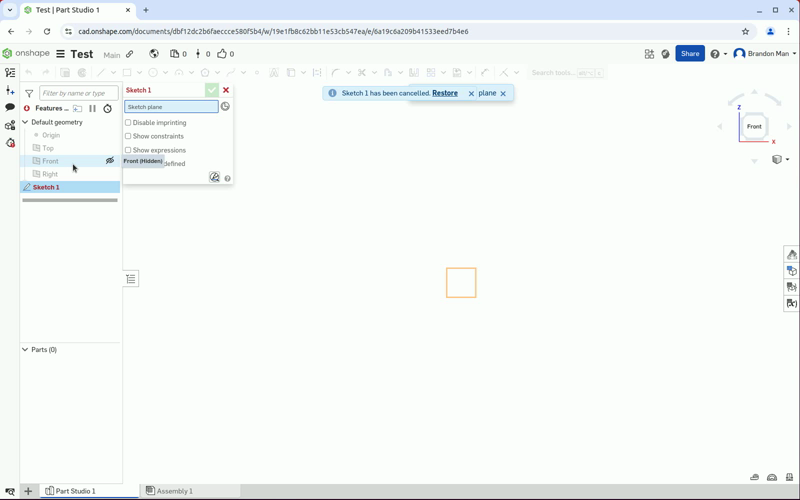
click(73, 163)
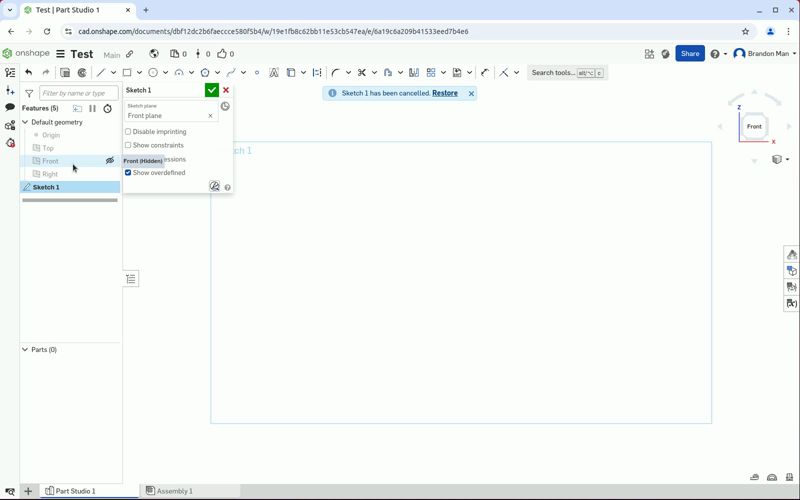
mouse_move(73, 352)
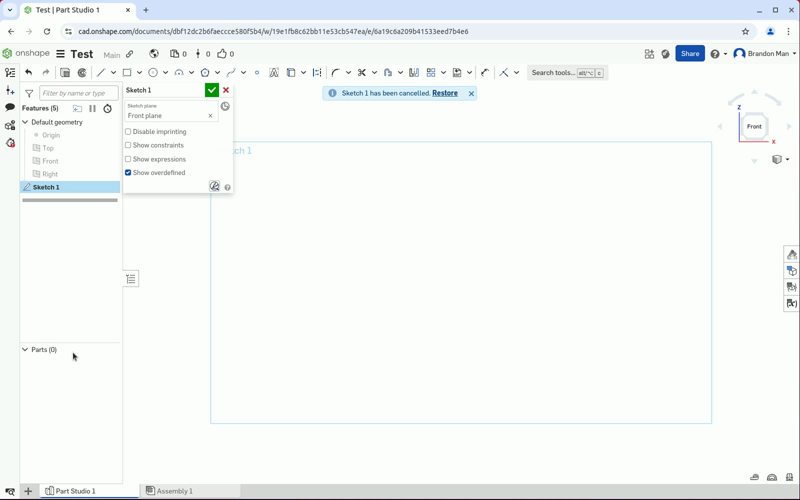
key(y)
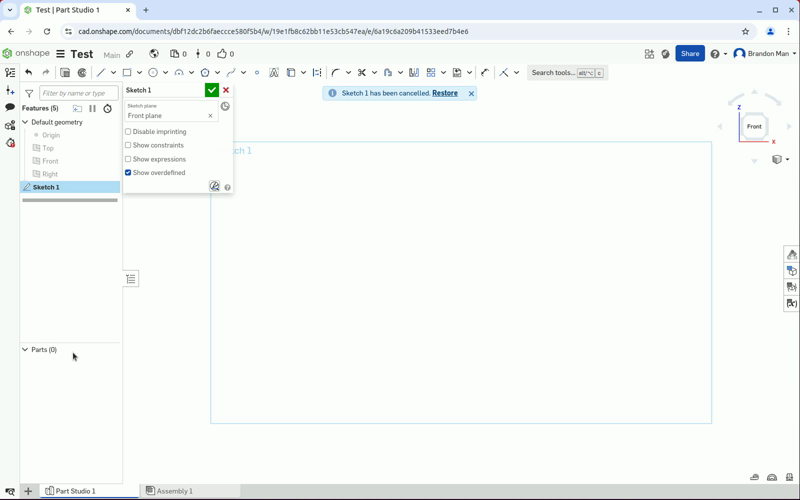
key(l)
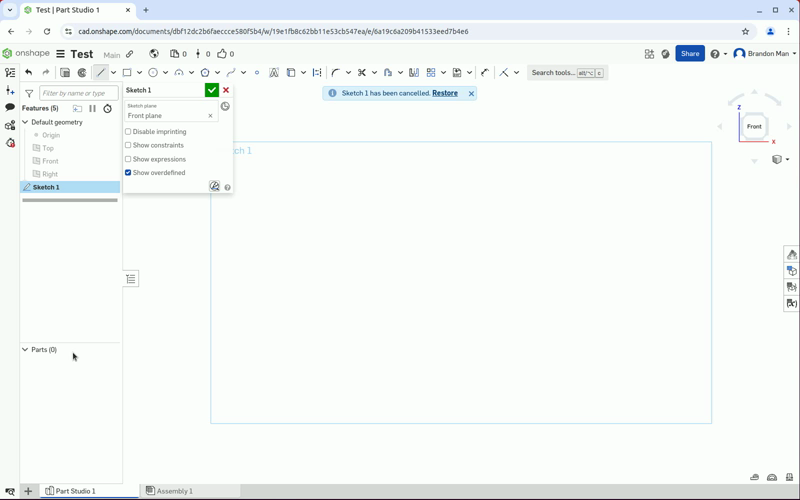
key_down(shift)
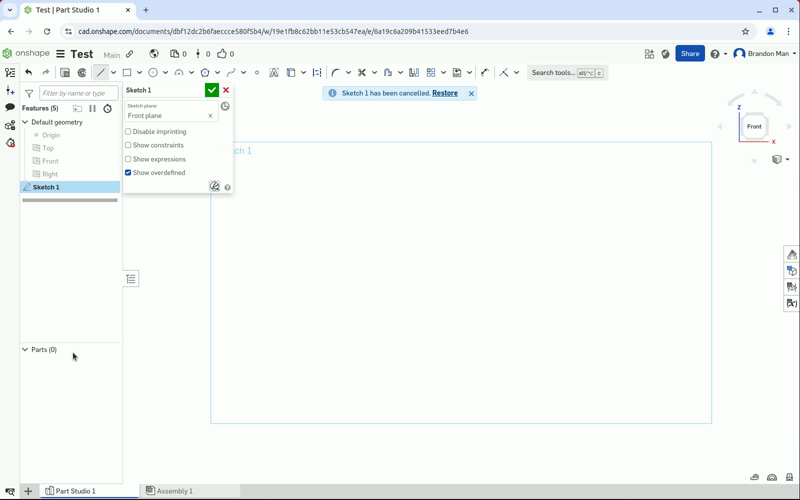
mouse_move(456, 370)
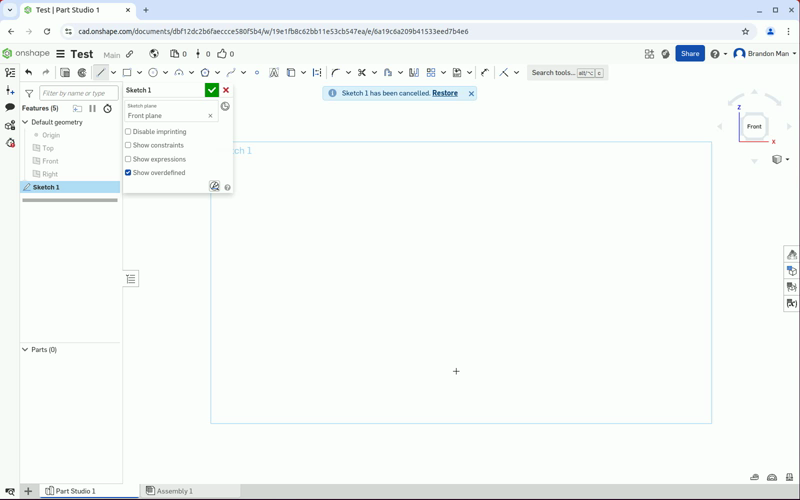
click(456, 370)
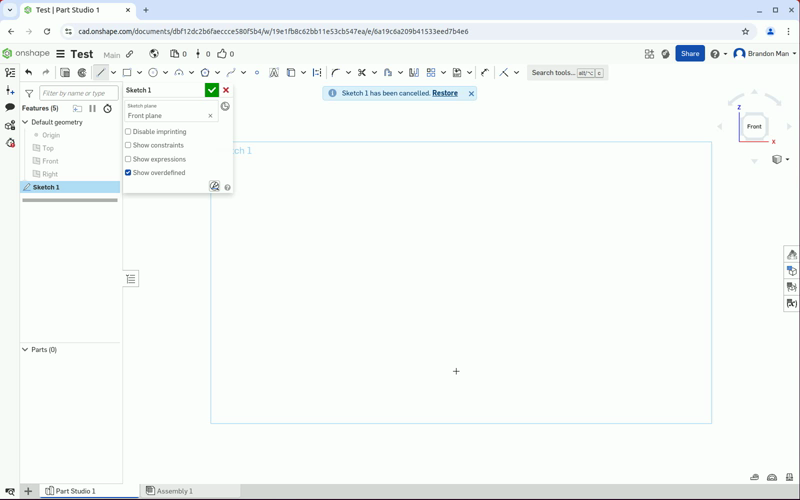
key_up(shift)
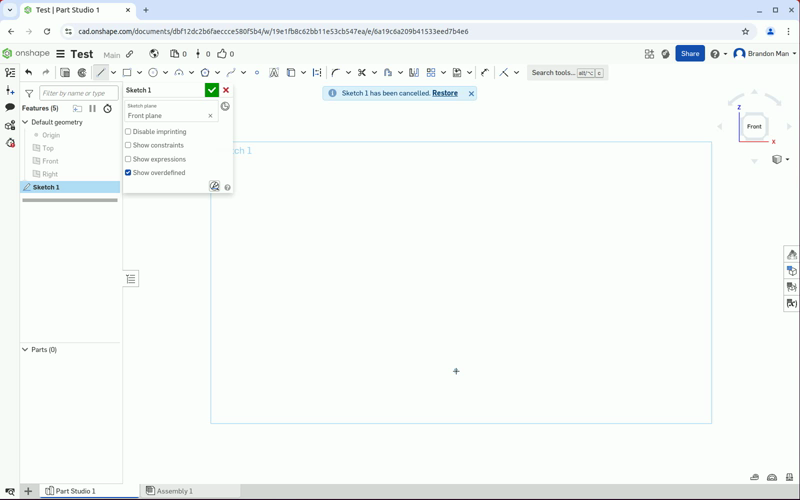
key_down(shift)
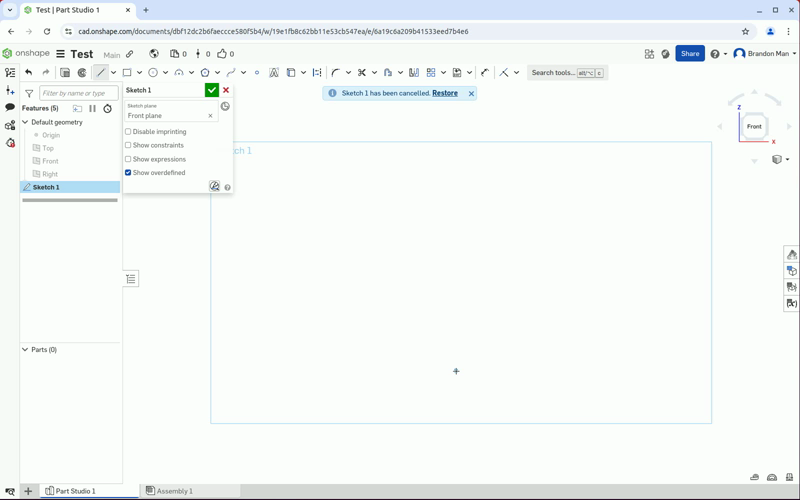
mouse_move(486, 370)
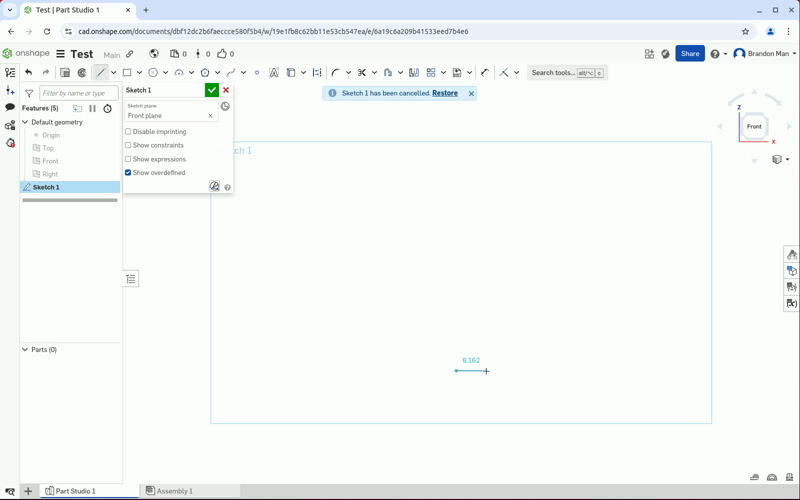
mouse_move(465, 370)
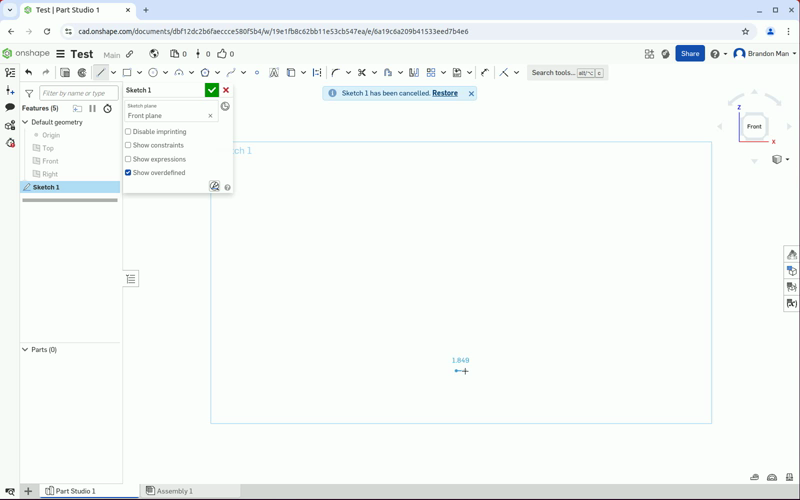
click(465, 370)
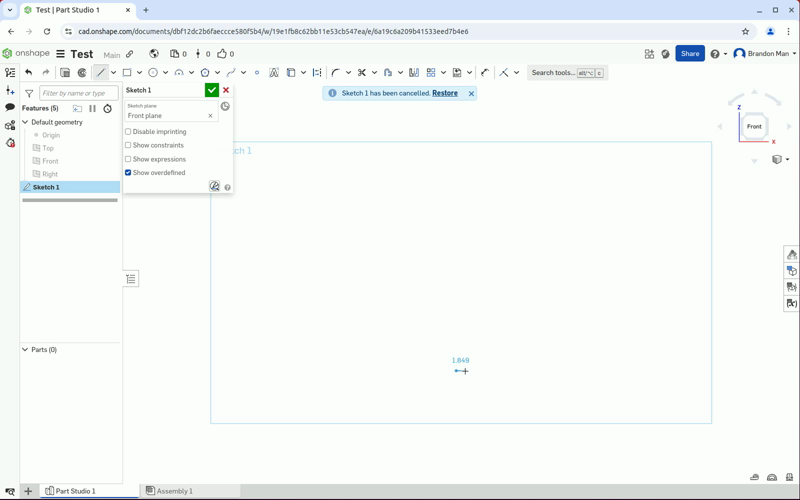
key_up(shift)
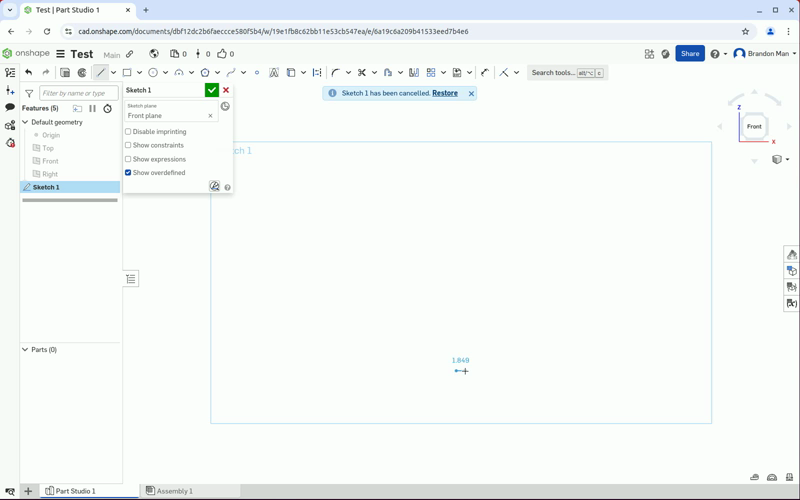
key_down(shift)
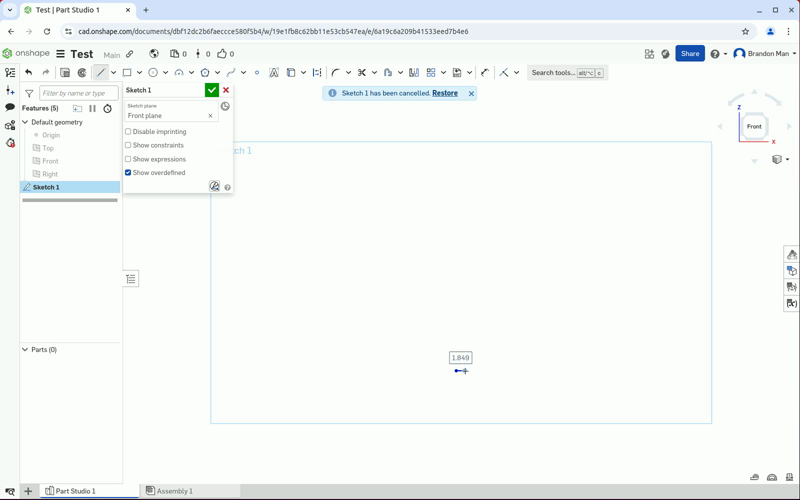
mouse_move(465, 204)
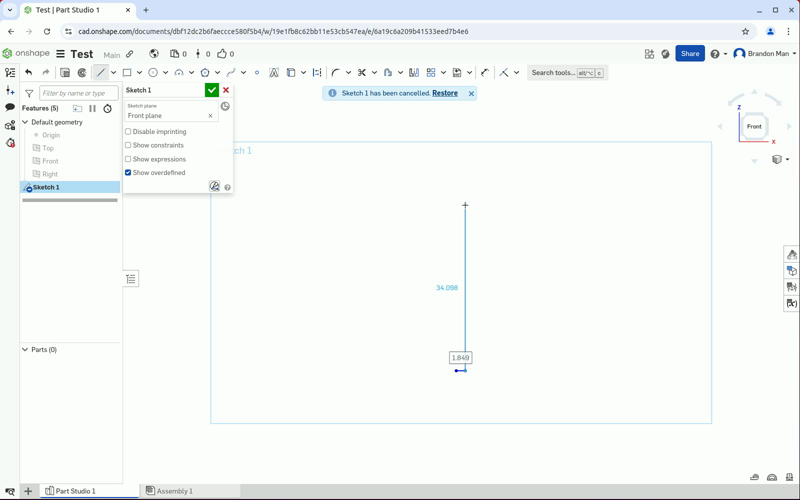
click(465, 204)
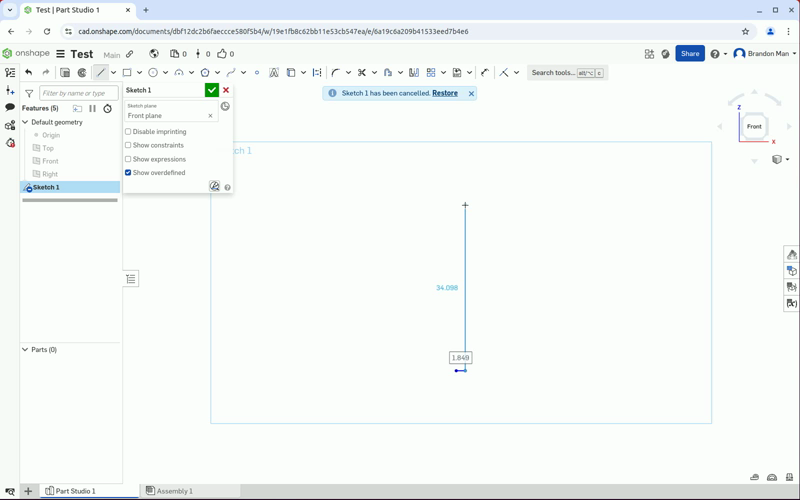
key_up(shift)
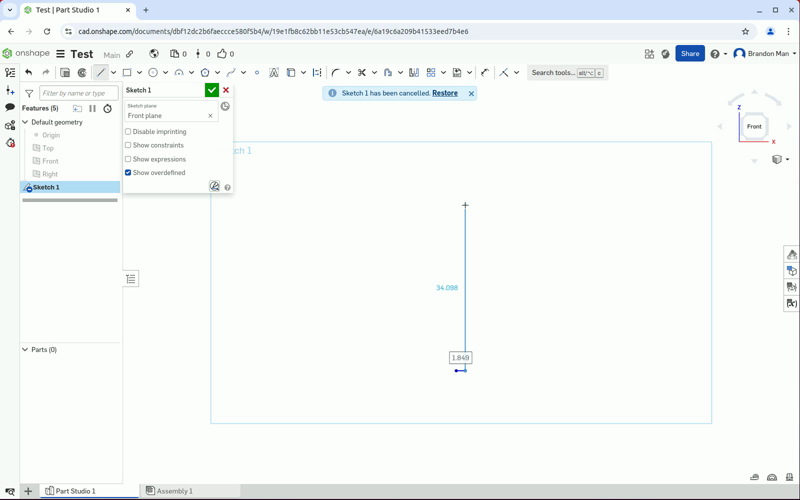
key_down(shift)
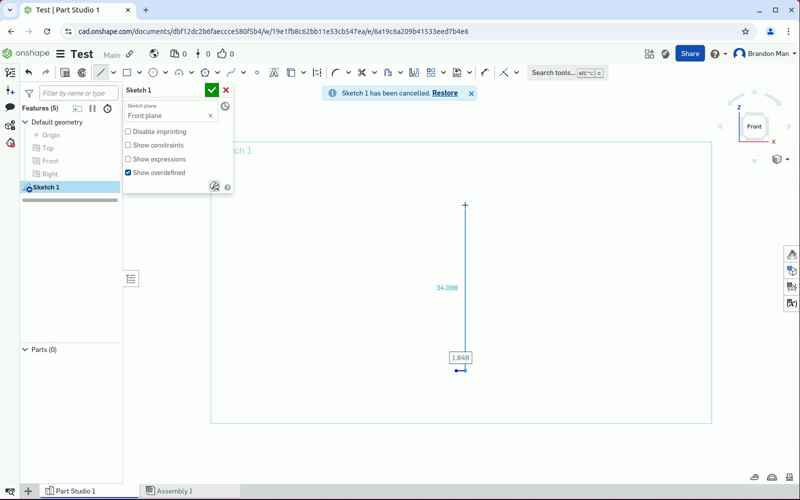
mouse_move(495, 204)
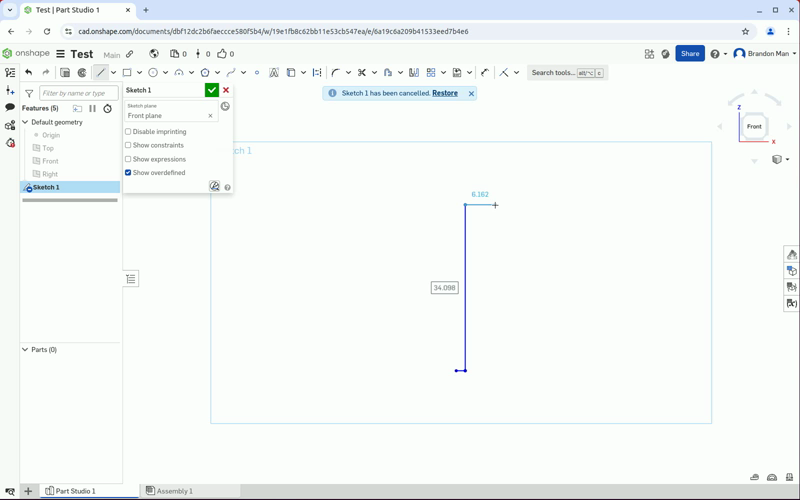
mouse_move(465, 195)
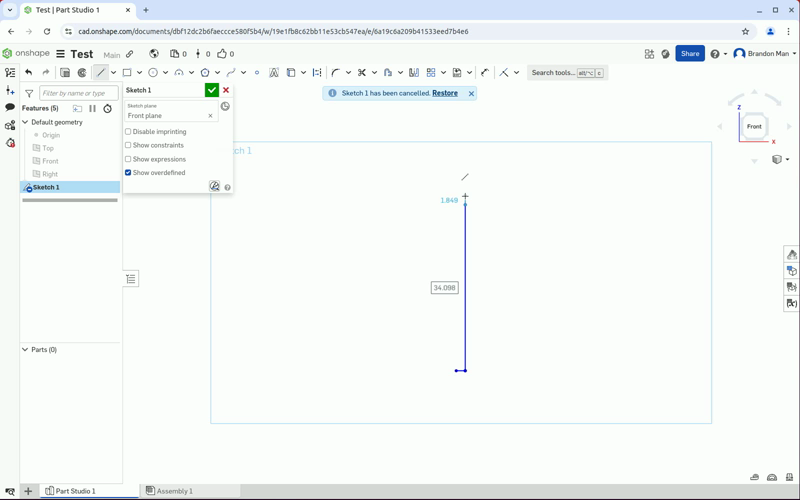
click(465, 195)
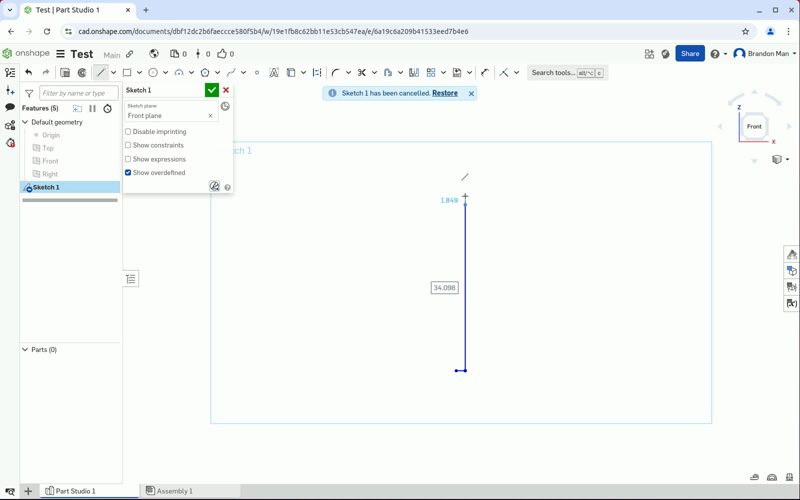
key_up(shift)
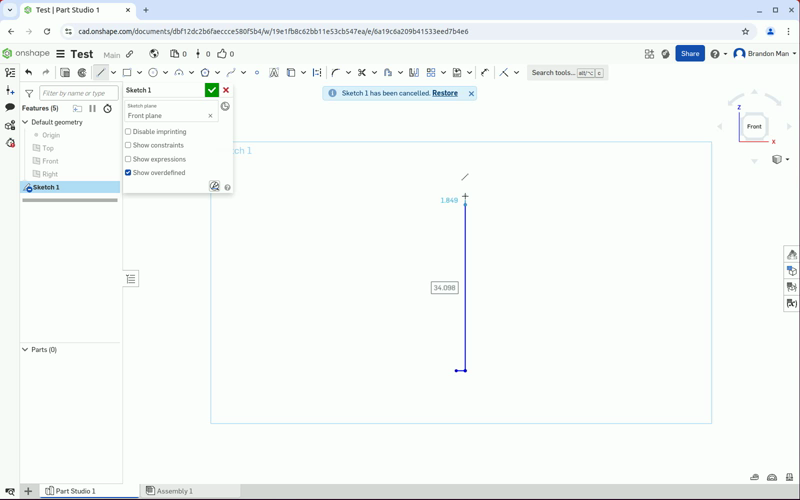
key_down(shift)
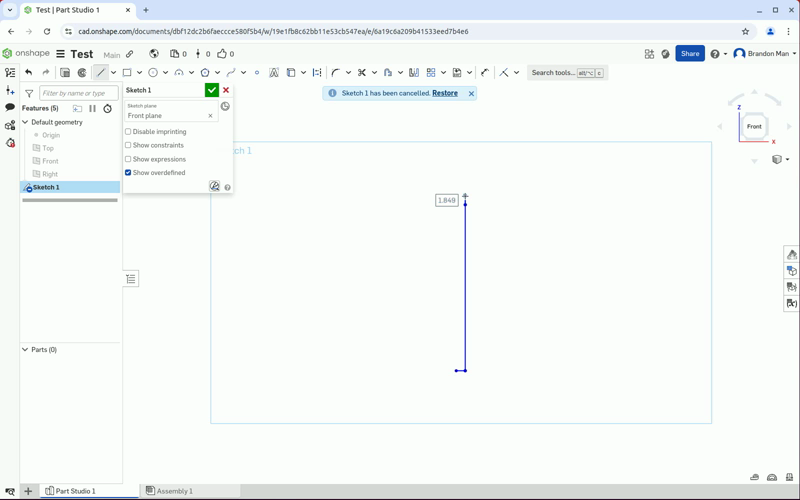
mouse_move(495, 195)
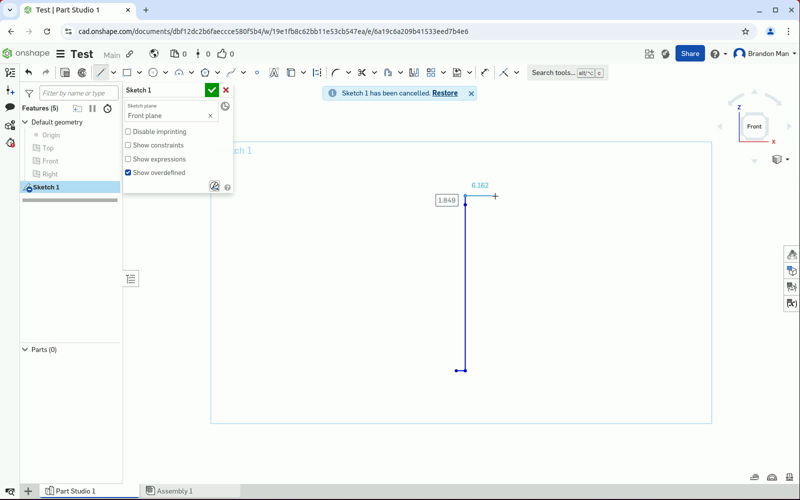
mouse_move(456, 195)
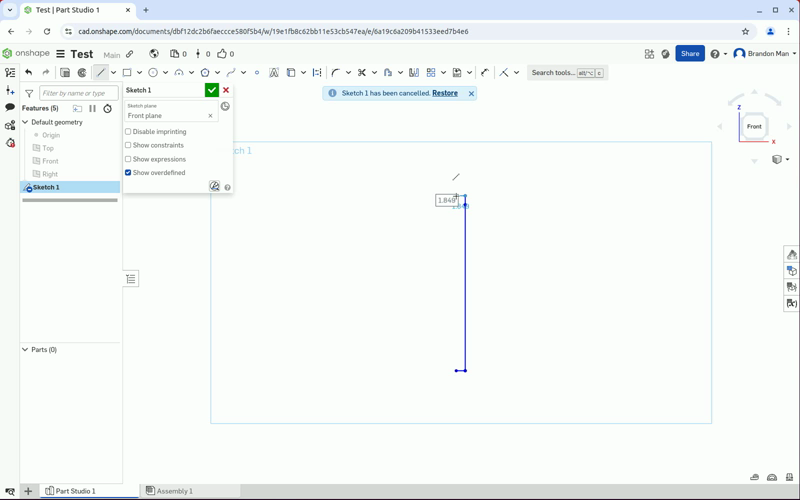
click(456, 195)
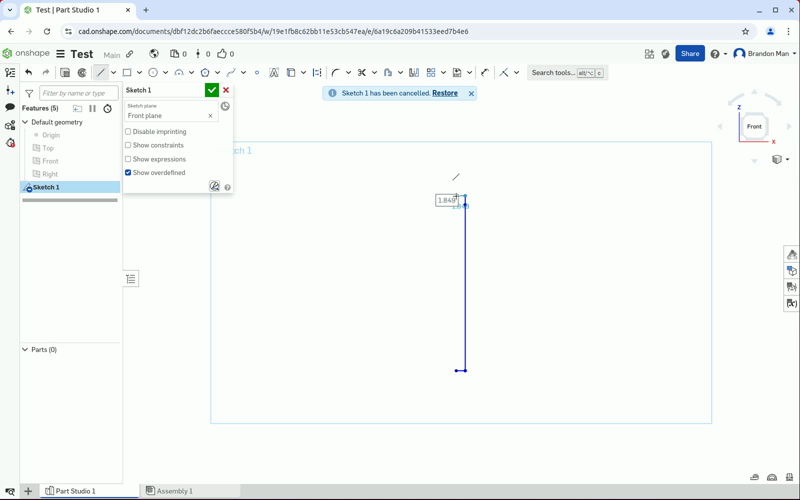
key_up(shift)
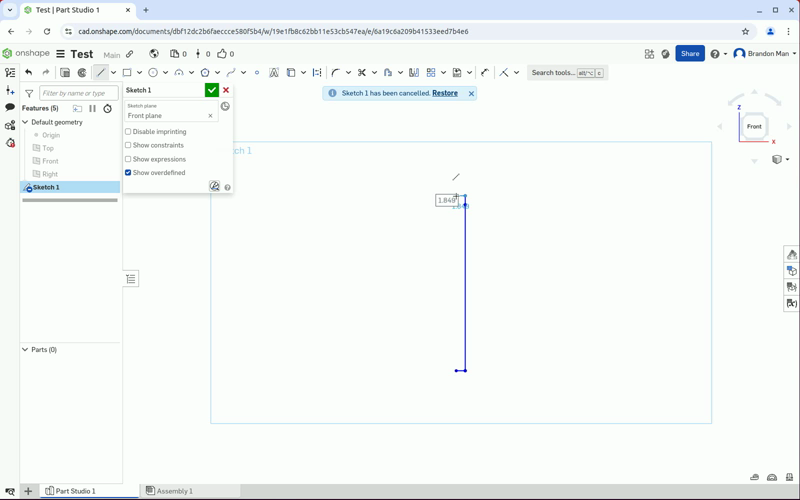
key_down(shift)
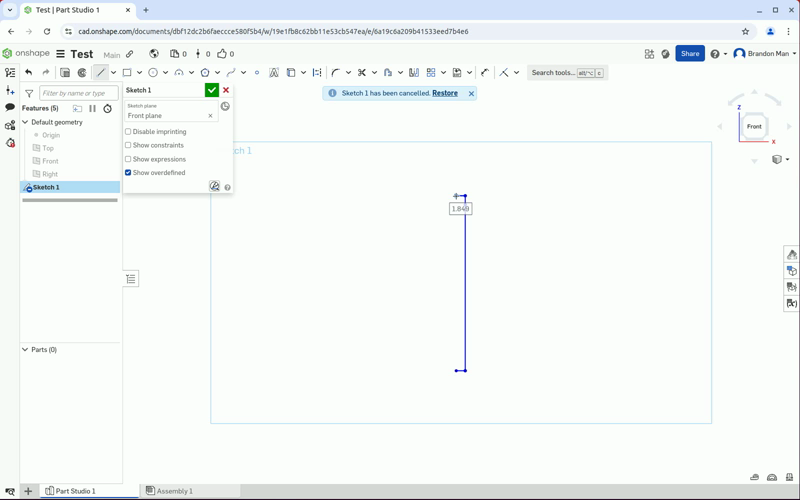
mouse_move(456, 361)
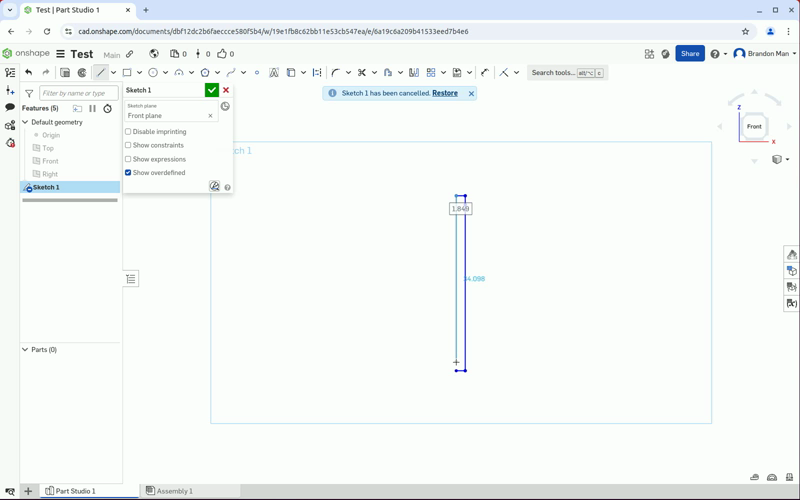
click(456, 361)
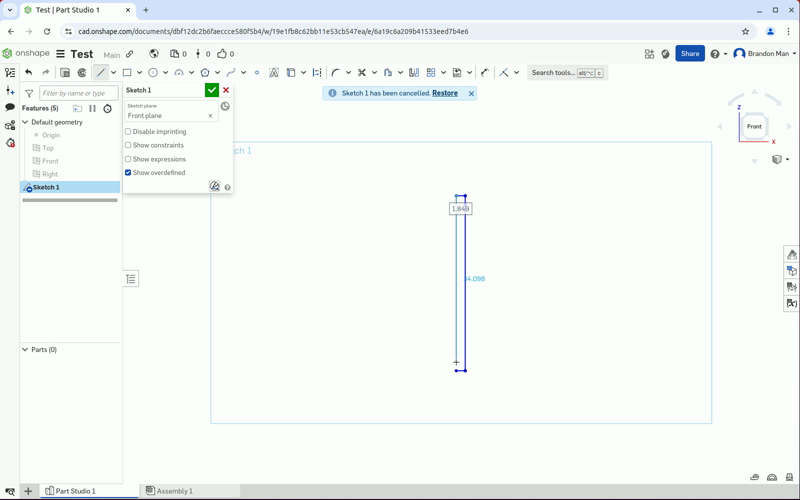
key_up(shift)
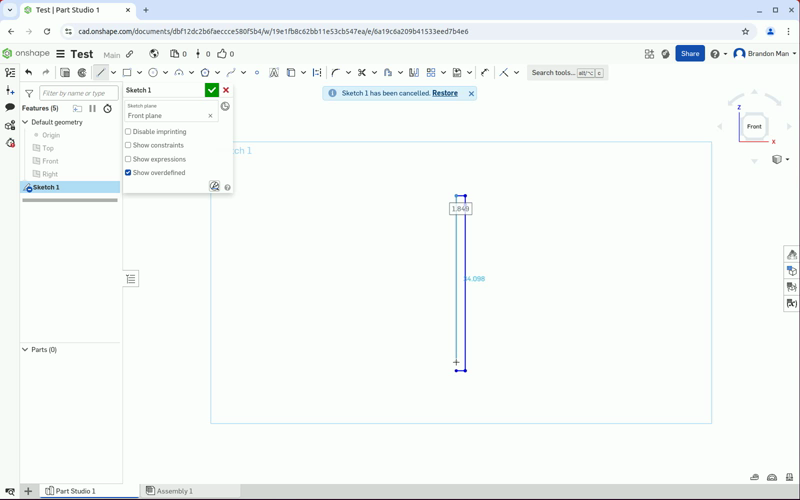
mouse_move(486, 361)
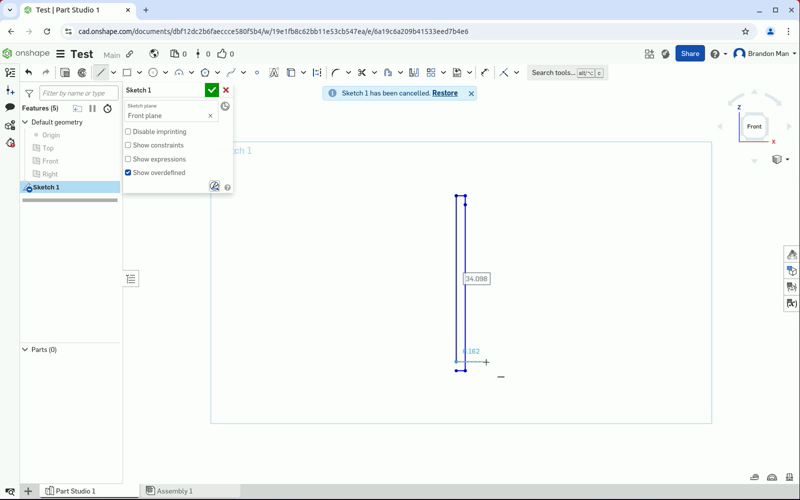
key_down(shift)
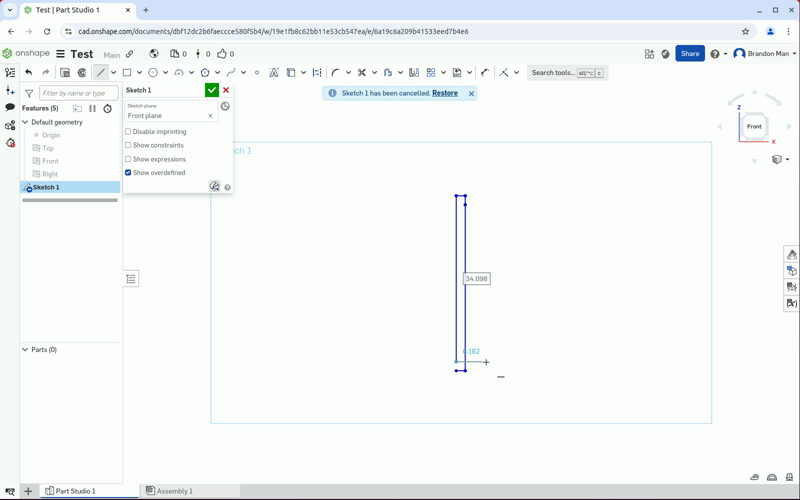
mouse_move(456, 370)
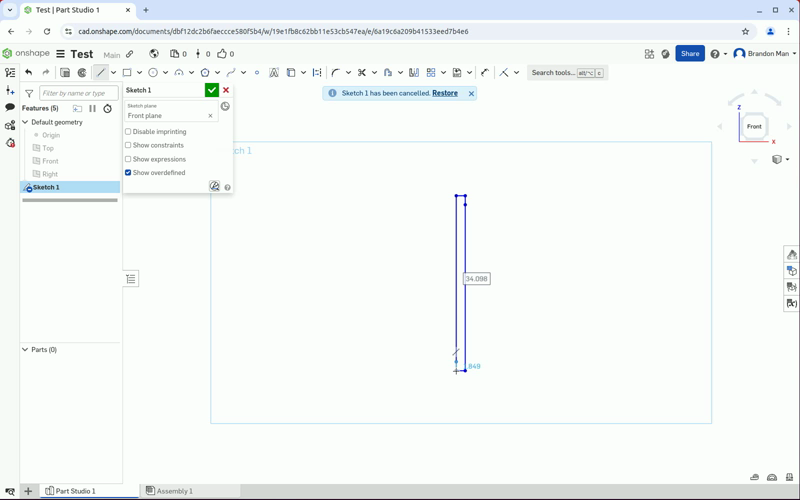
key_up(shift)
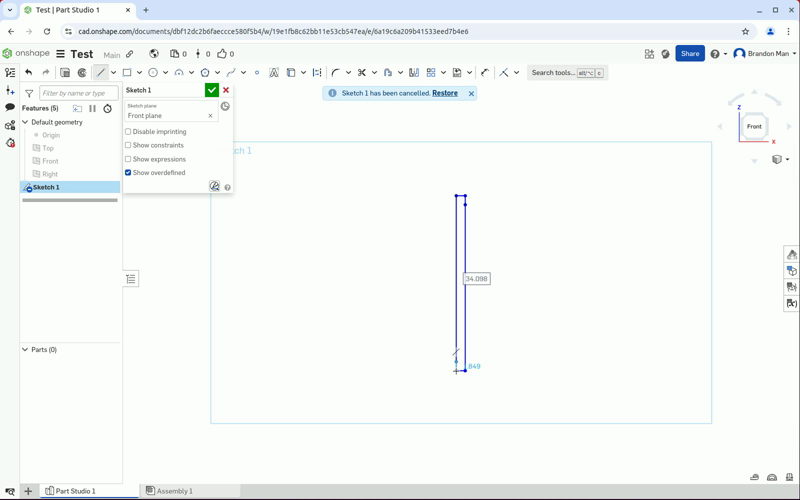
click(456, 370)
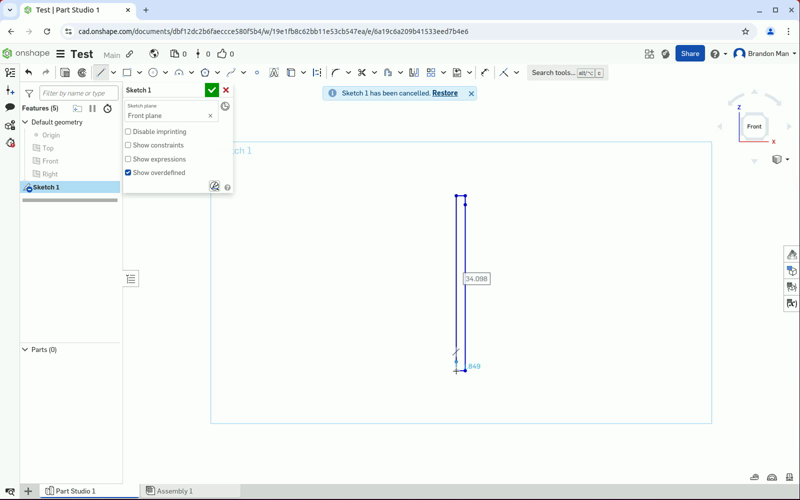
key(esc)
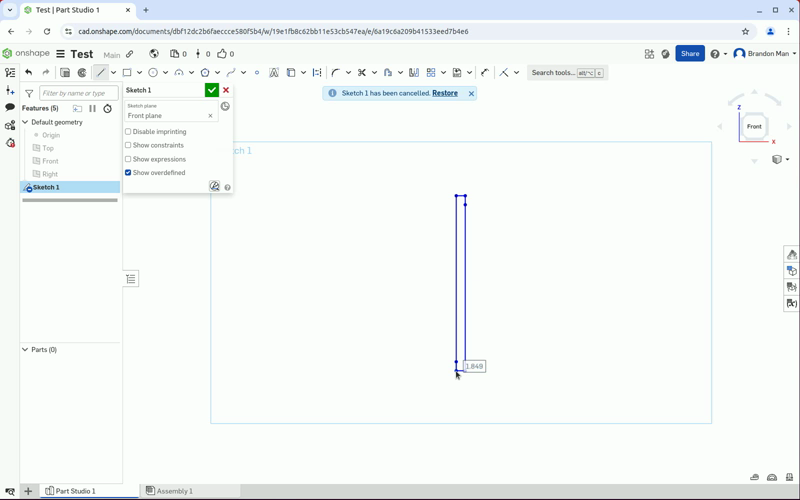
mouse_move(462, 280)
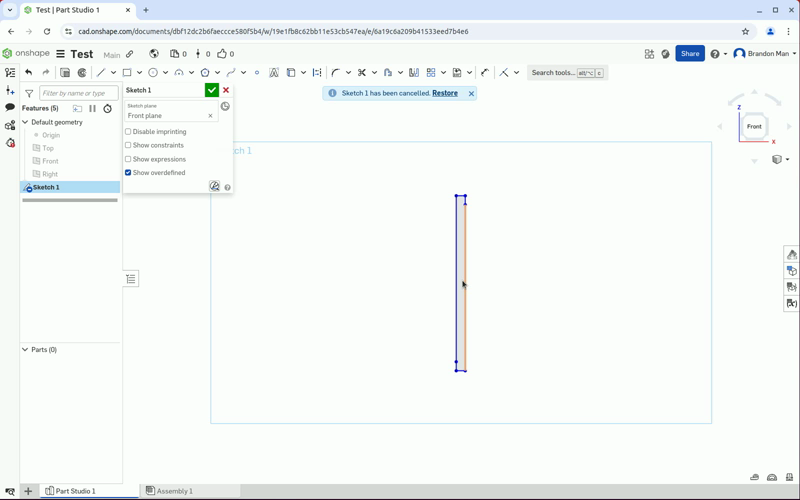
scroll(6)
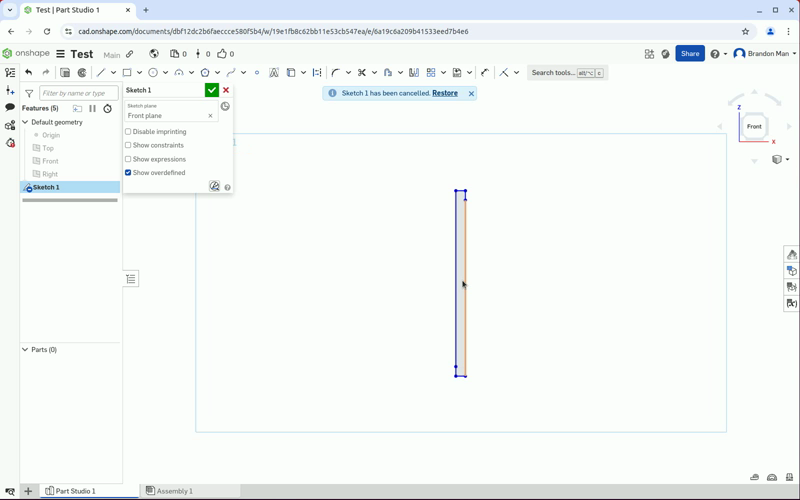
scroll(6)
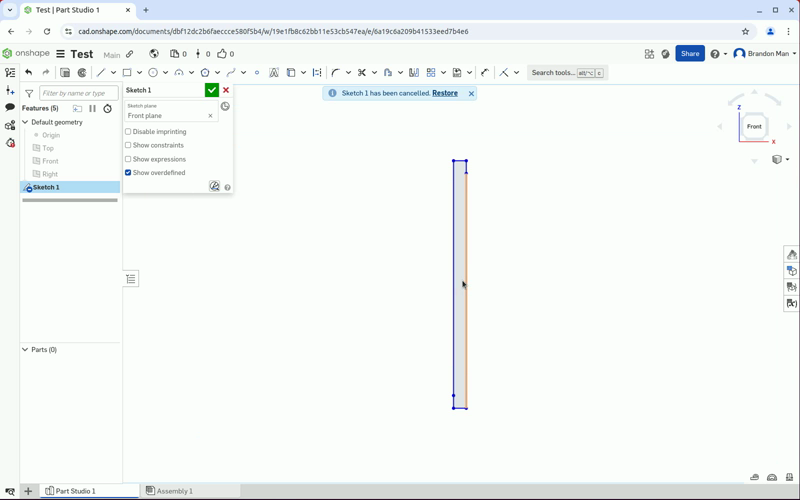
scroll(6)
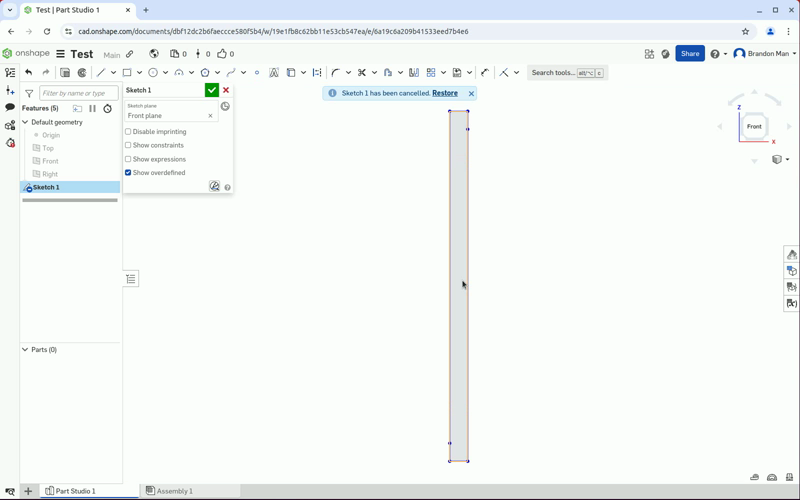
scroll(6)
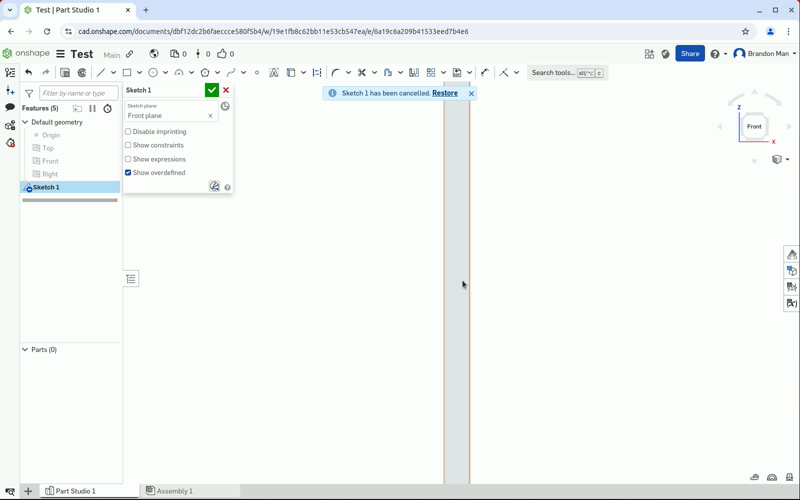
scroll(6)
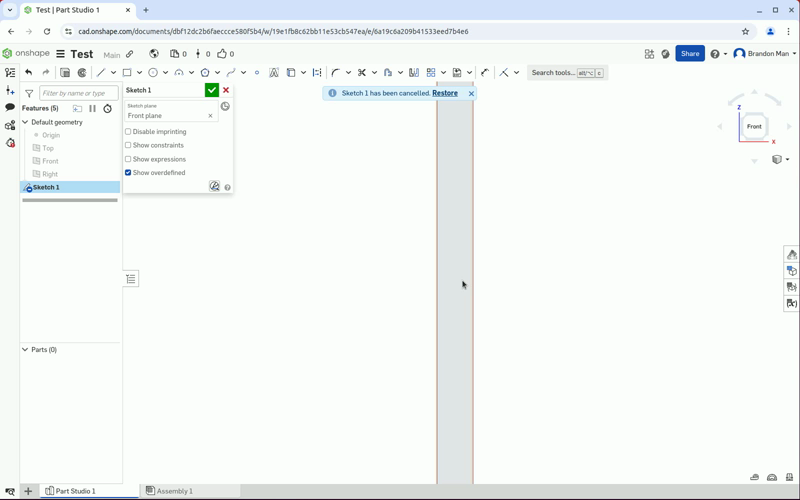
scroll(6)
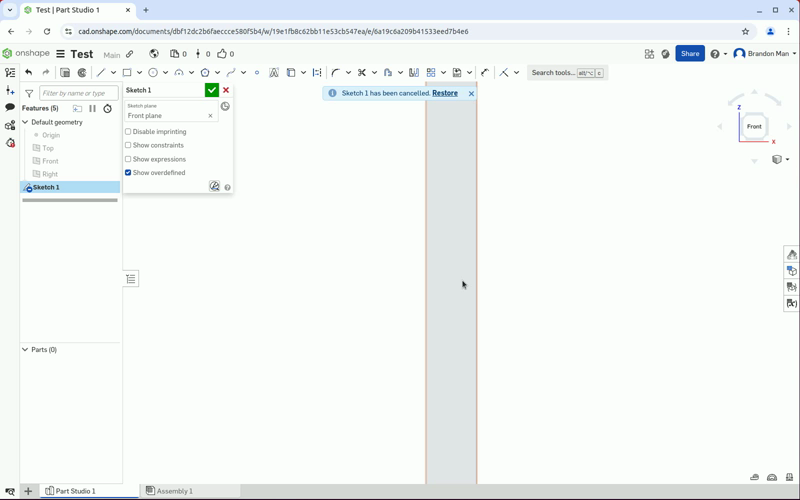
scroll(6)
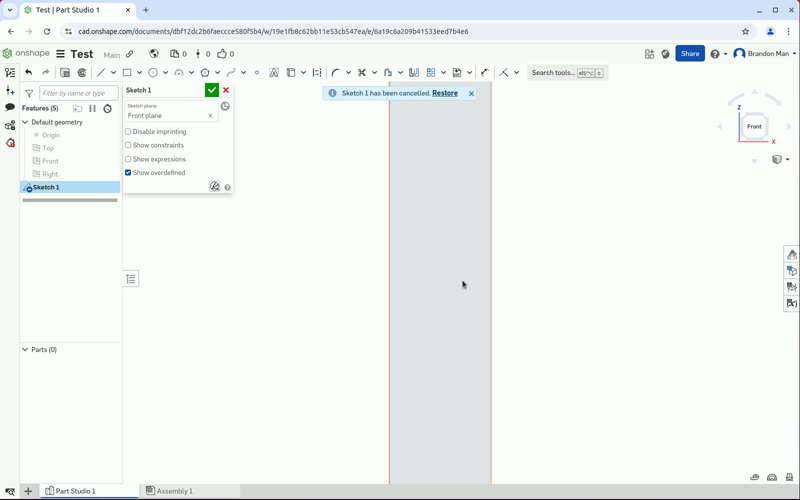
click(462, 280)
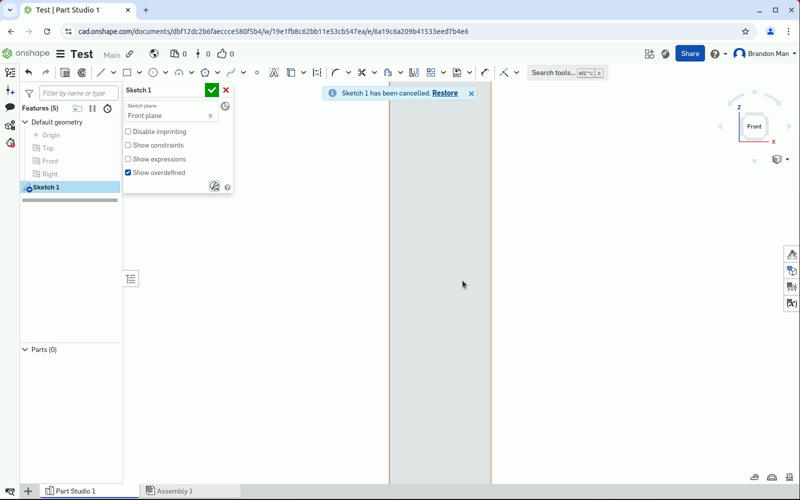
scroll(-6)
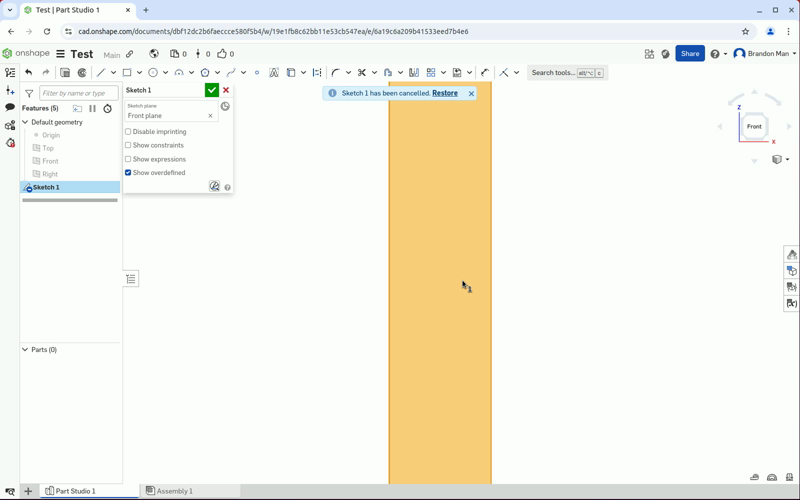
scroll(-6)
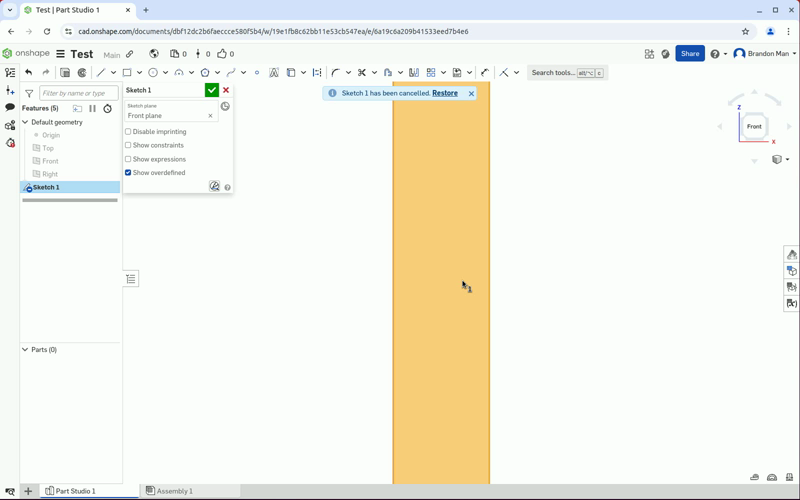
scroll(-6)
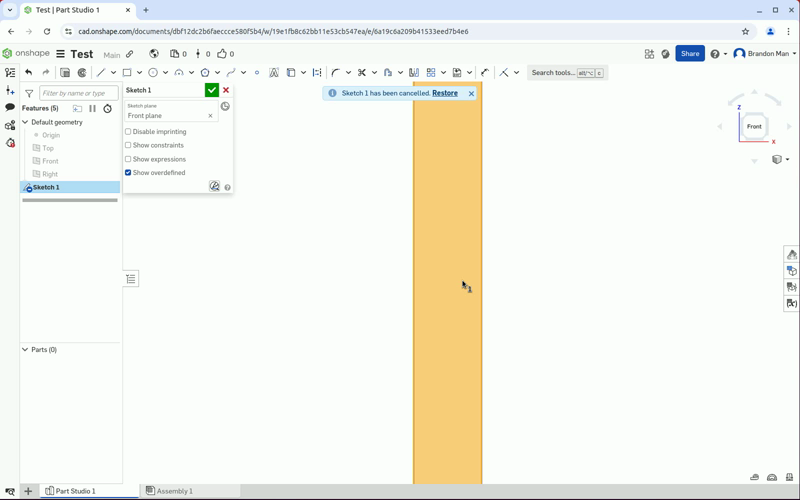
scroll(-6)
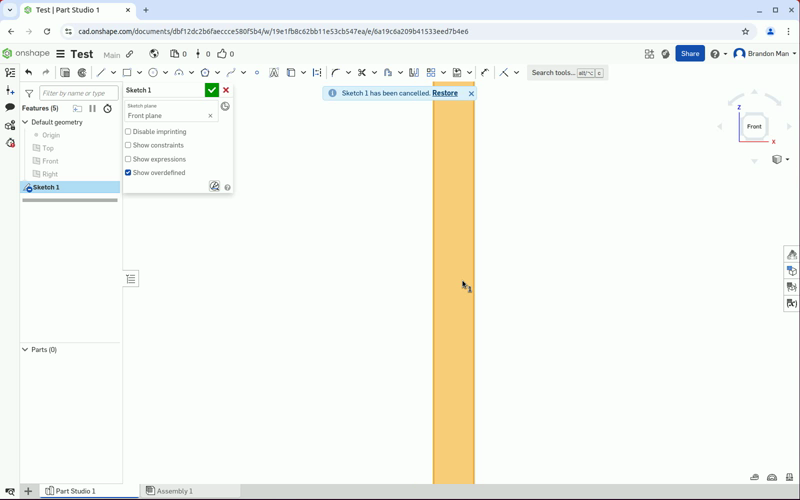
scroll(-6)
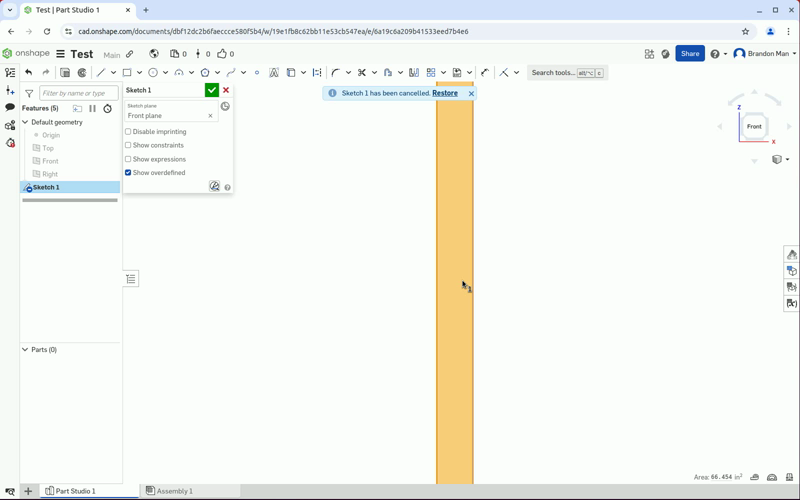
scroll(-6)
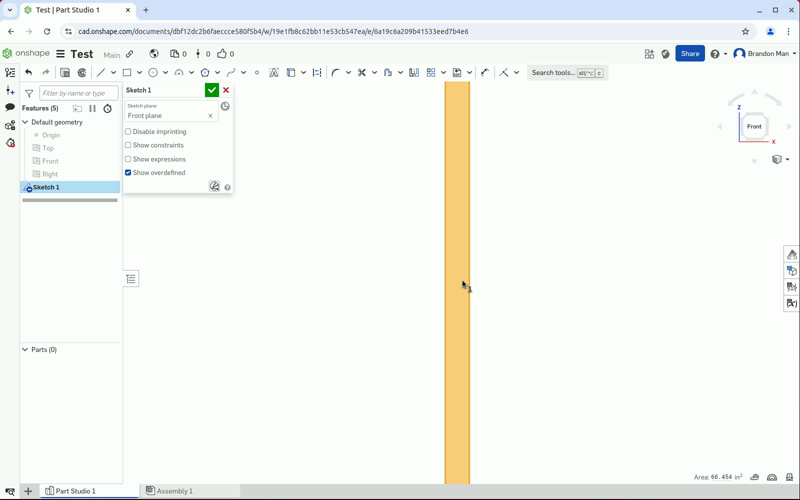
scroll(-6)
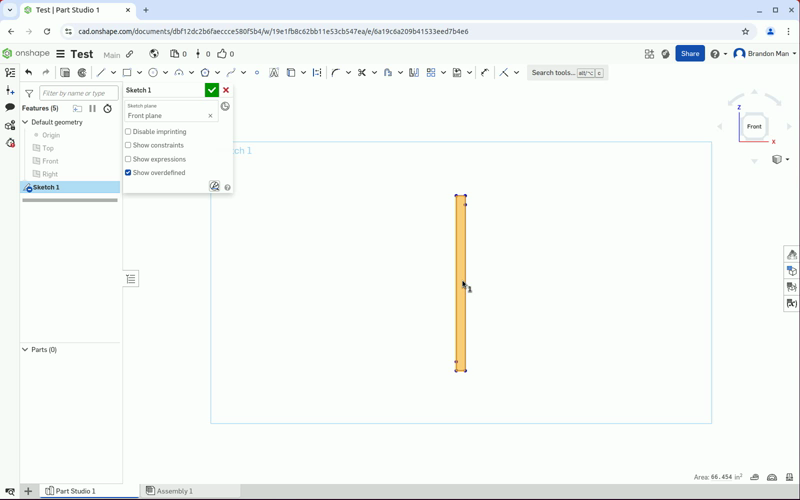
mouse_move(73, 352)
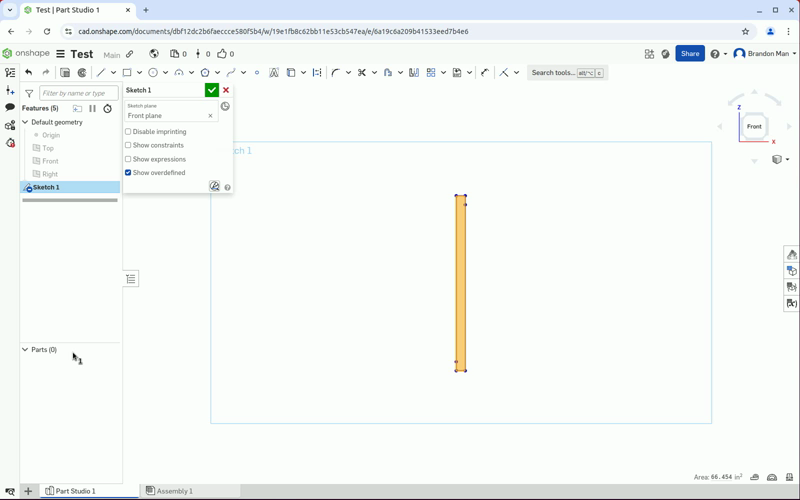
key(shift+y)
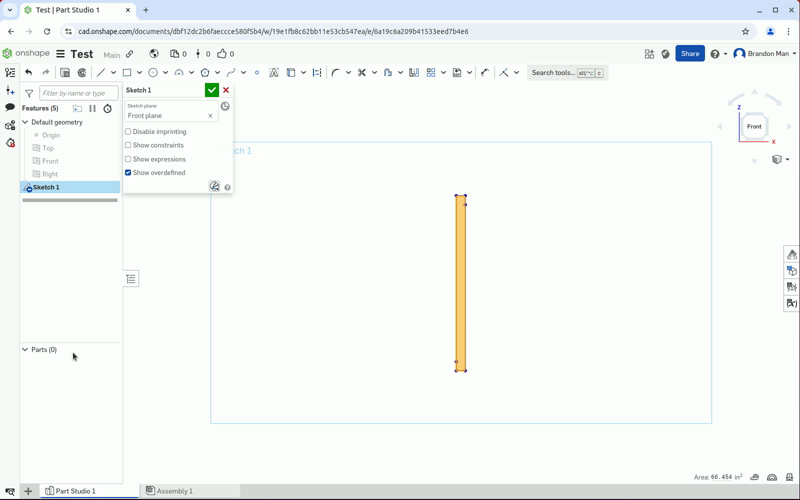
key(shift+e)
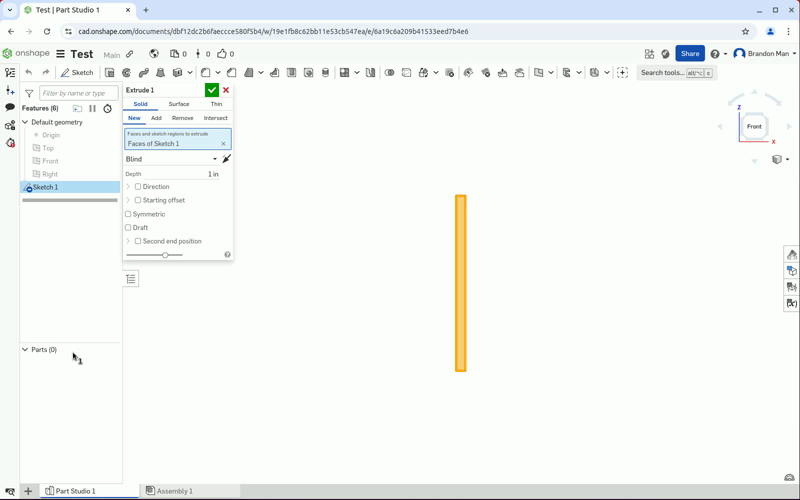
mouse_move(143, 106)
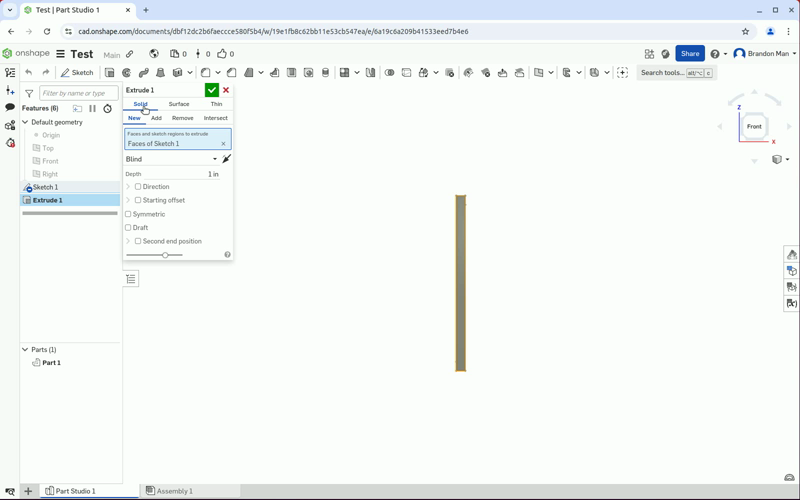
click(143, 106)
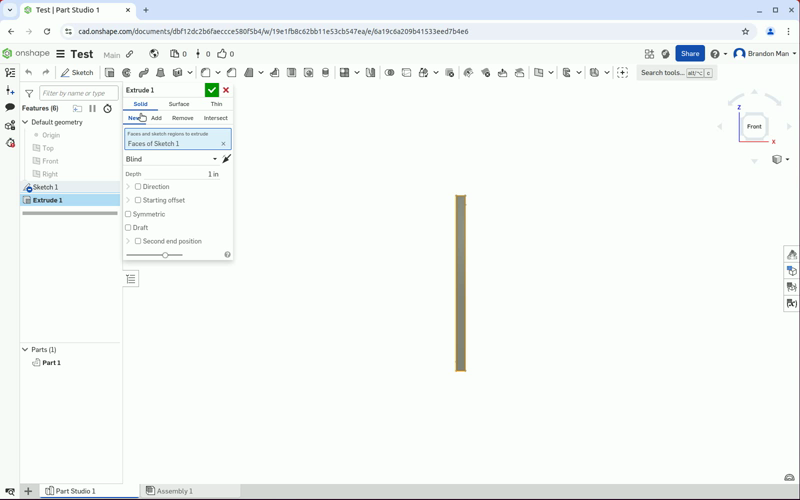
mouse_move(137, 120)
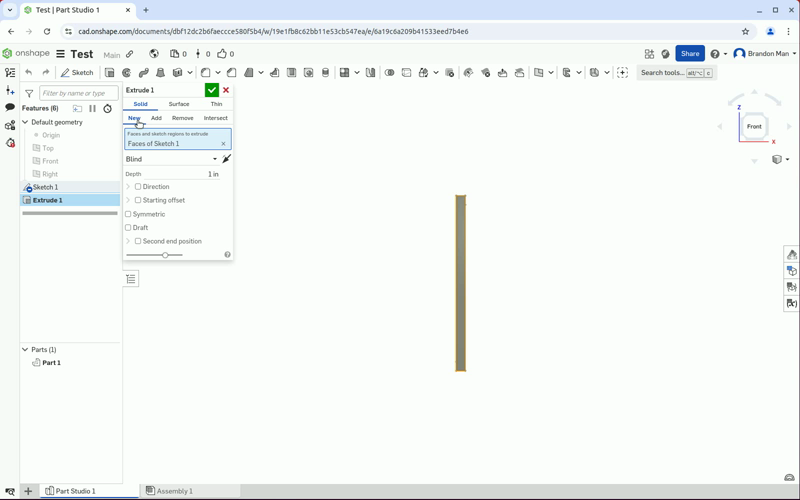
click(137, 120)
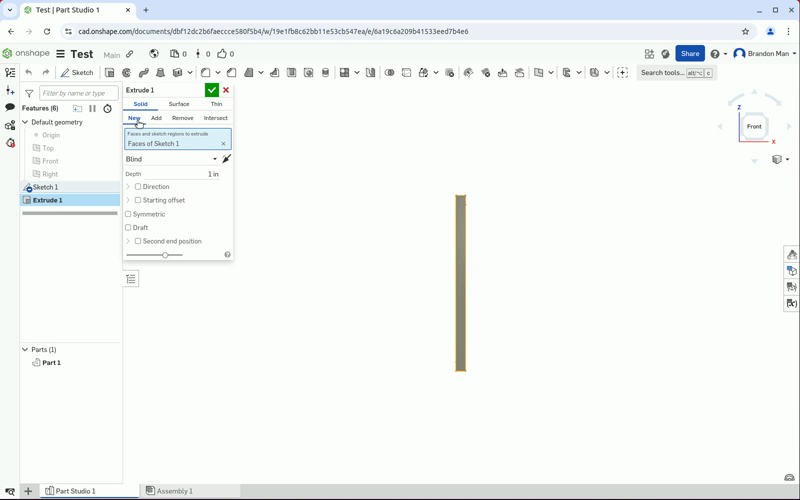
key(tab, 4)
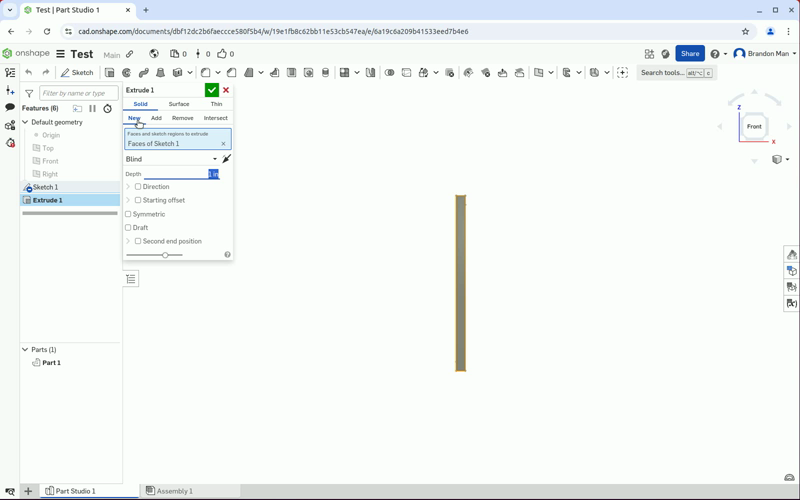
text(-46.216)
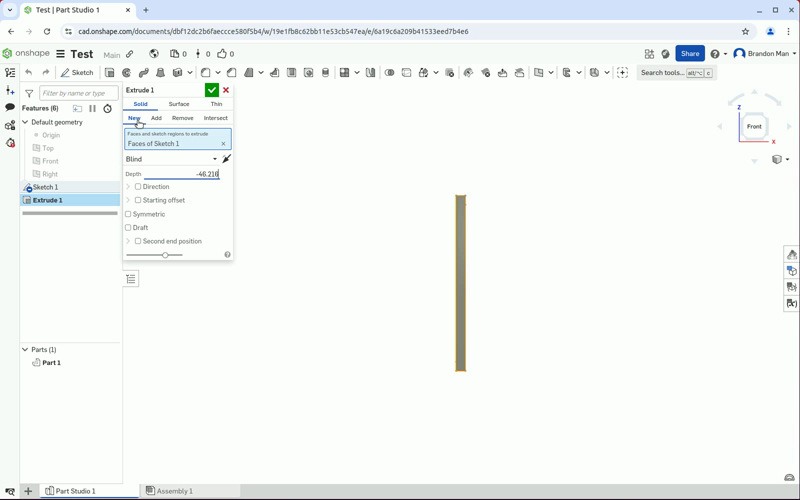
key(tab, 3)
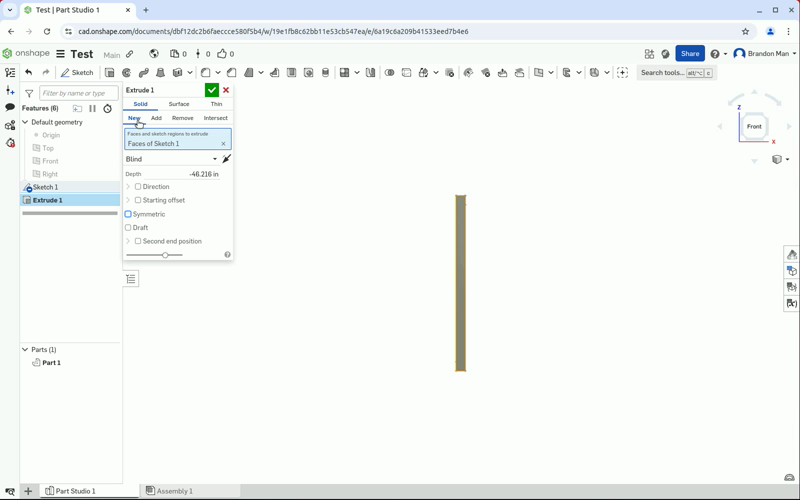
key(space)
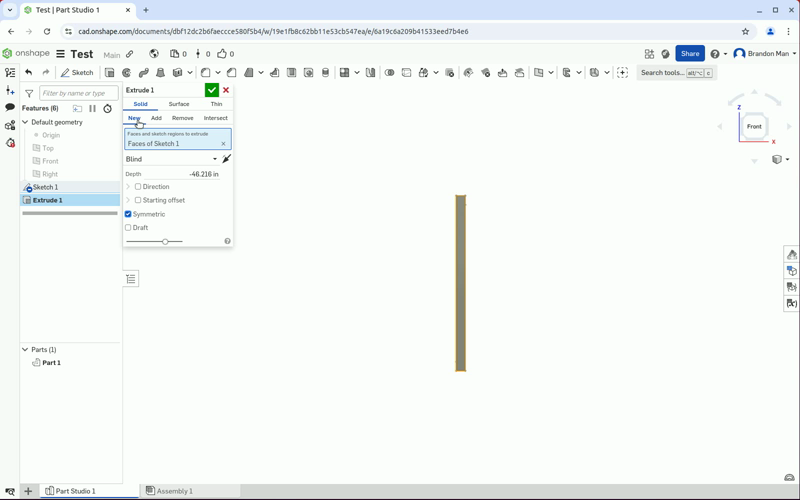
key(enter)
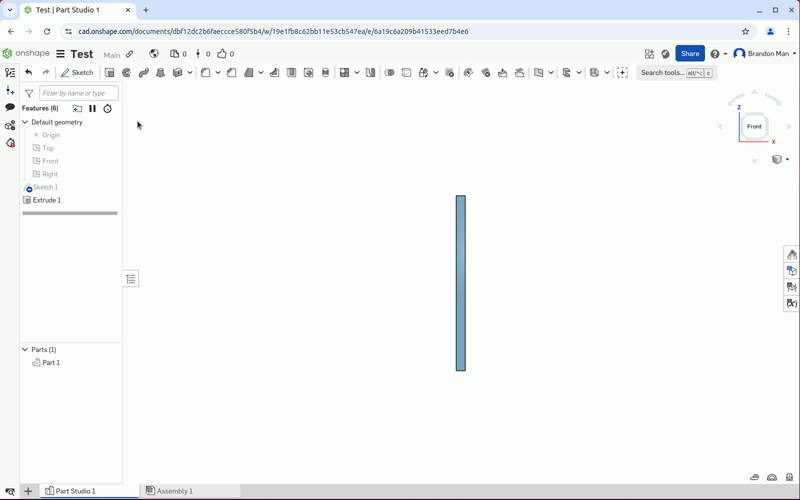
key(shift+h)
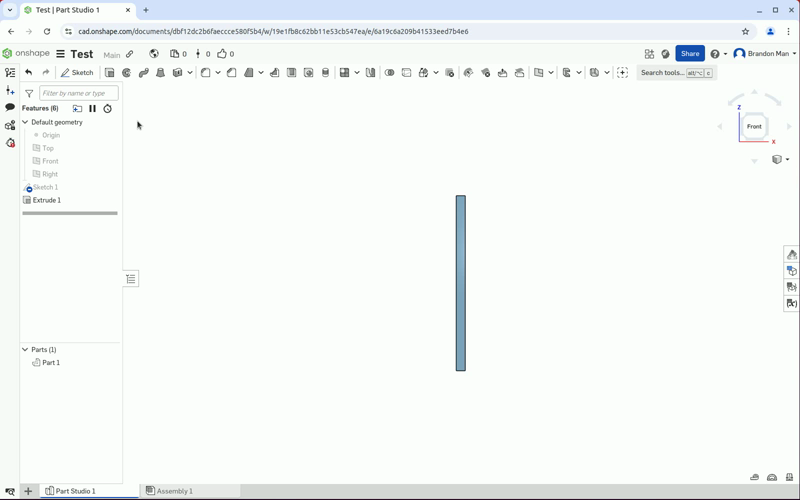
key(shift+h)
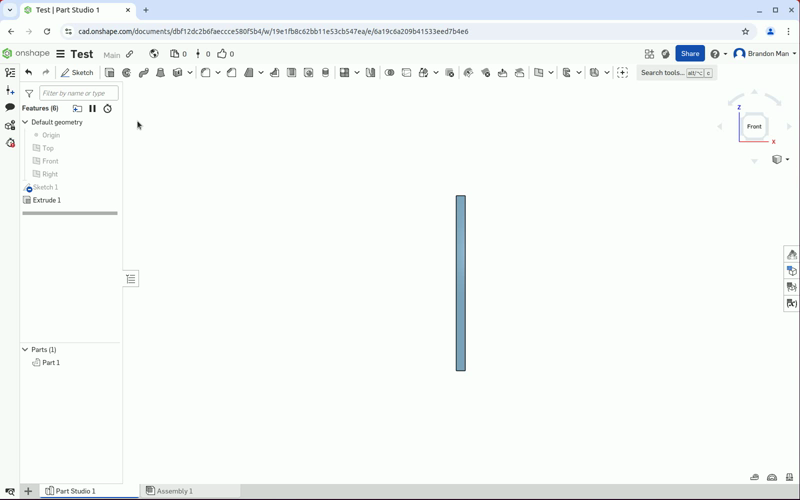
mouse_move(73, 189)
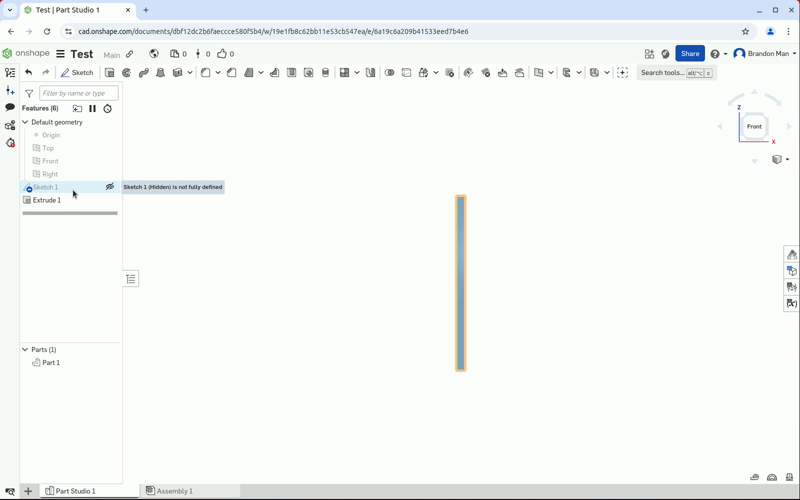
click(73, 189)
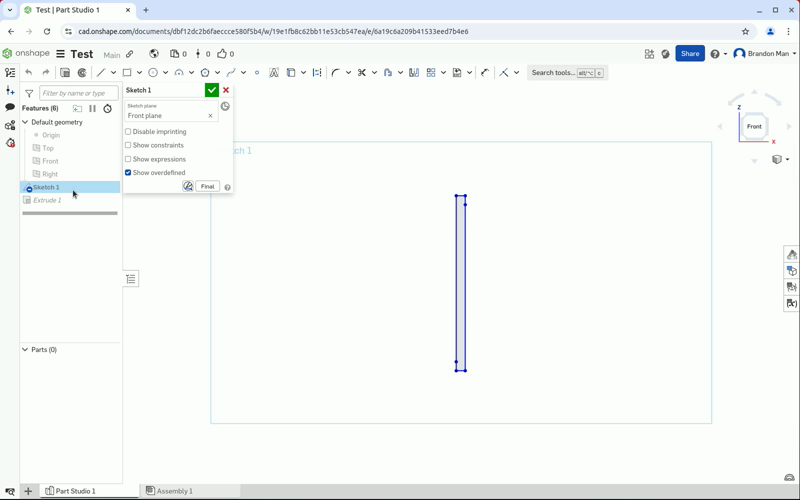
mouse_move(229, 92)
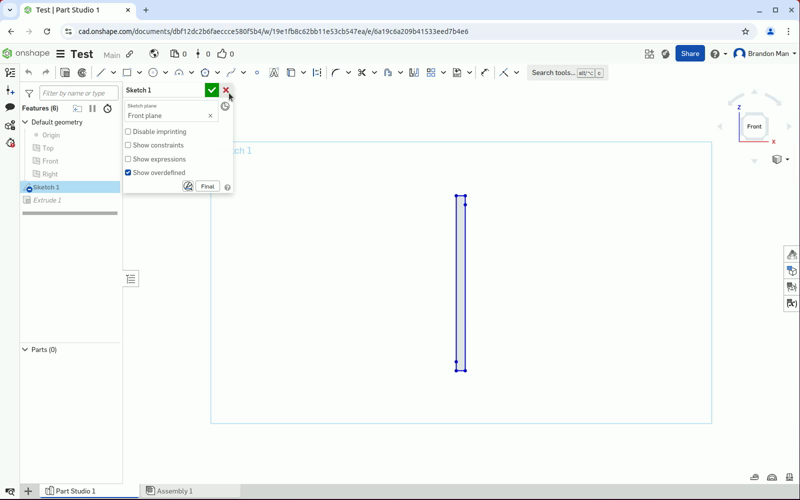
click(229, 92)
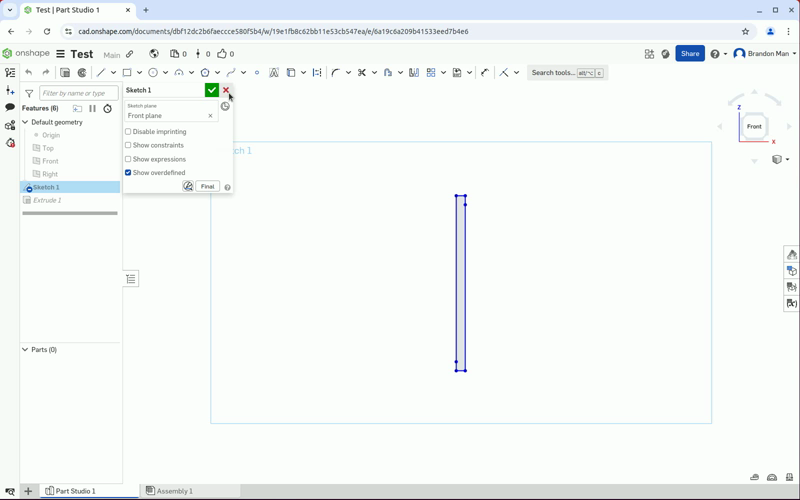
key(shift+s)
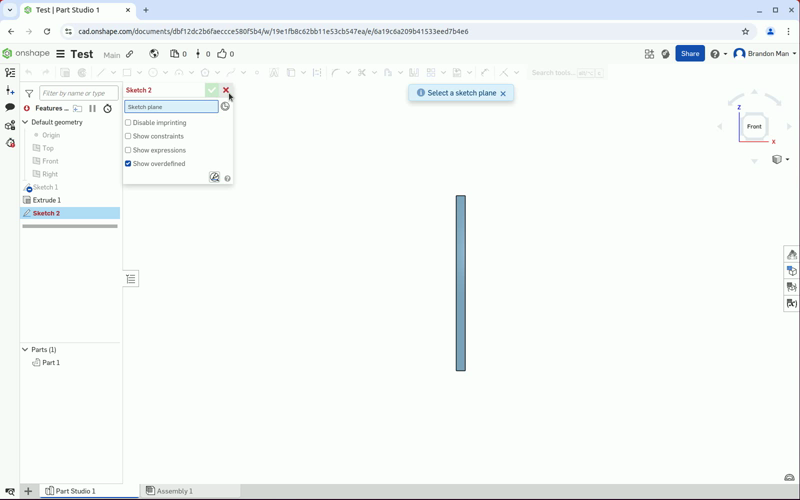
mouse_move(73, 163)
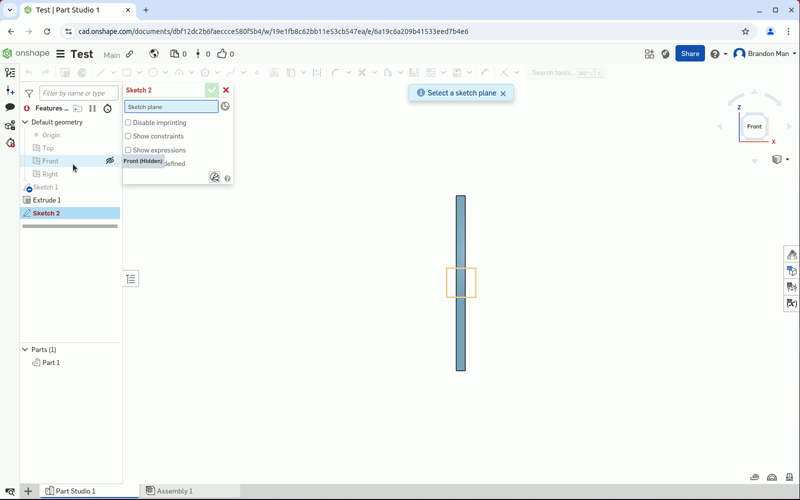
click(73, 163)
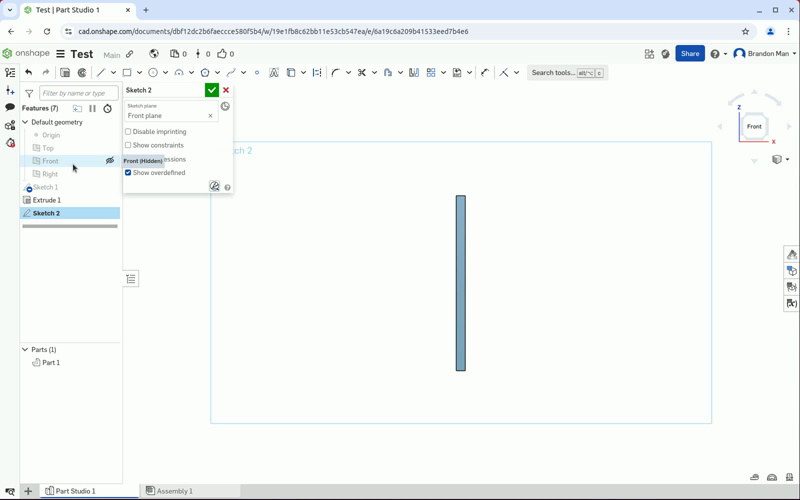
mouse_move(73, 352)
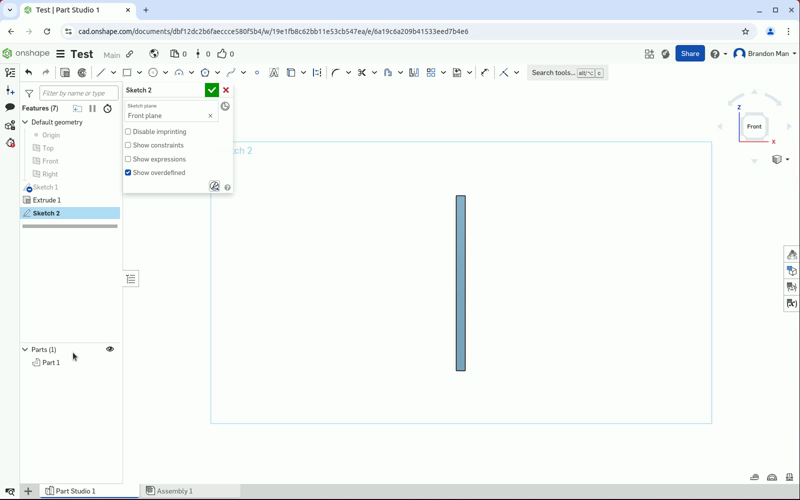
key(y)
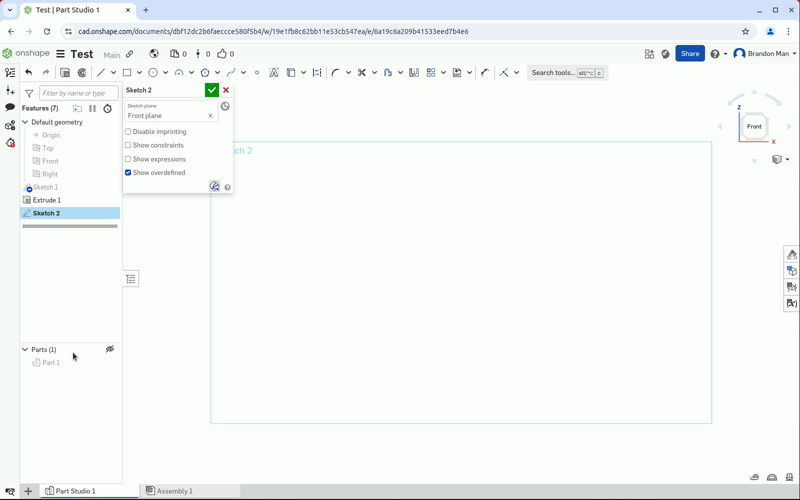
key(l)
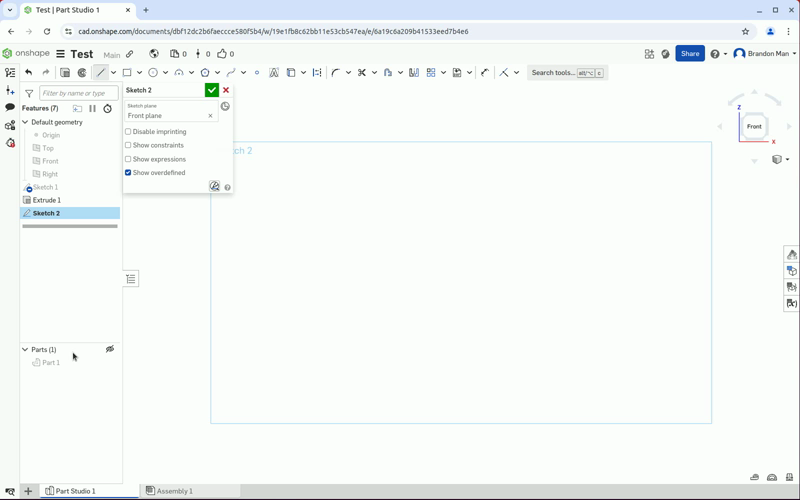
key_down(shift)
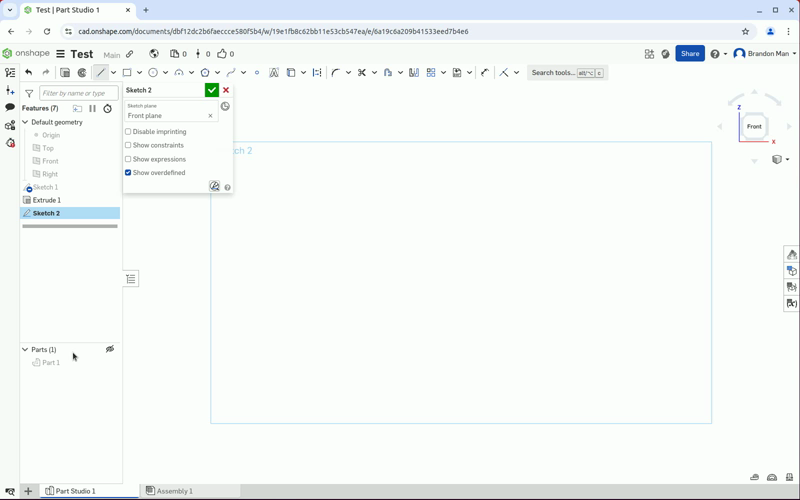
mouse_move(465, 204)
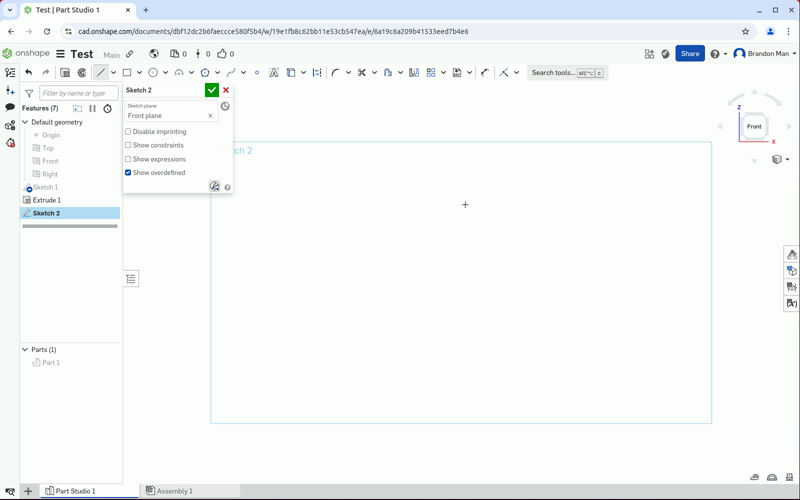
click(465, 204)
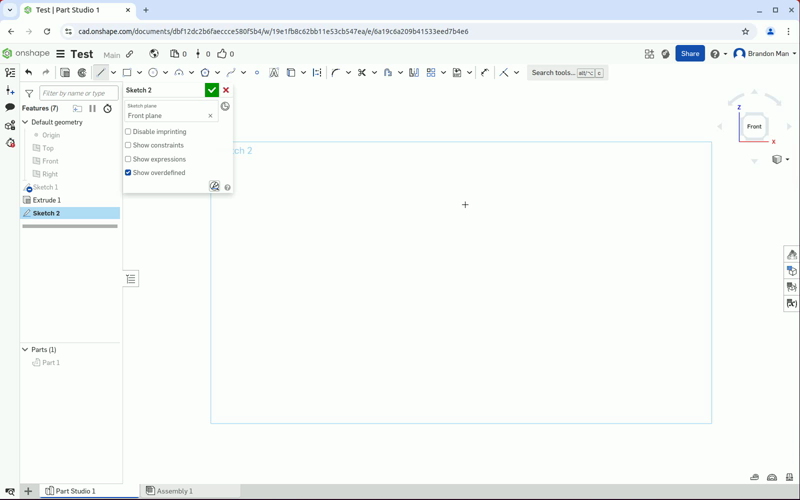
key_up(shift)
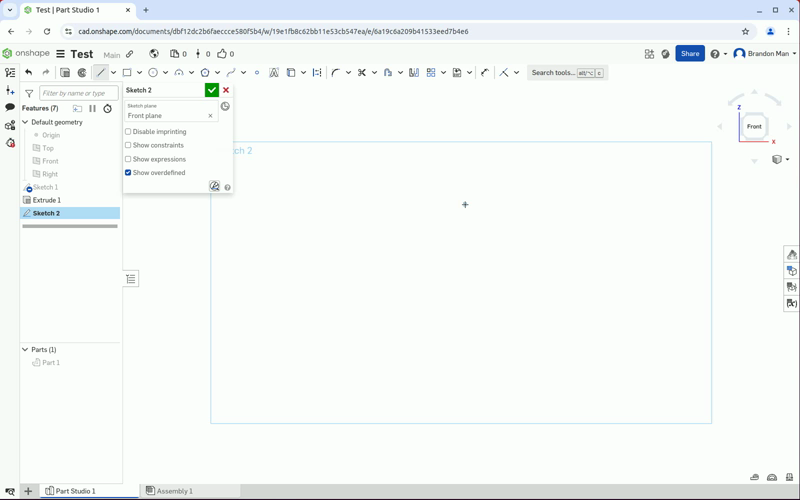
key_down(shift)
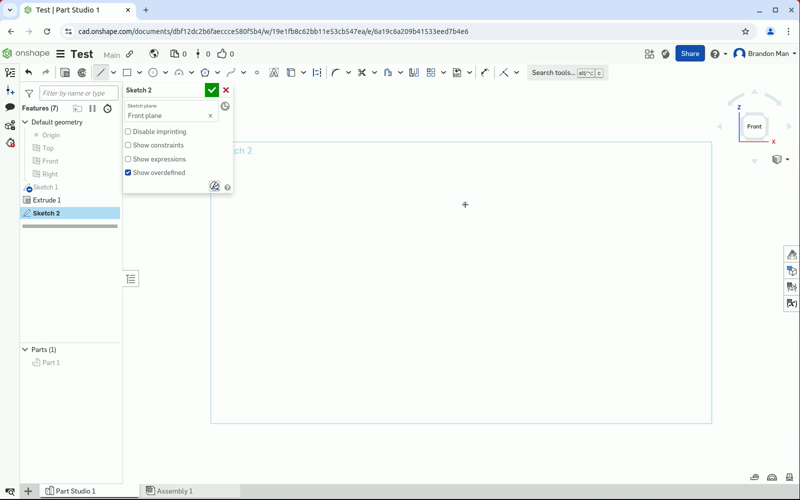
mouse_move(554, 204)
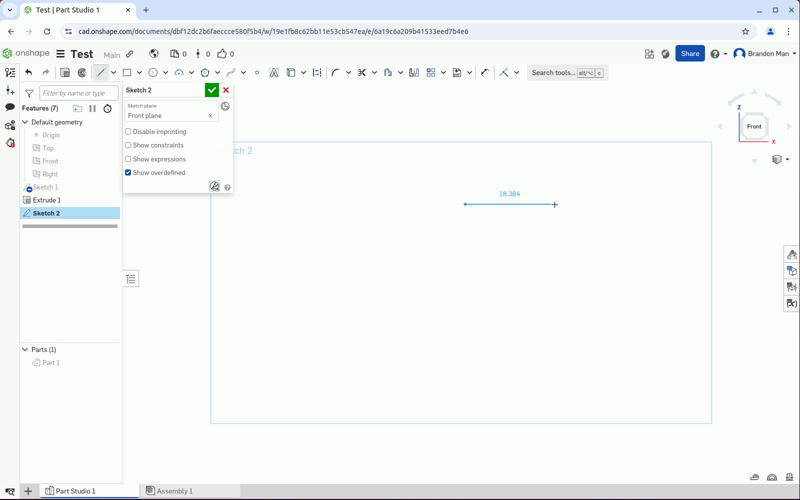
click(554, 204)
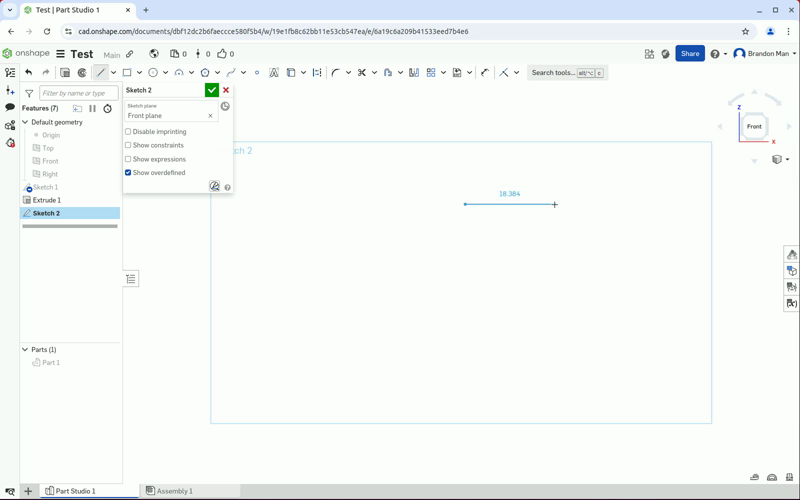
key_up(shift)
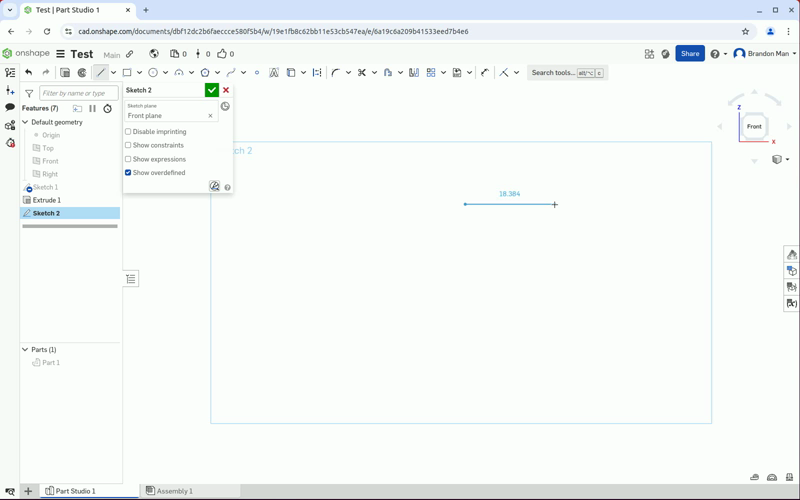
key_down(shift)
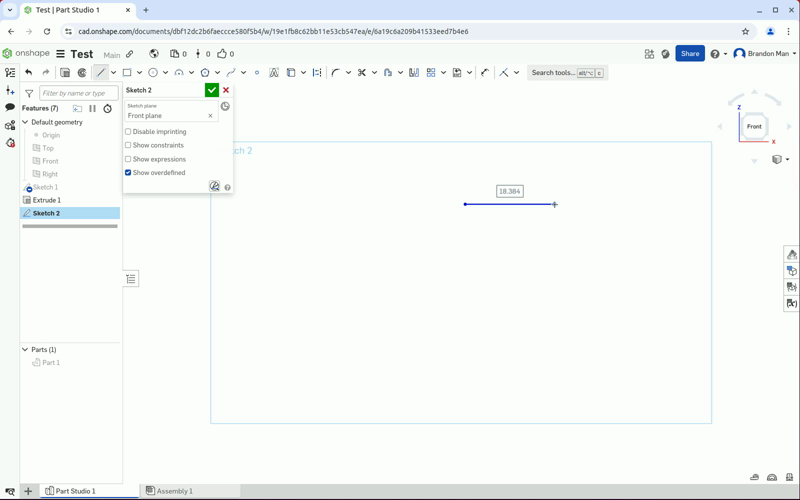
mouse_move(584, 204)
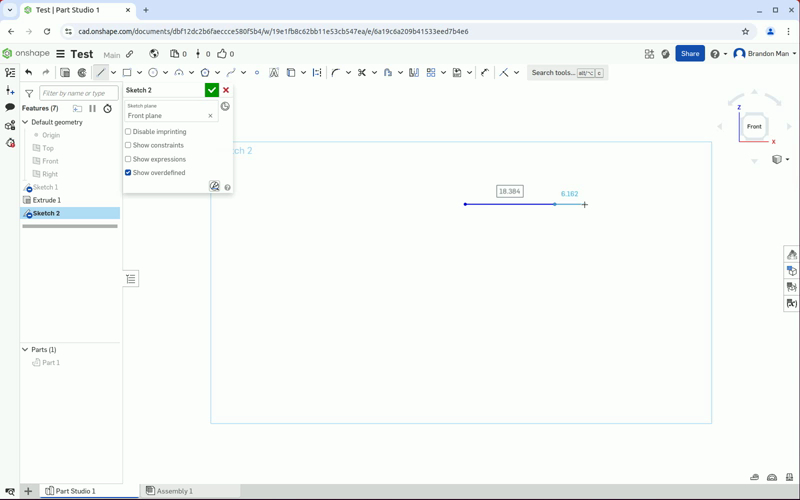
mouse_move(554, 195)
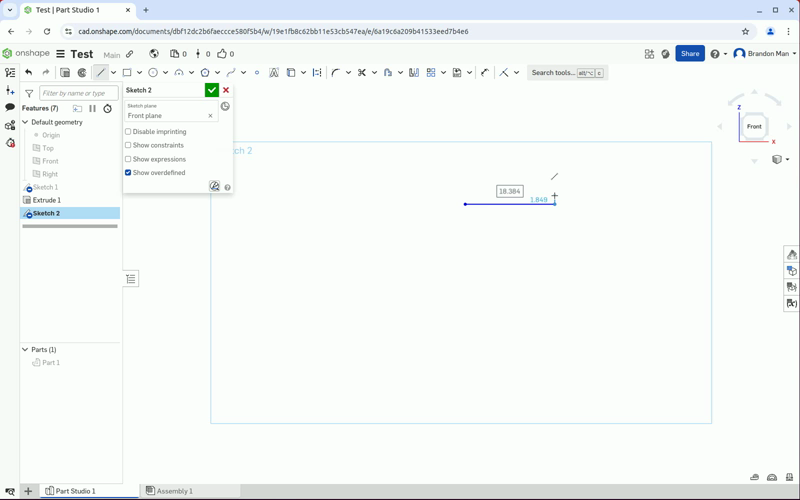
click(554, 195)
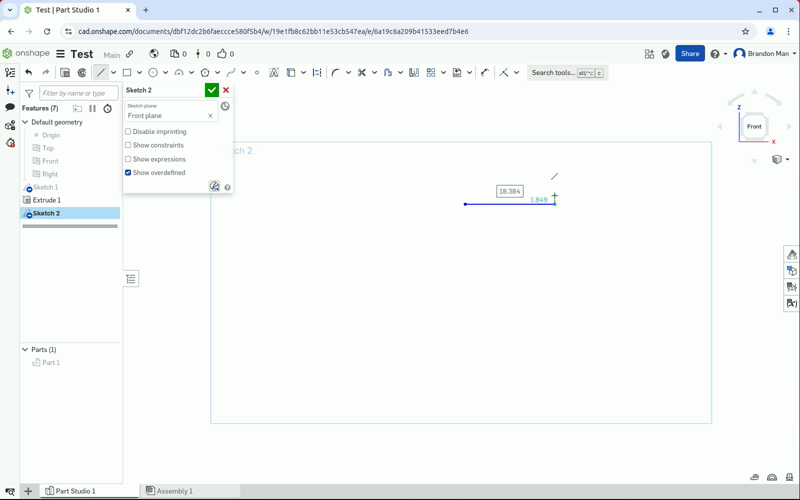
key_up(shift)
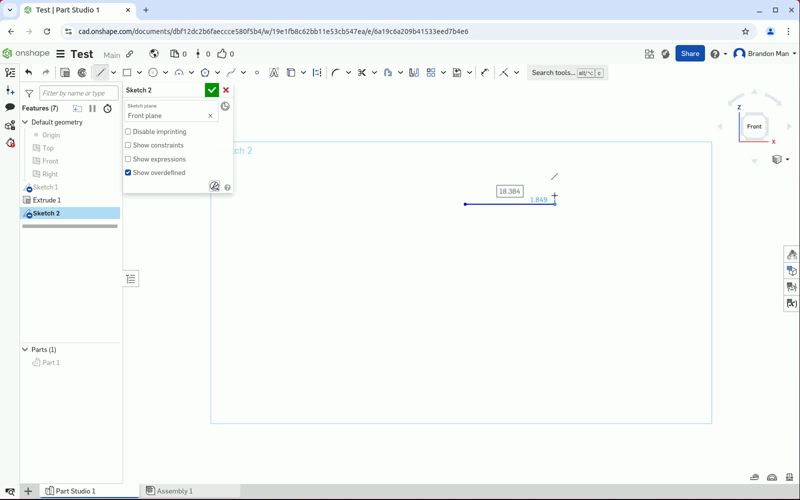
key_down(shift)
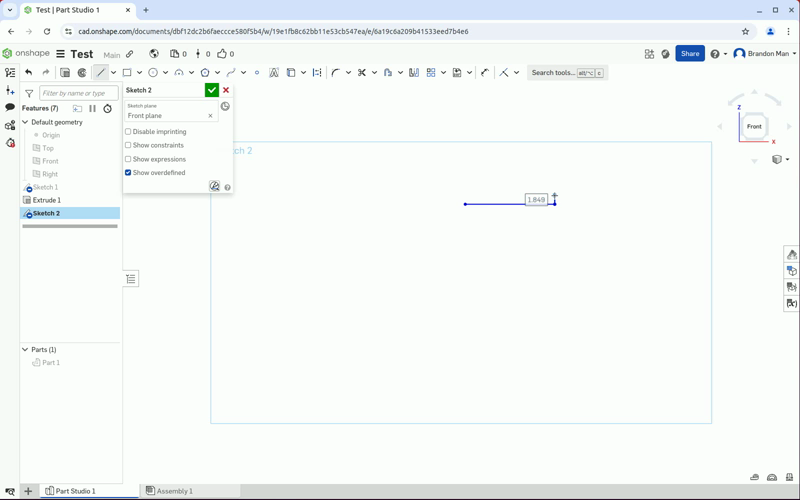
mouse_move(465, 195)
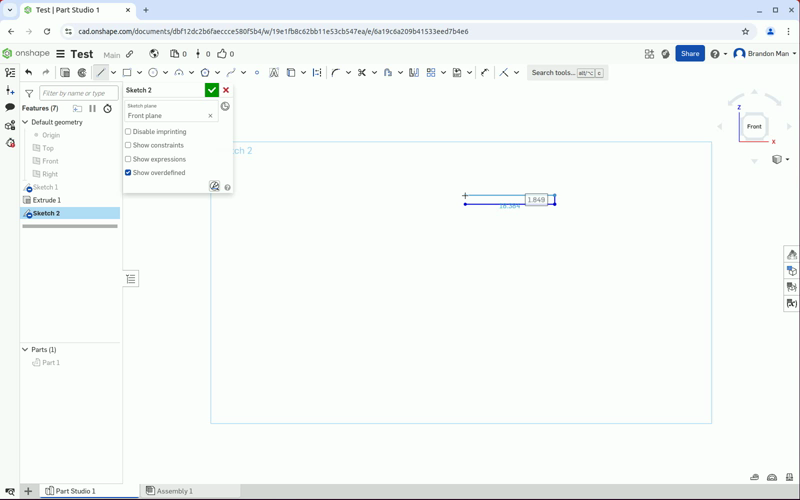
click(465, 195)
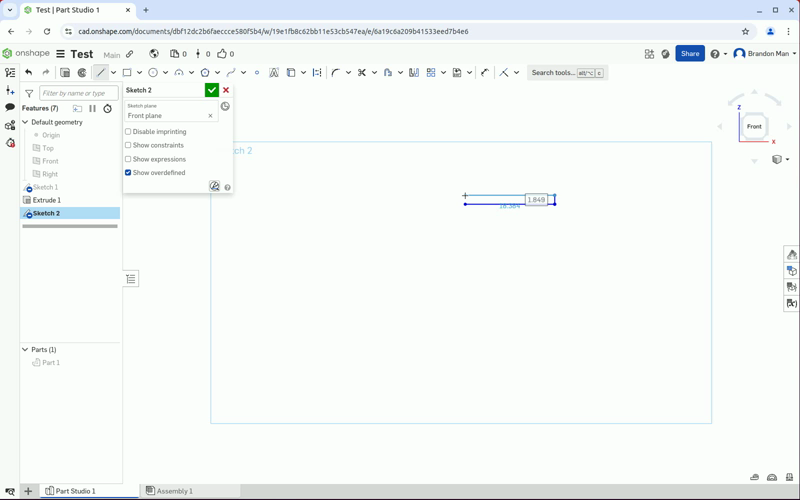
key_up(shift)
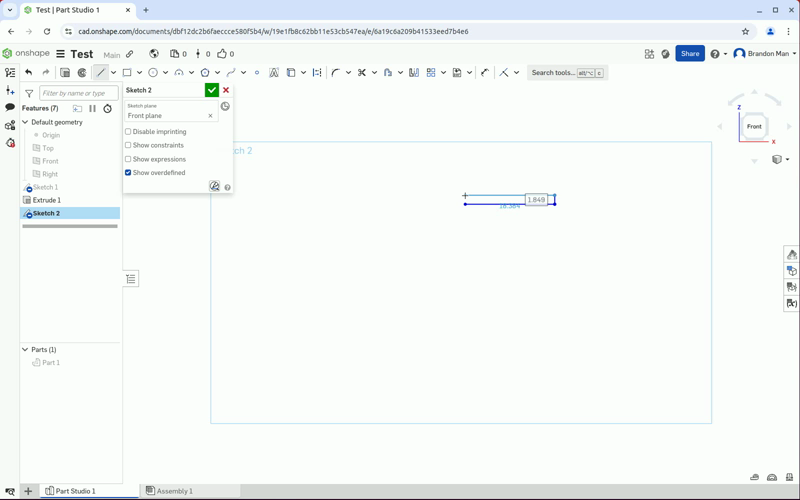
mouse_move(495, 195)
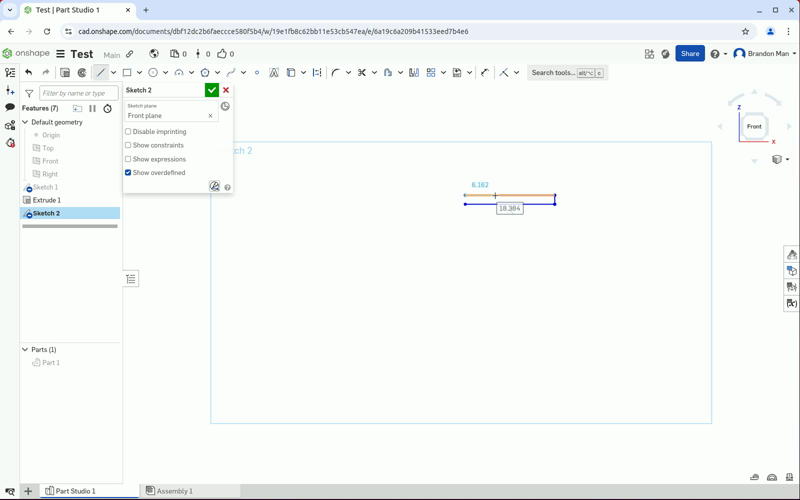
key_down(shift)
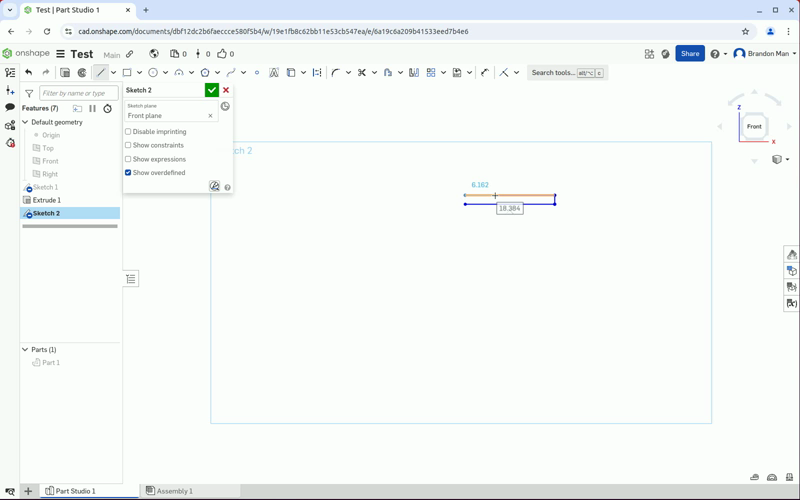
mouse_move(465, 204)
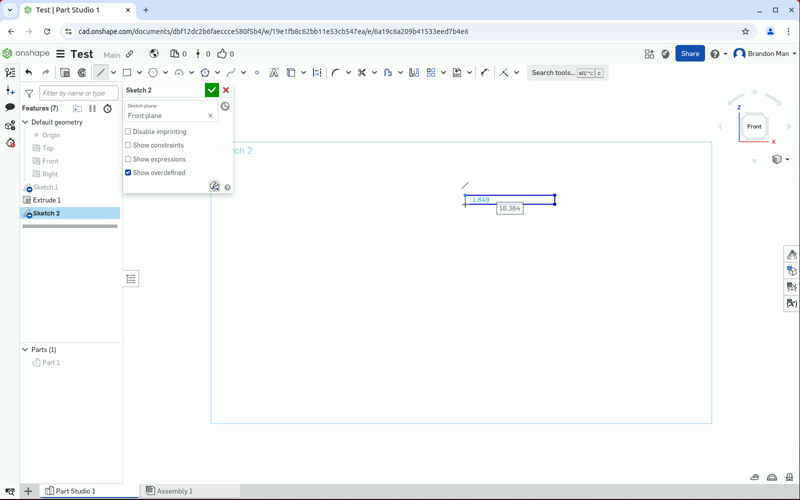
key_up(shift)
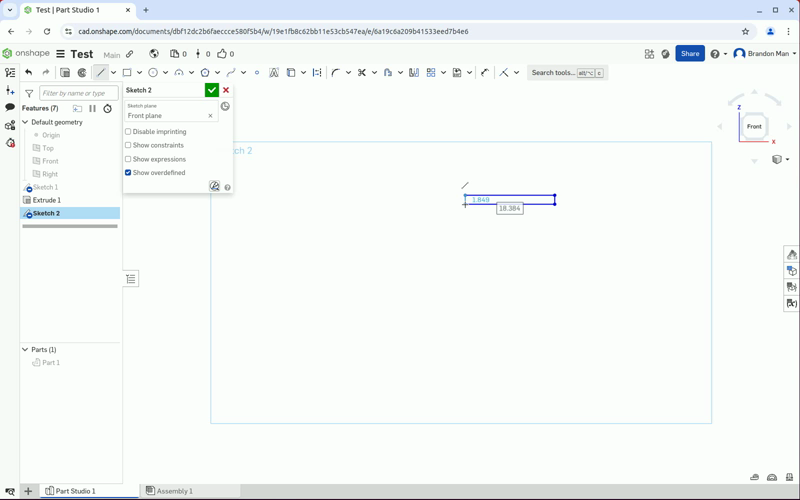
click(465, 204)
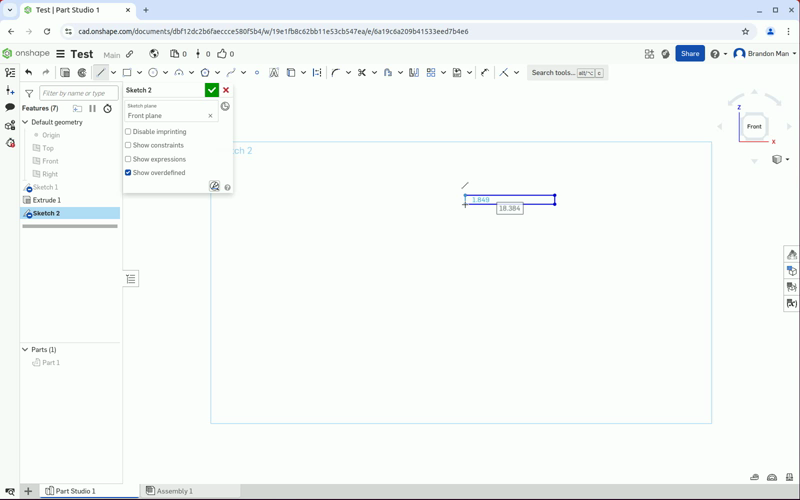
key(esc)
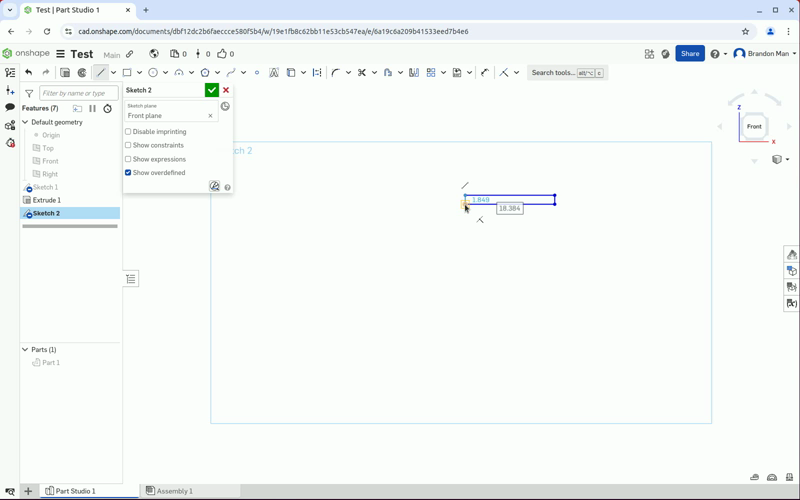
mouse_move(515, 195)
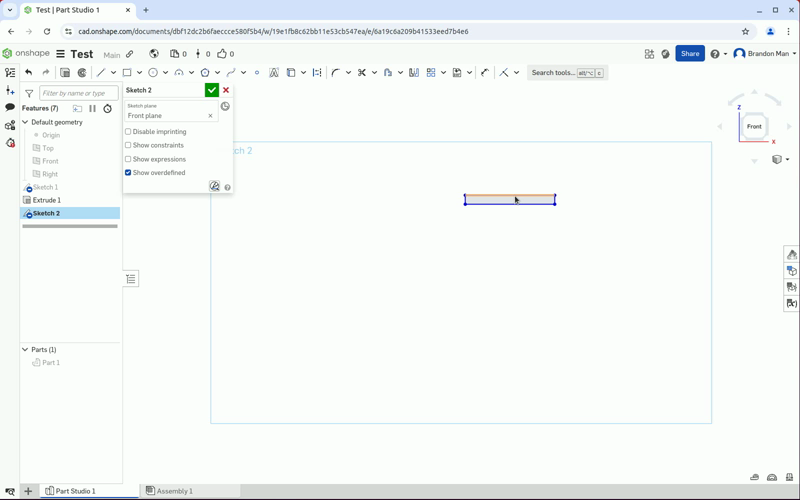
scroll(6)
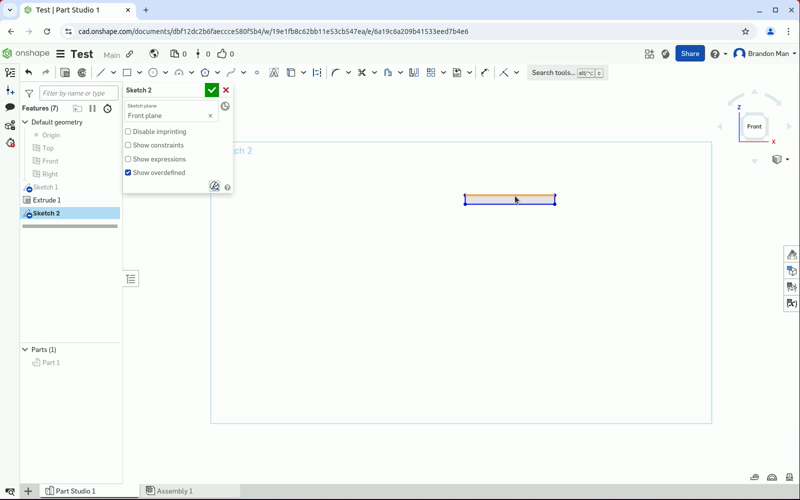
scroll(6)
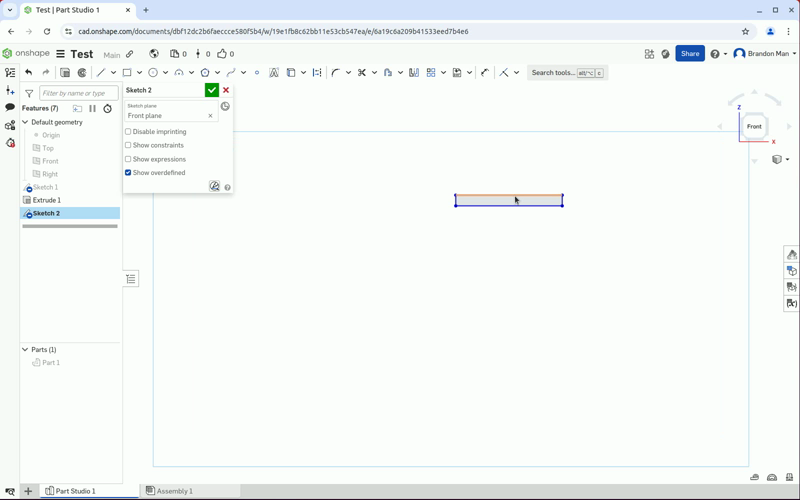
scroll(6)
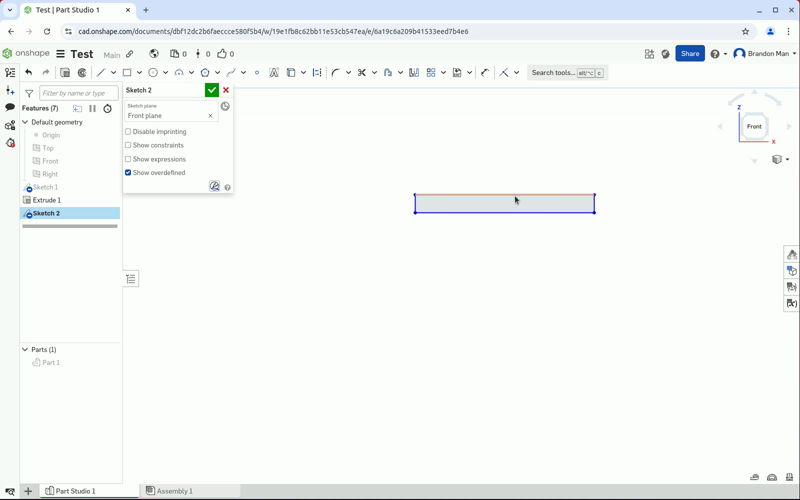
scroll(6)
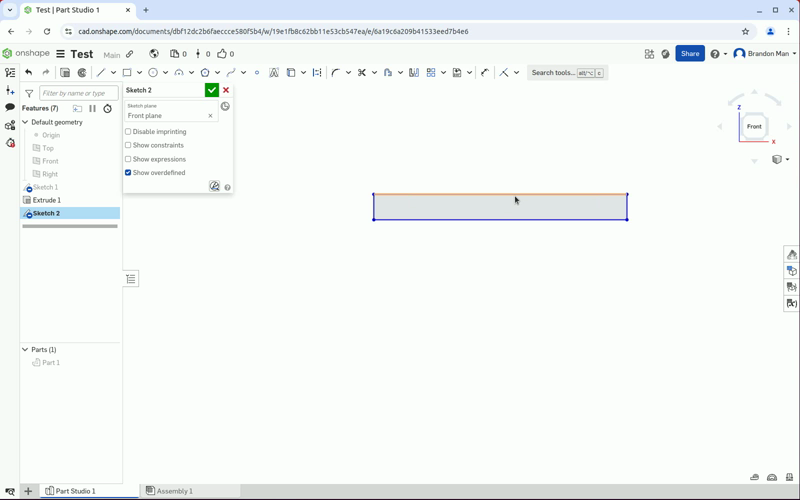
scroll(6)
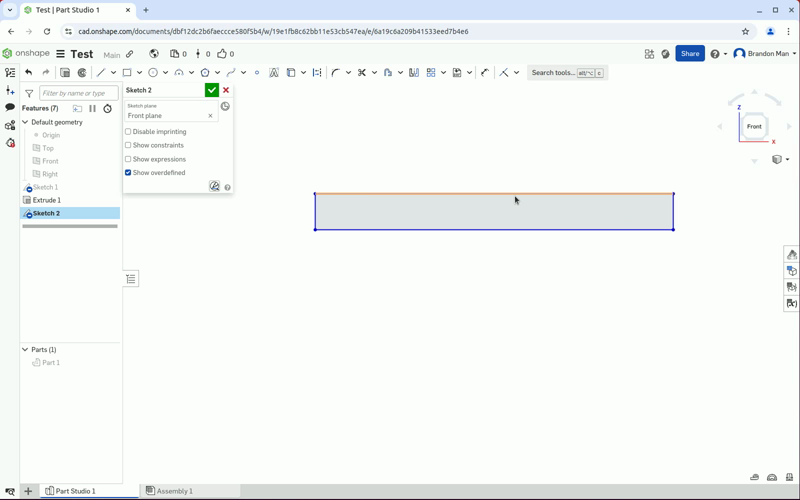
scroll(6)
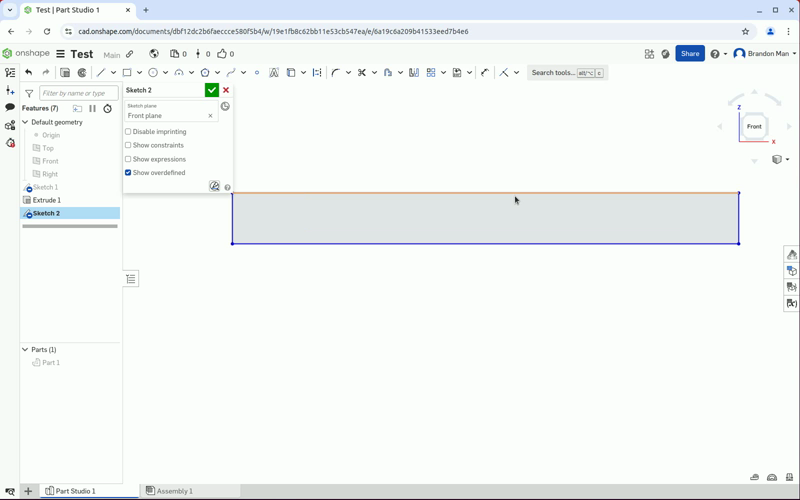
scroll(6)
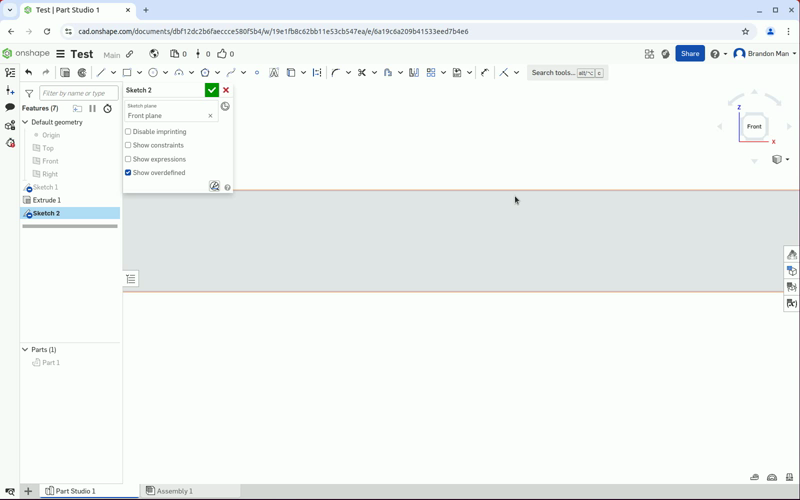
click(515, 195)
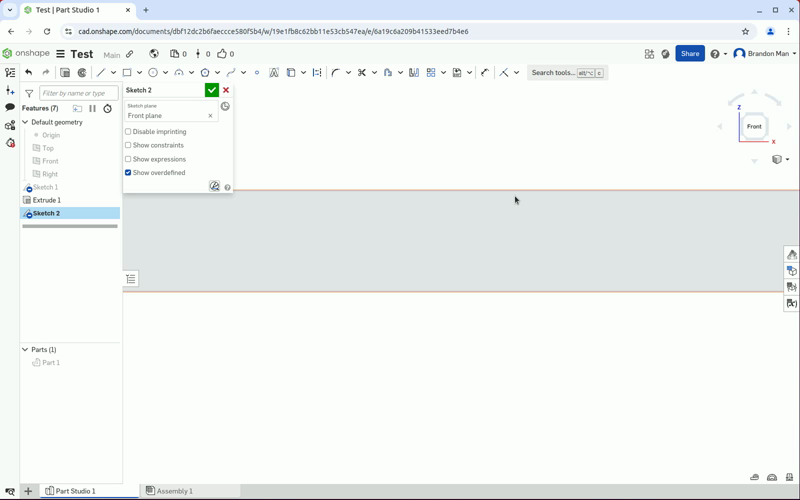
scroll(-6)
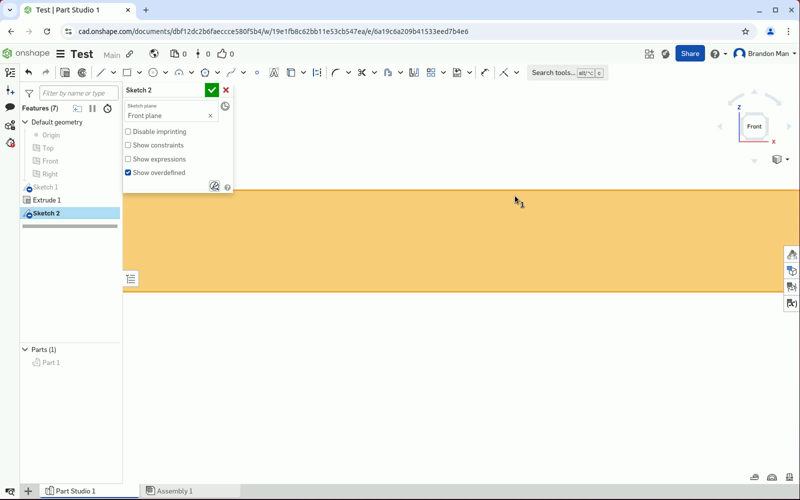
scroll(-6)
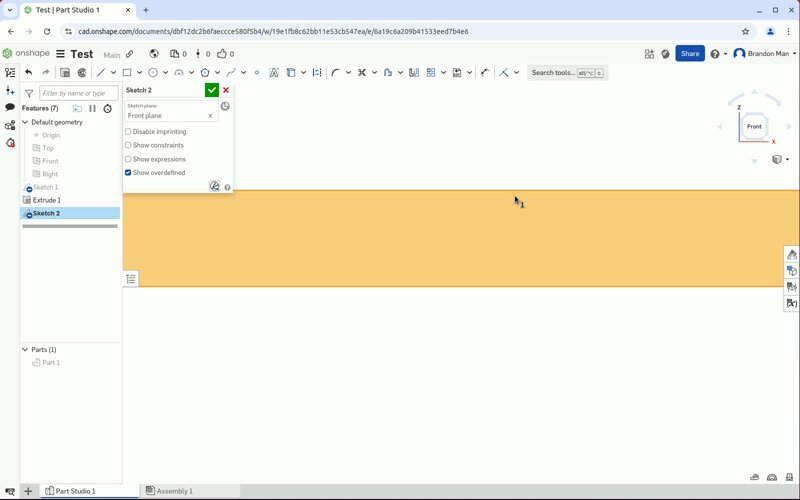
scroll(-6)
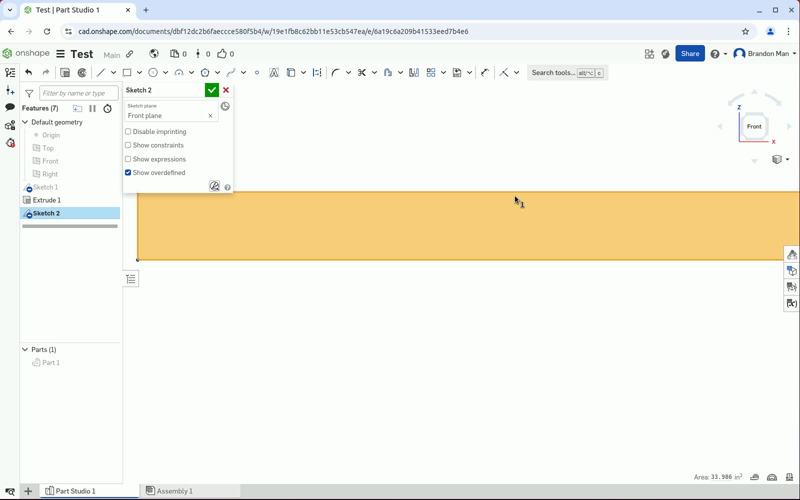
scroll(-6)
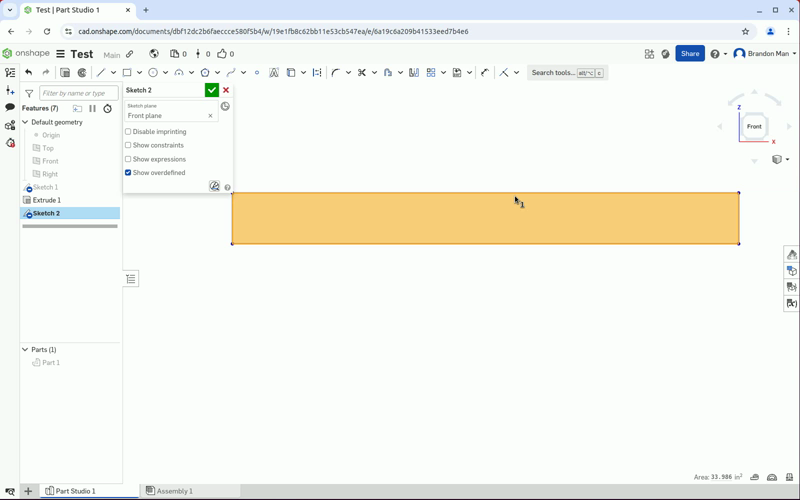
scroll(-6)
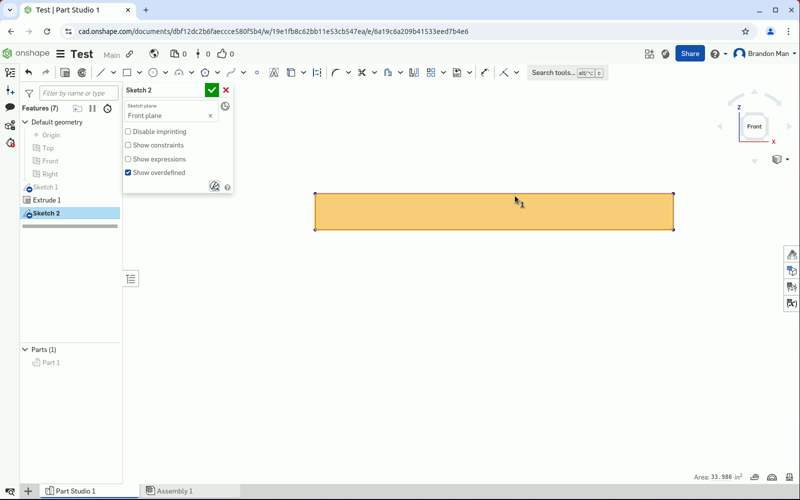
scroll(-6)
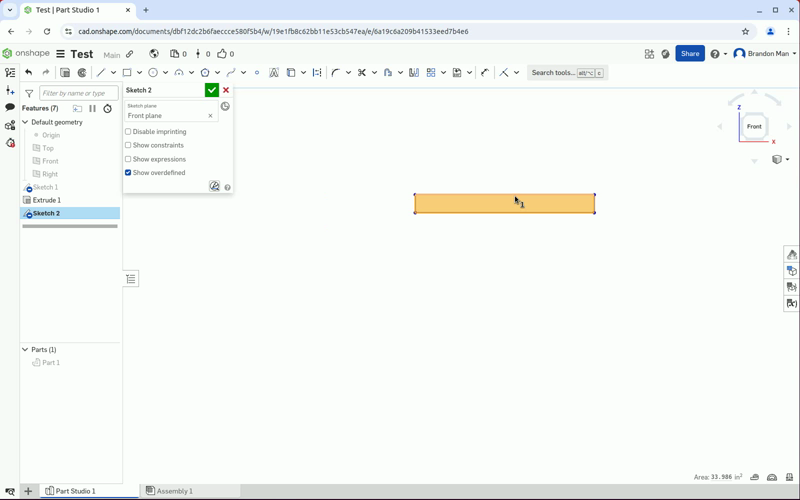
scroll(-6)
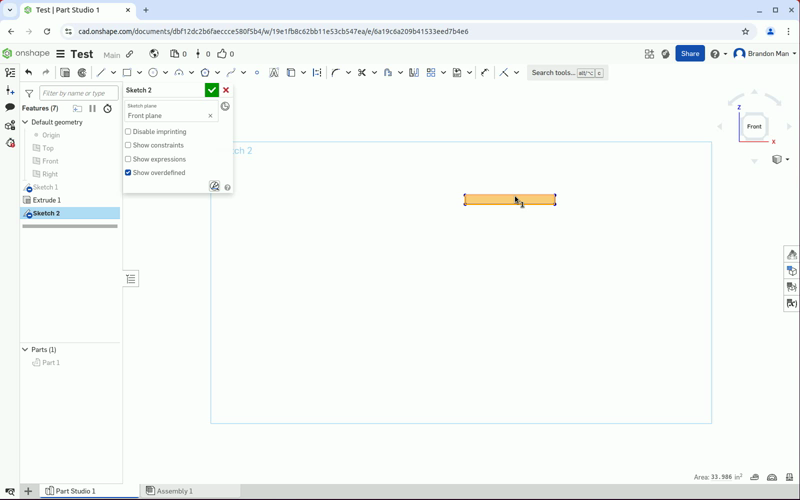
mouse_move(73, 352)
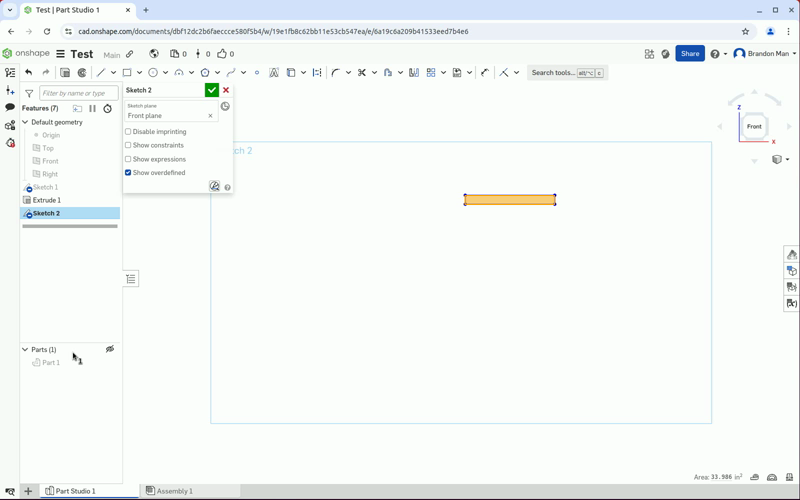
key(shift+y)
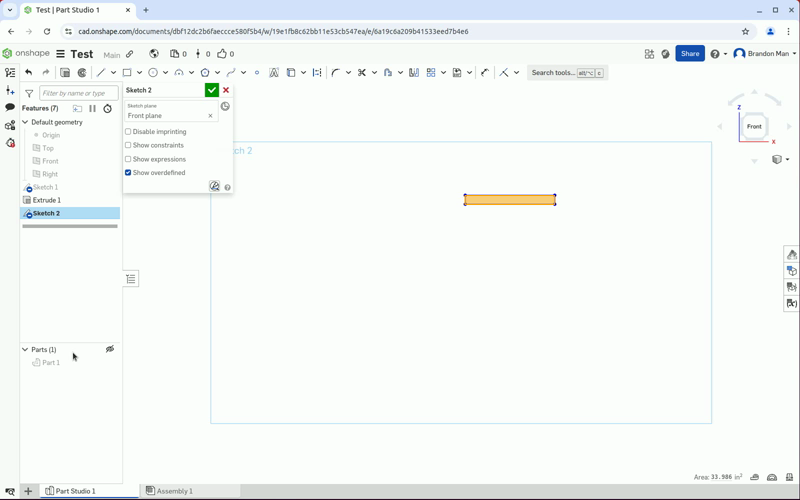
key(shift+e)
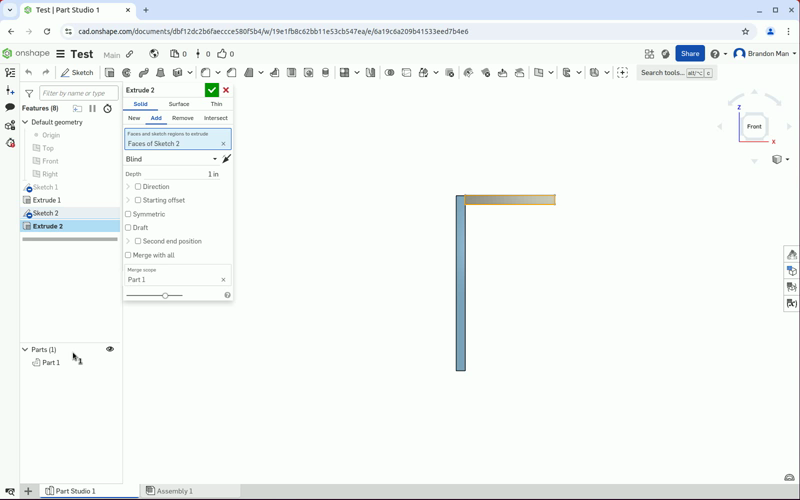
mouse_move(143, 106)
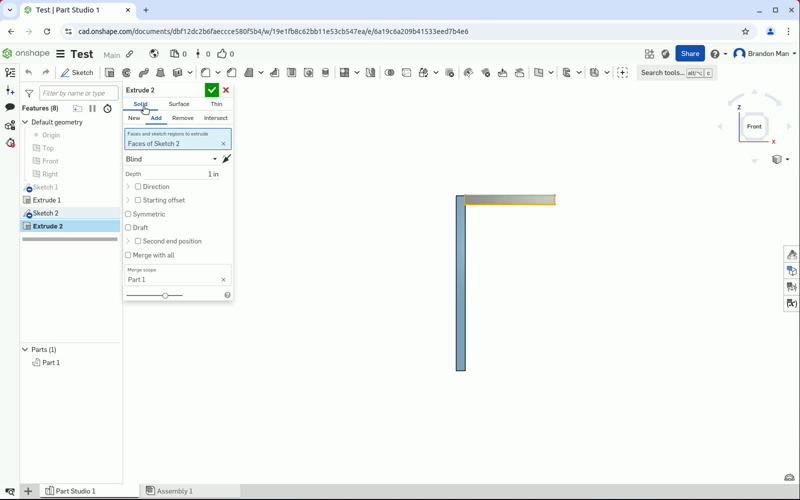
click(143, 106)
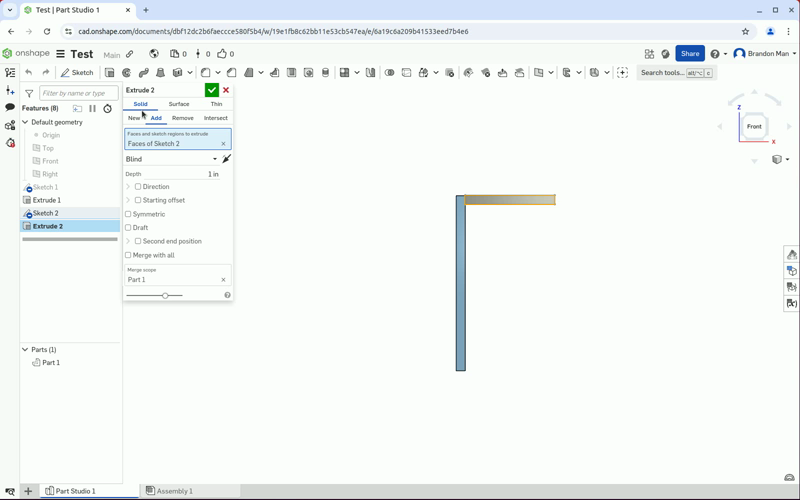
mouse_move(137, 120)
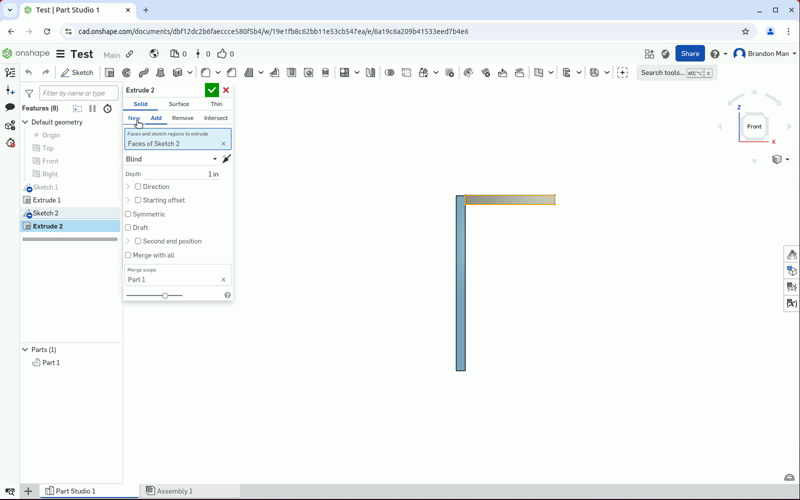
click(137, 120)
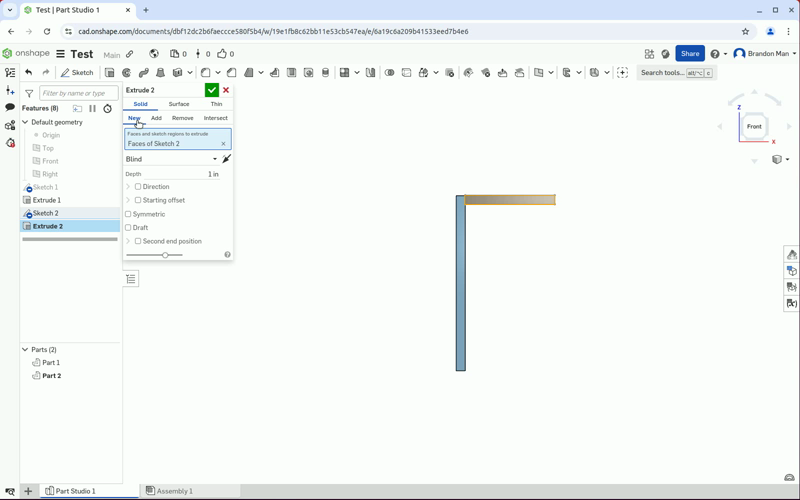
key(tab, 4)
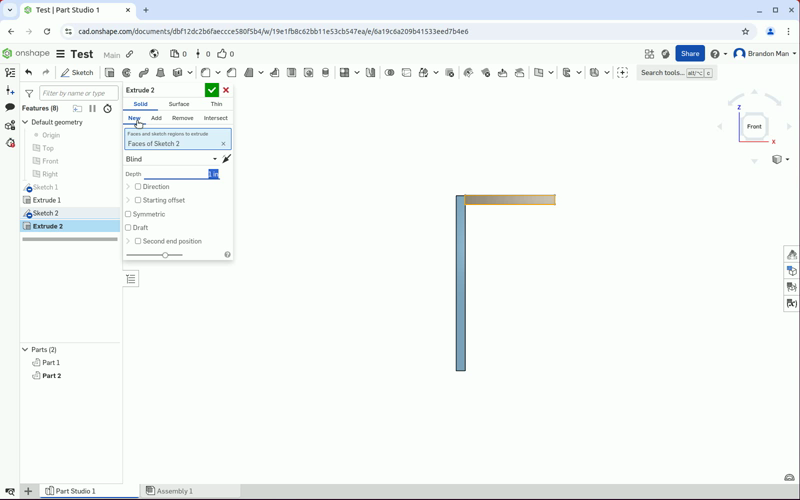
text(-46.216)
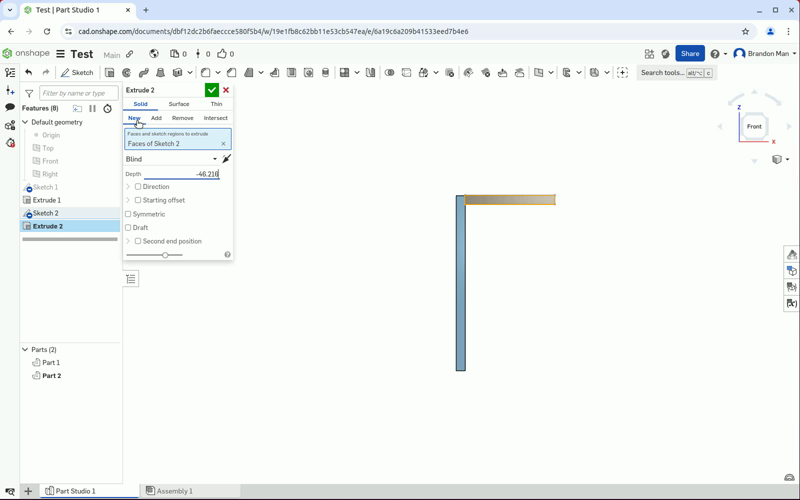
key(tab, 3)
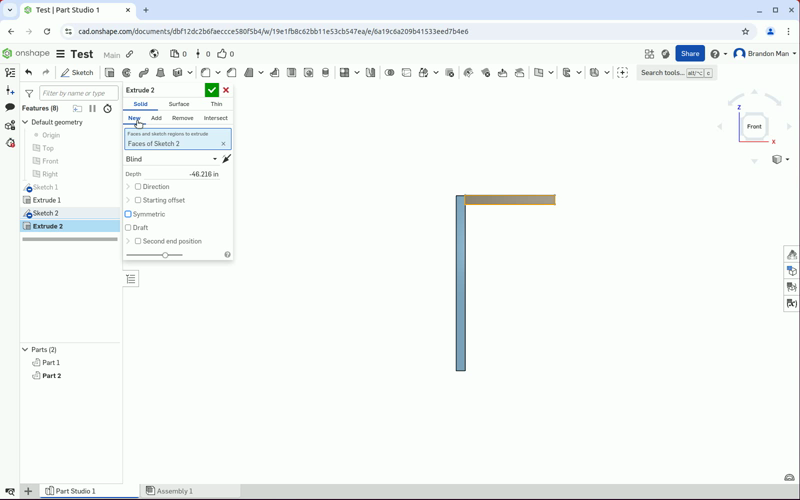
key(space)
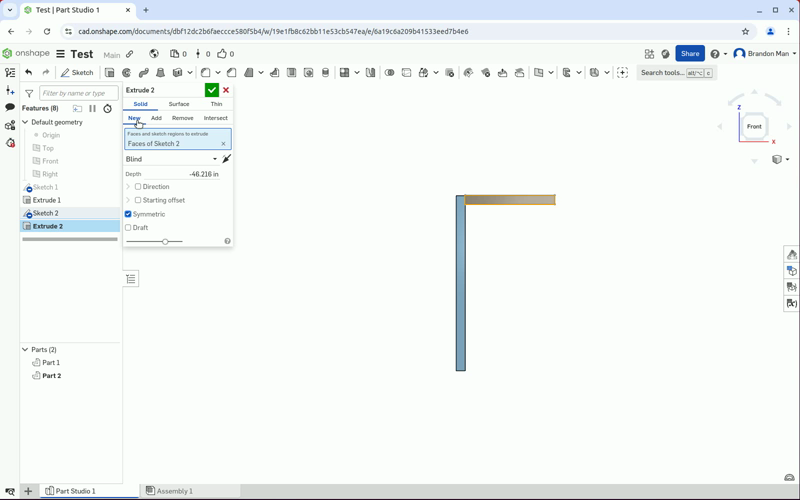
key(enter)
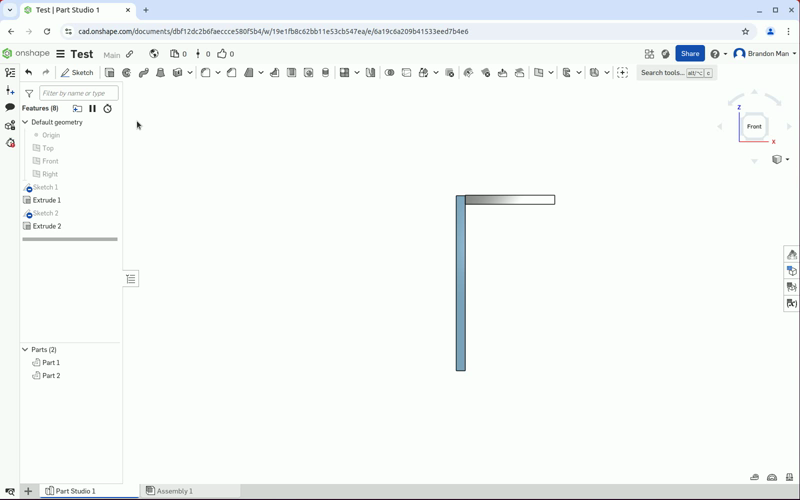
key(shift+h)
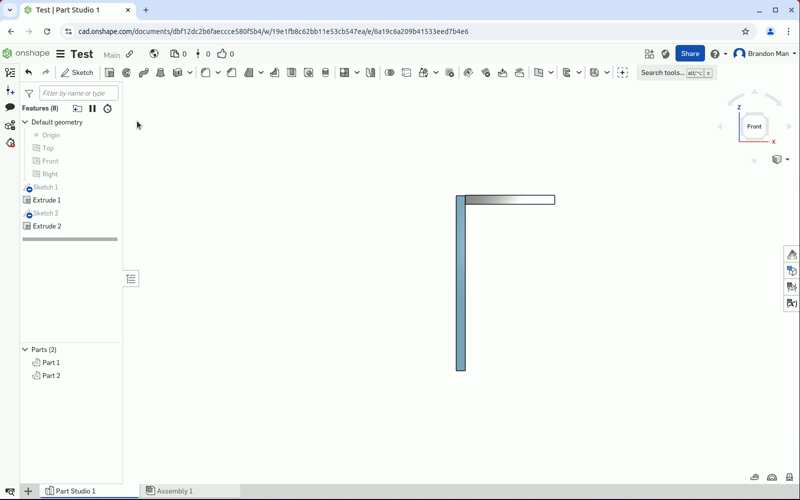
key(shift+h)
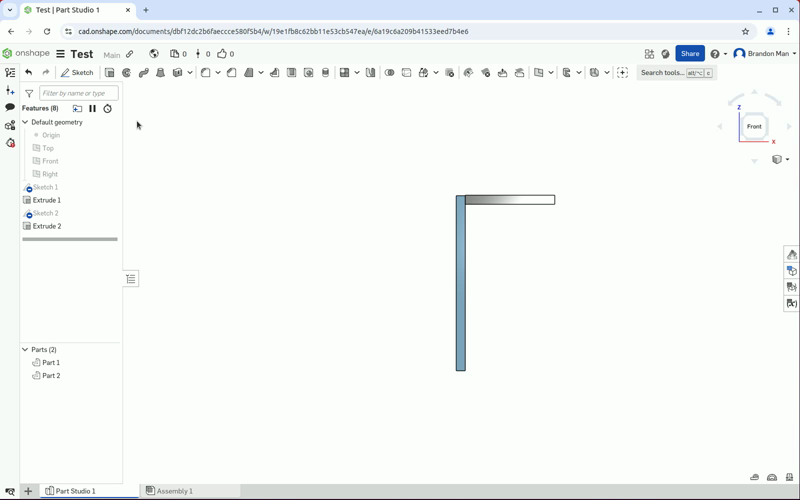
mouse_move(73, 189)
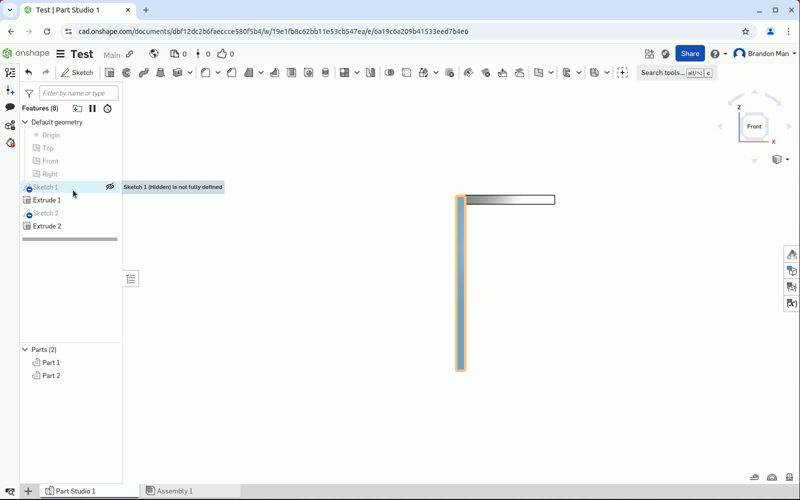
click(73, 189)
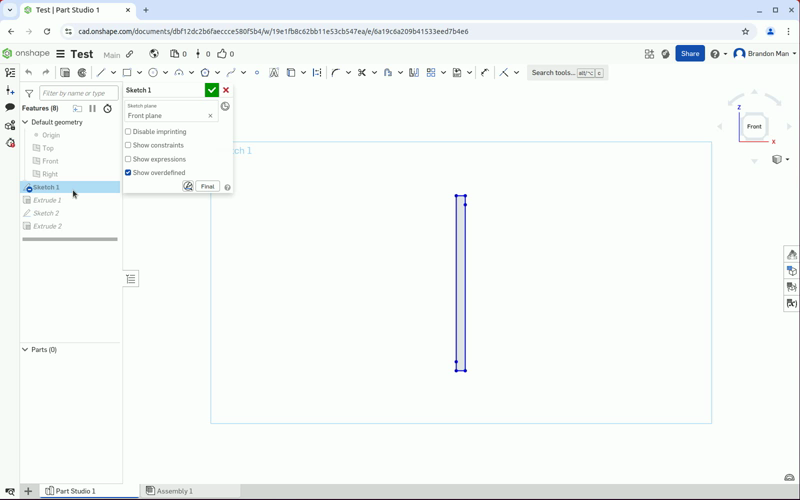
mouse_move(229, 92)
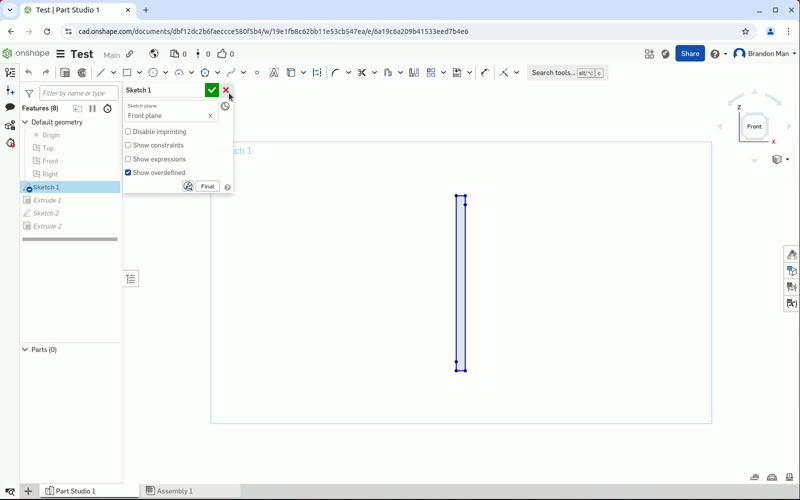
click(229, 92)
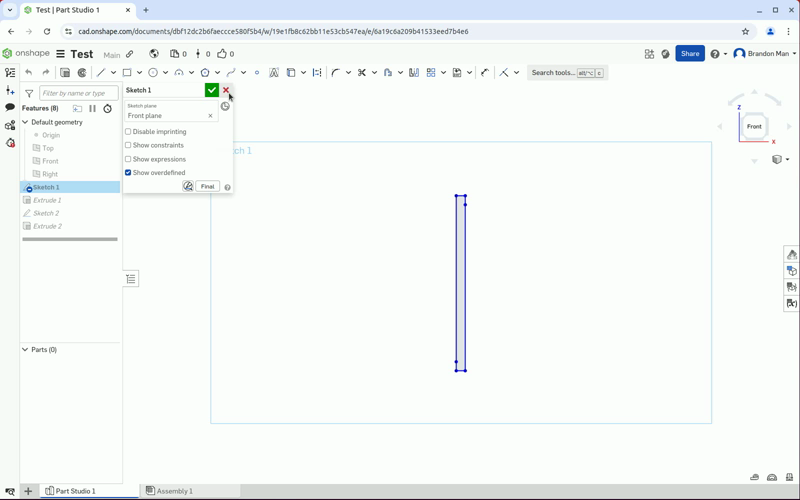
key(shift+s)
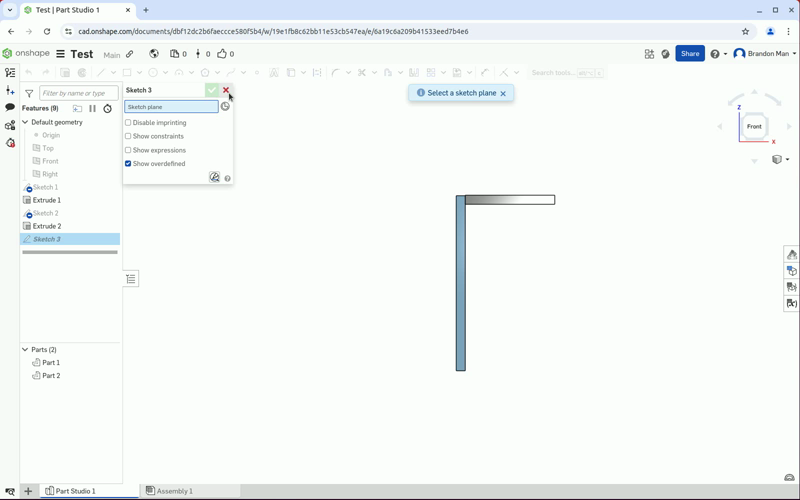
mouse_move(73, 163)
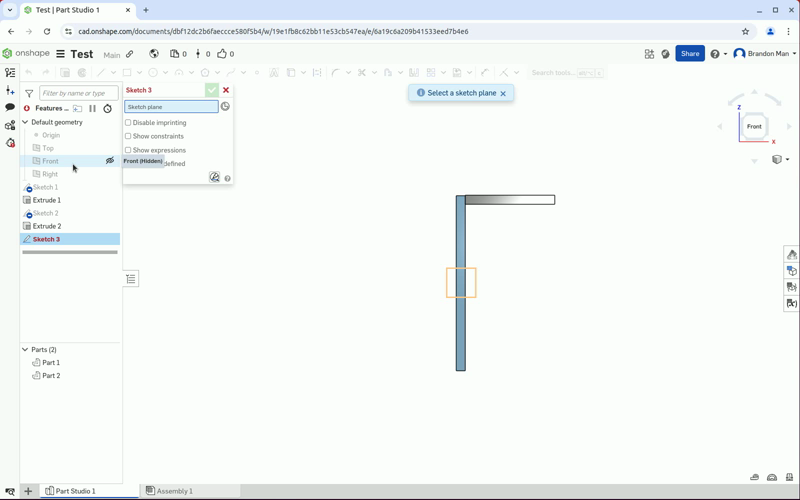
click(73, 163)
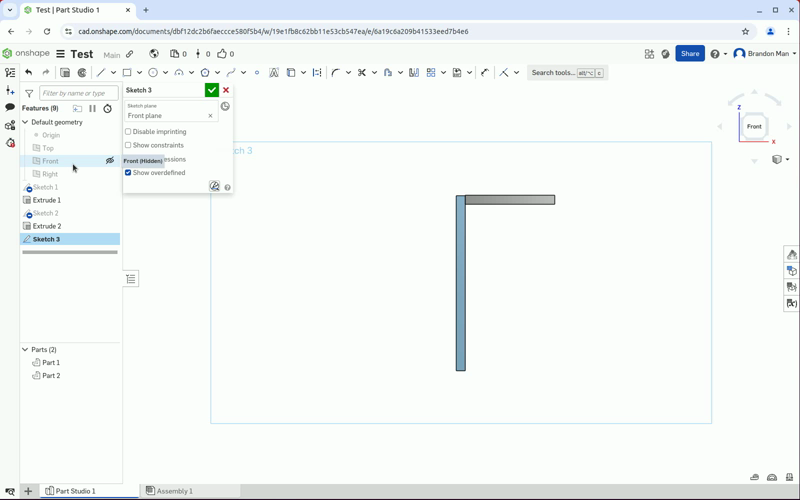
mouse_move(73, 352)
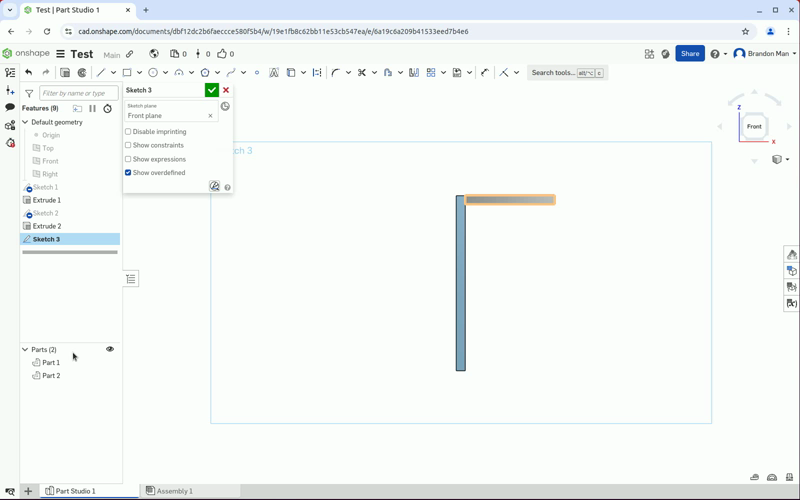
key(y)
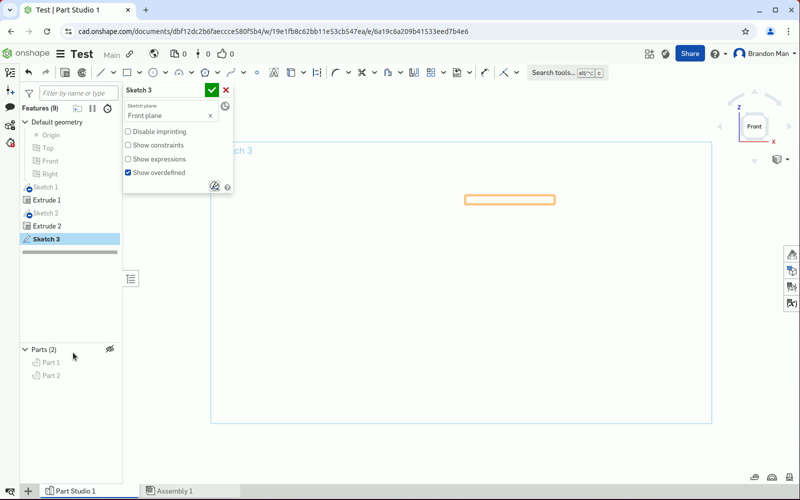
key(l)
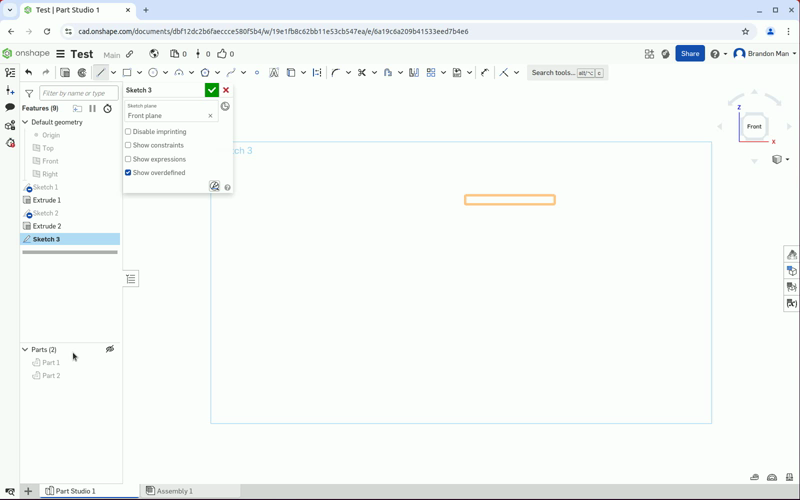
key_down(shift)
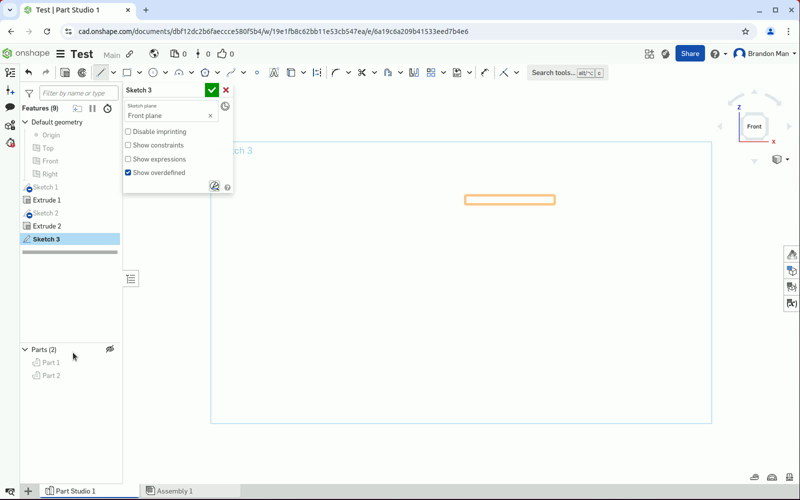
mouse_move(368, 370)
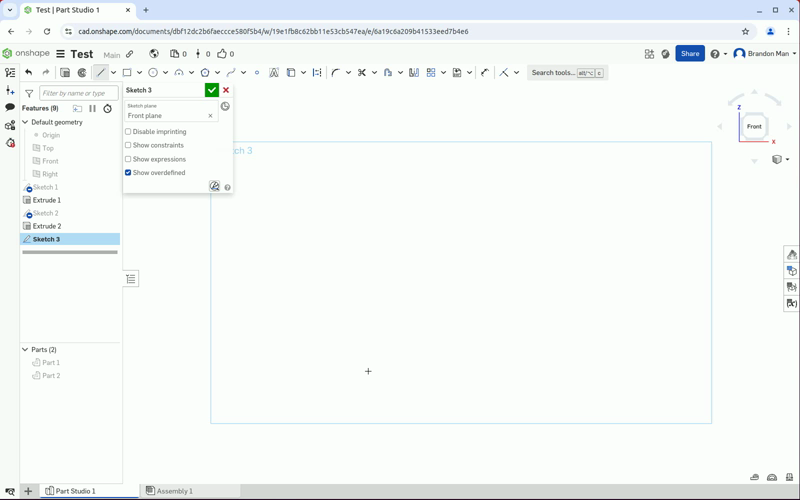
click(368, 370)
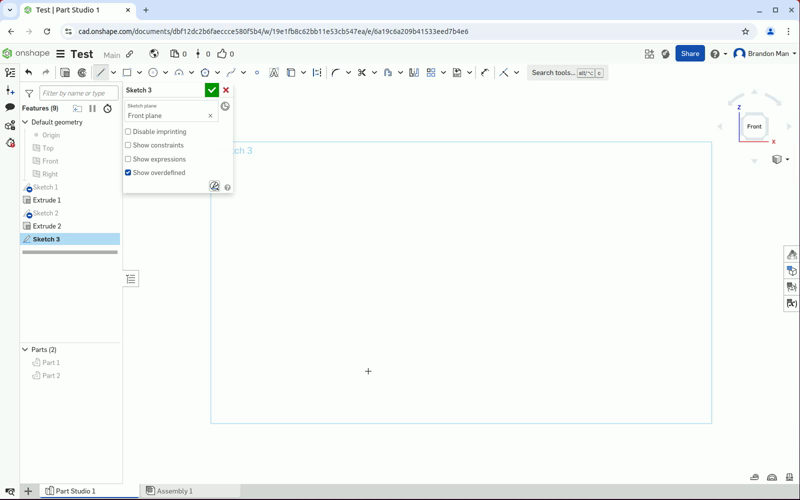
key_up(shift)
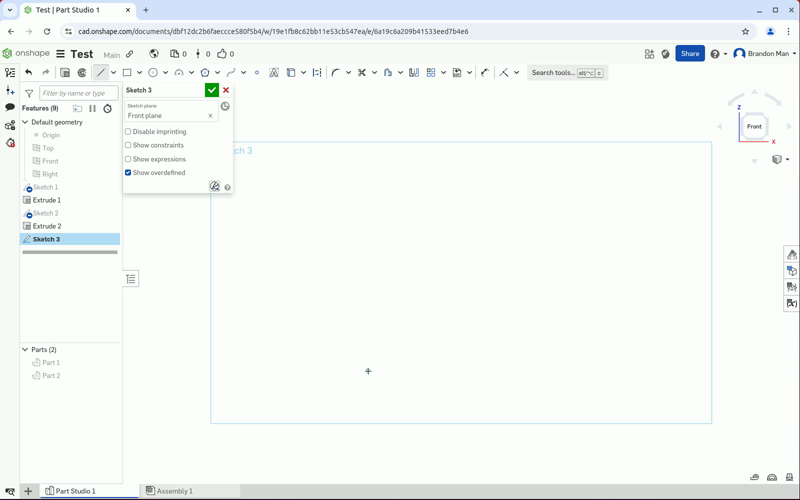
key_down(shift)
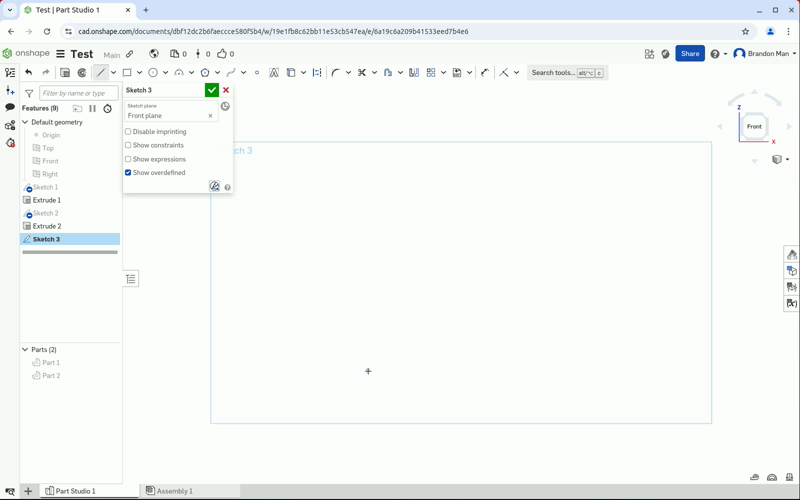
mouse_move(457, 370)
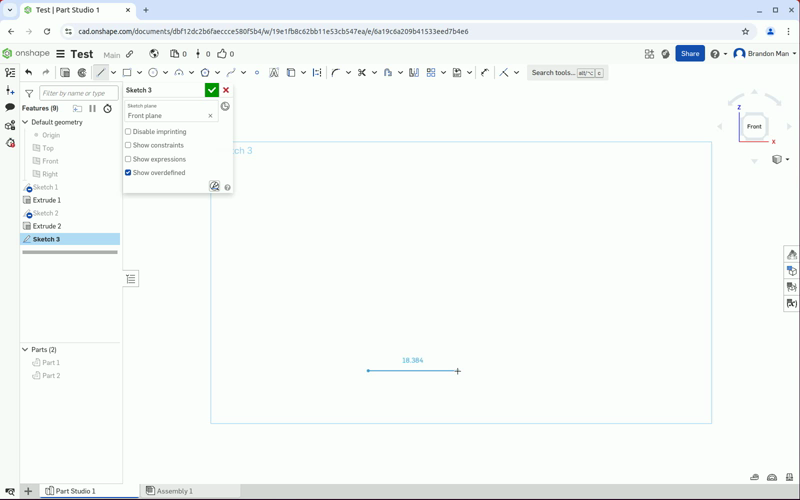
click(457, 370)
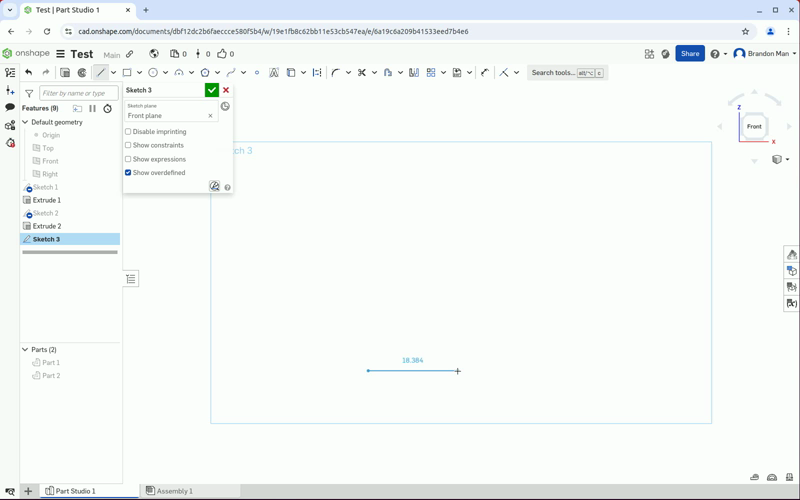
key_up(shift)
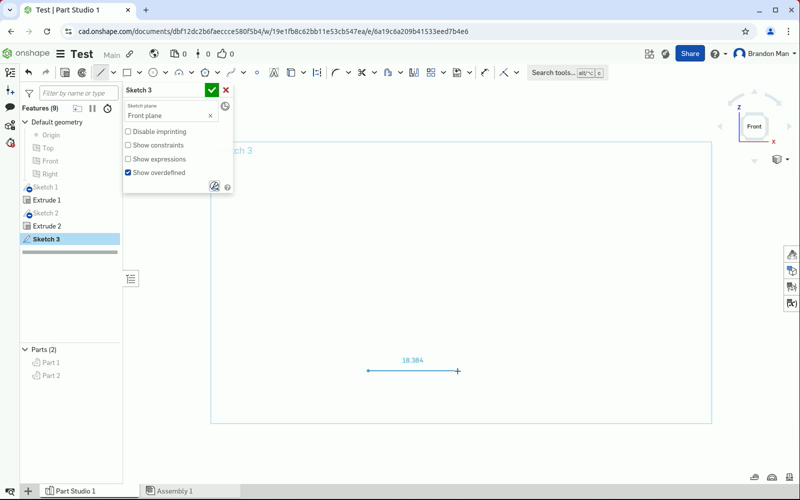
key_down(shift)
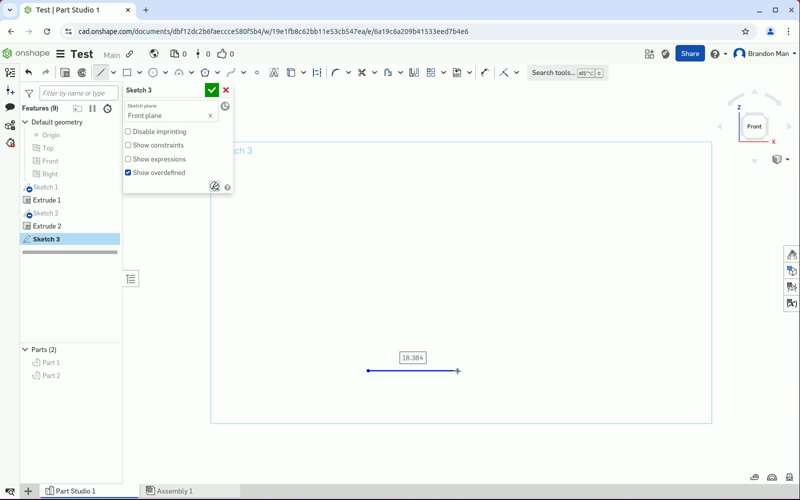
mouse_move(487, 370)
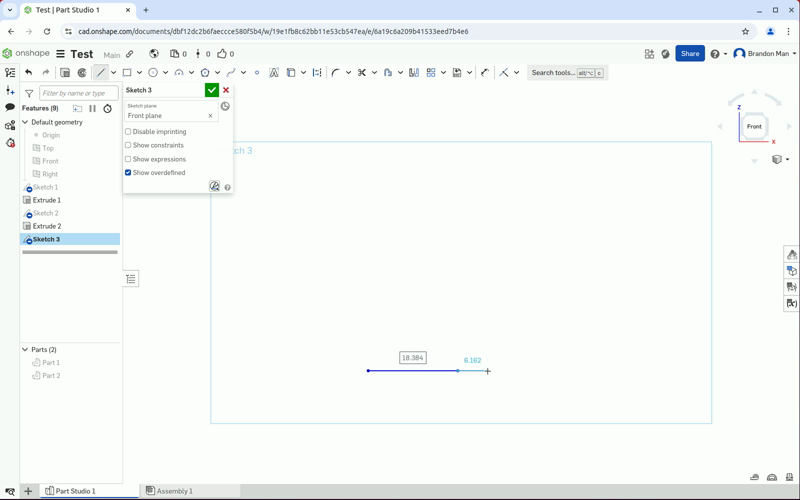
mouse_move(457, 361)
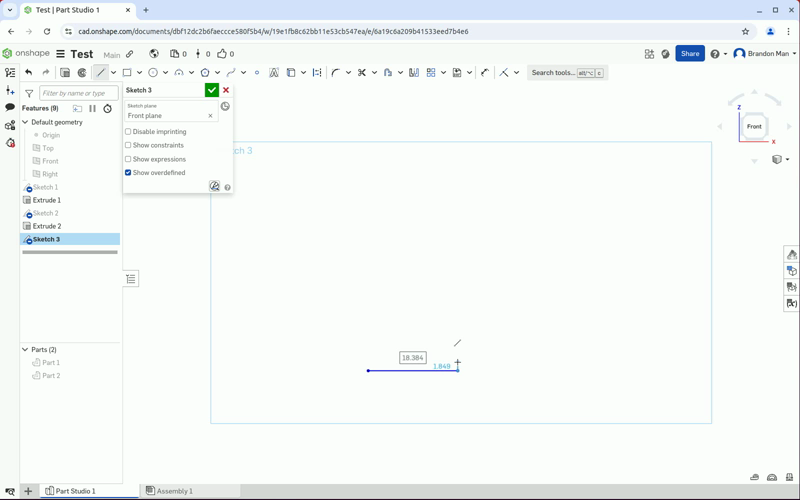
click(457, 361)
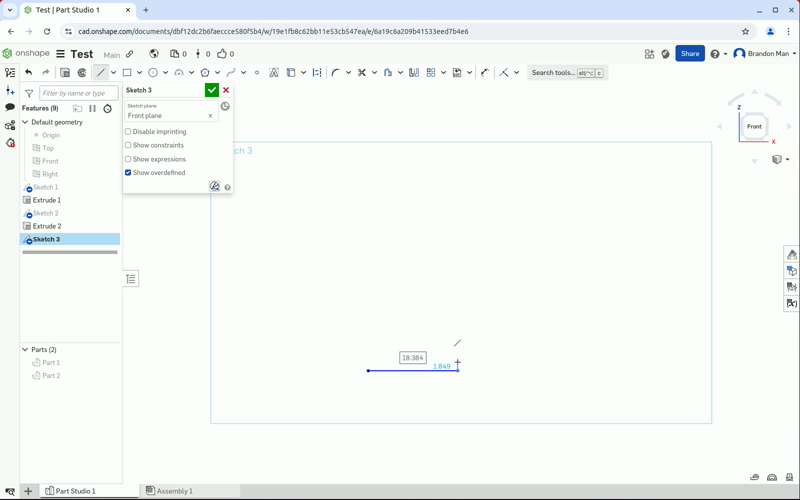
key_up(shift)
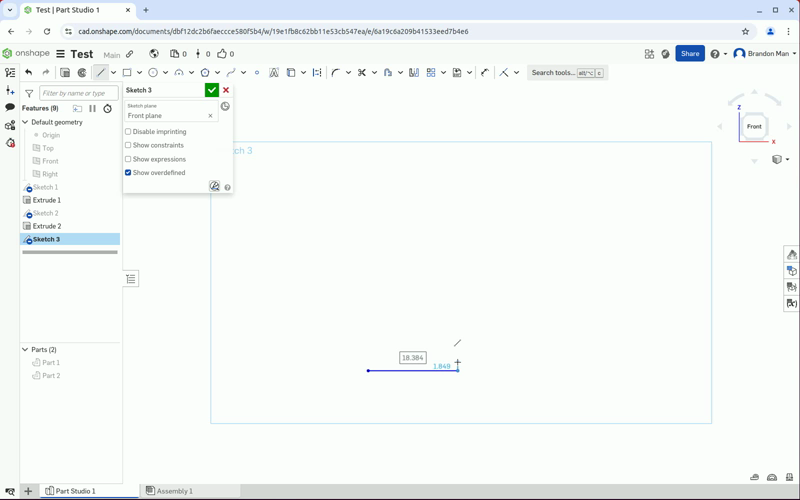
key_down(shift)
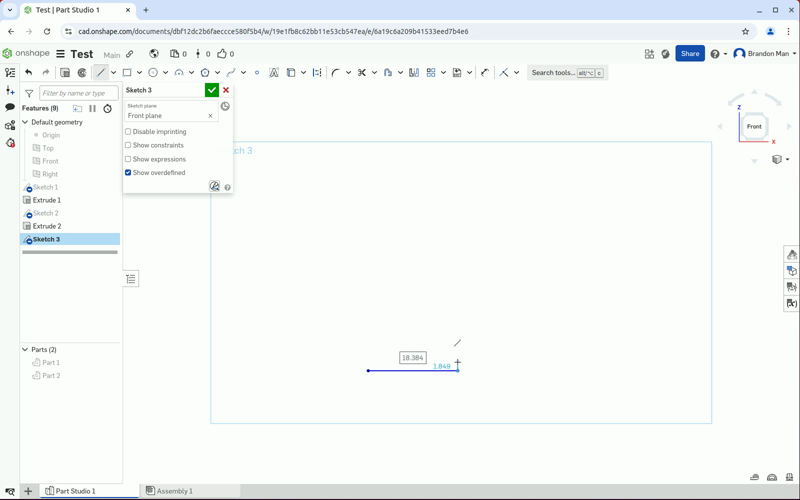
mouse_move(368, 361)
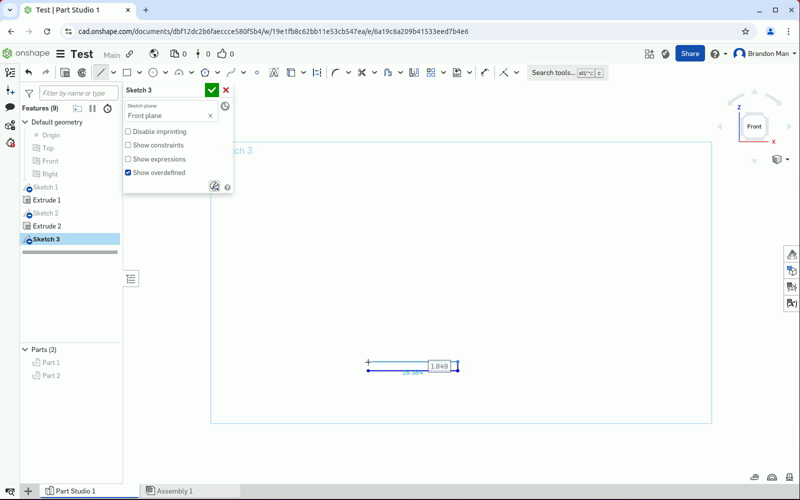
click(368, 361)
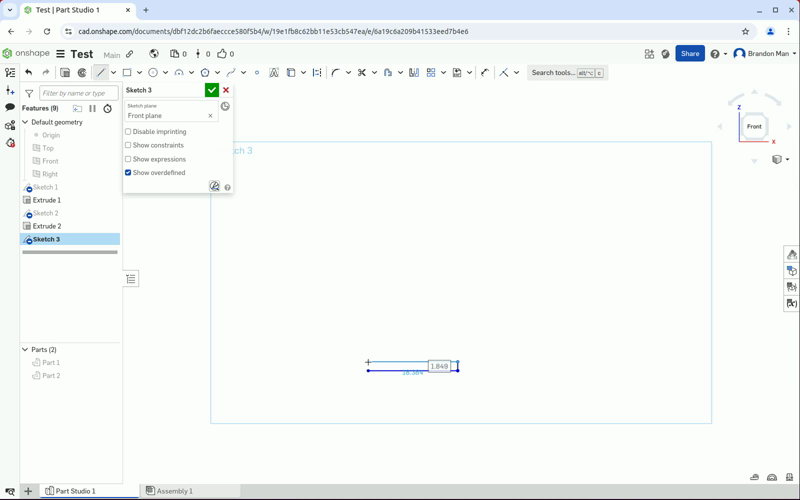
key_up(shift)
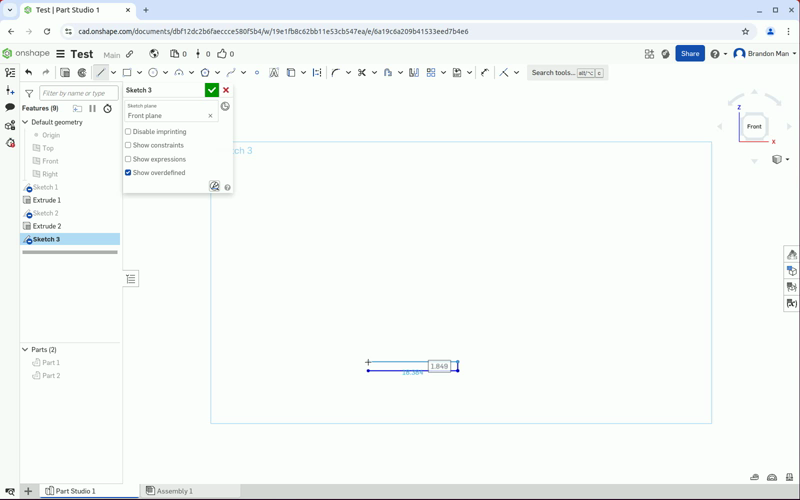
mouse_move(398, 361)
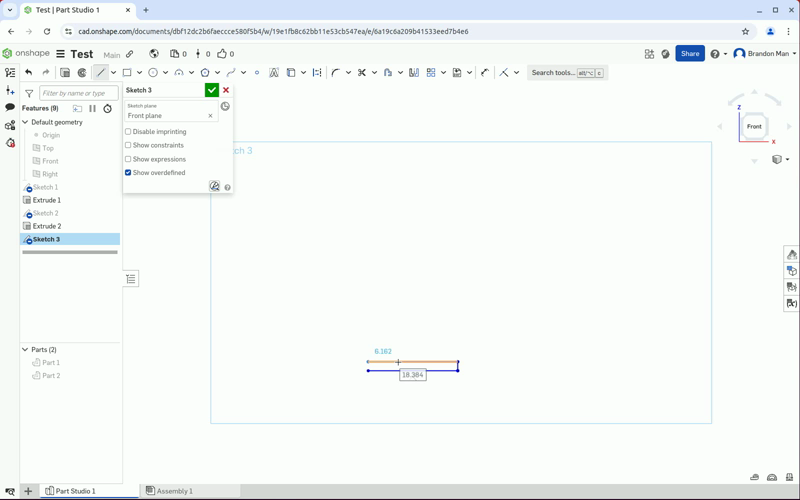
key_down(shift)
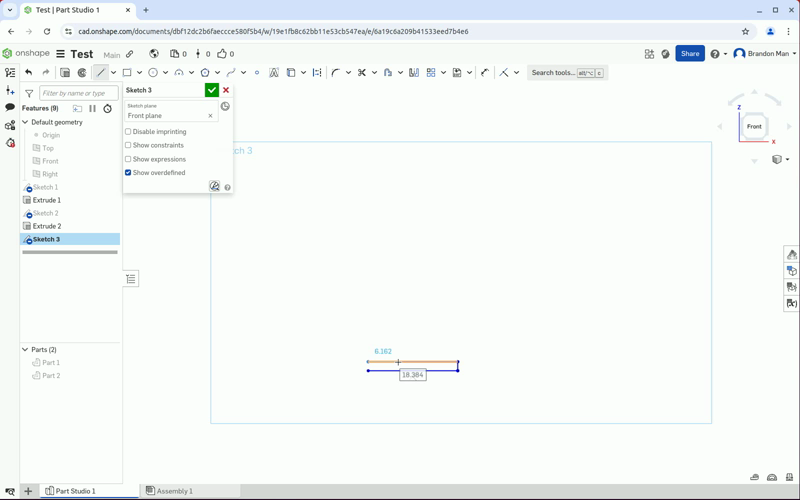
mouse_move(368, 370)
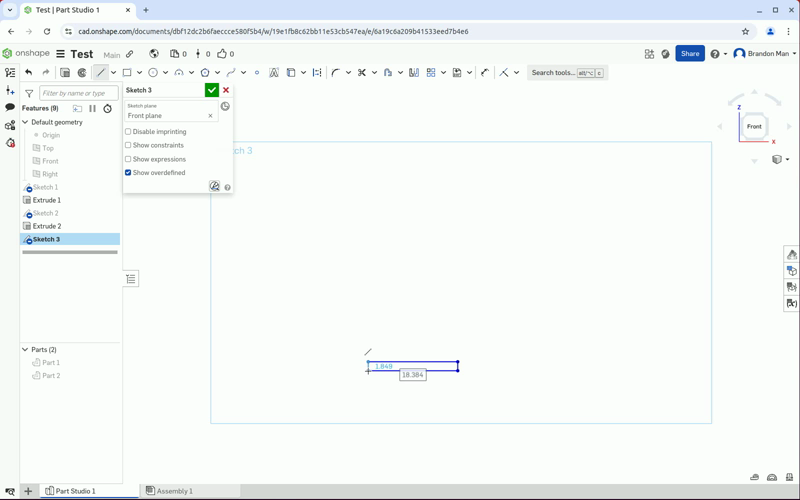
key_up(shift)
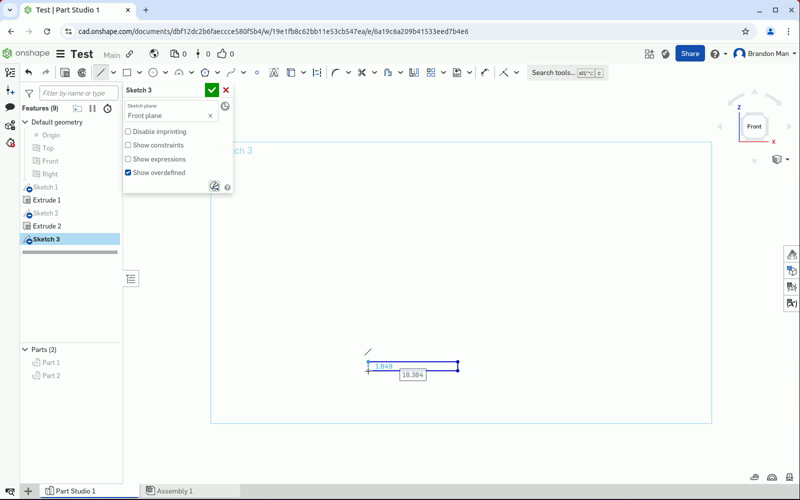
click(368, 370)
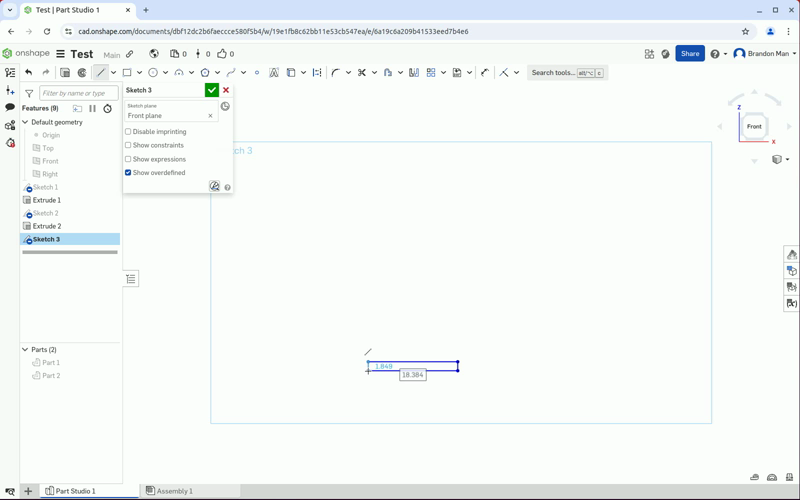
key(esc)
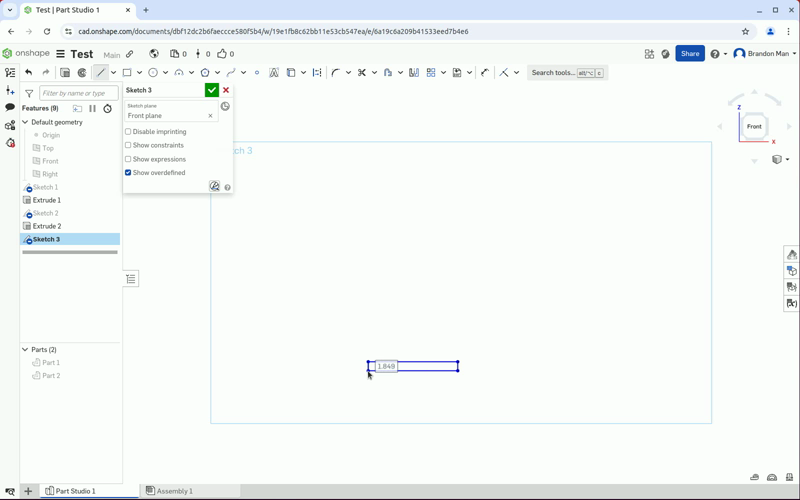
mouse_move(413, 369)
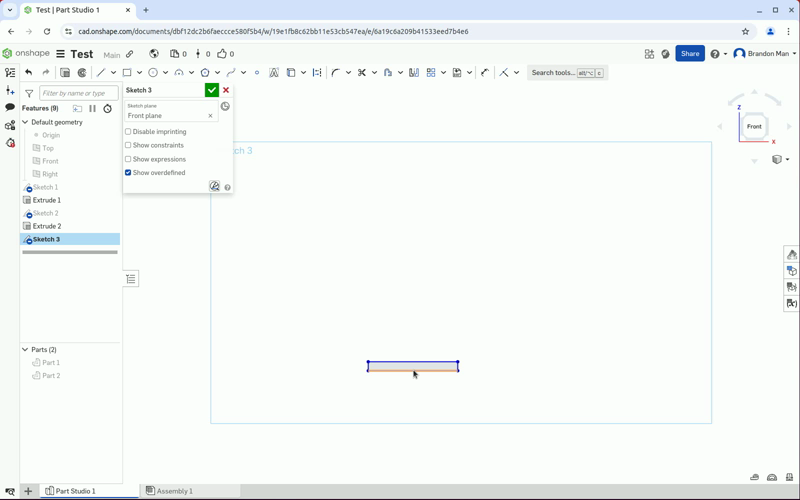
scroll(6)
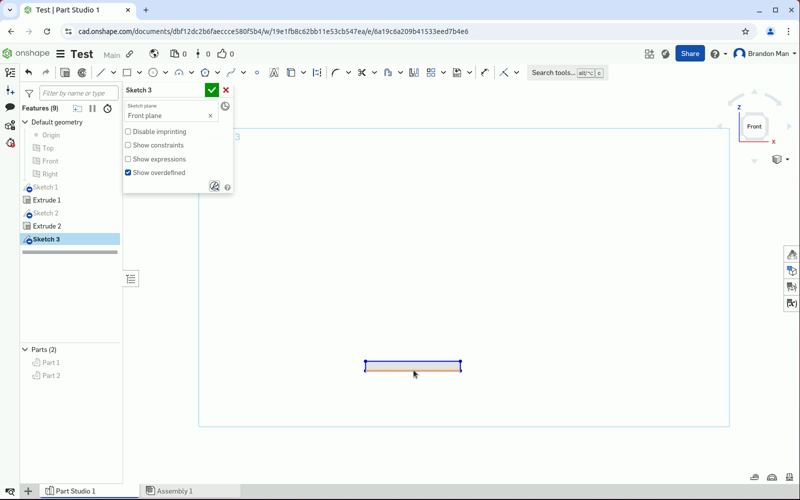
scroll(6)
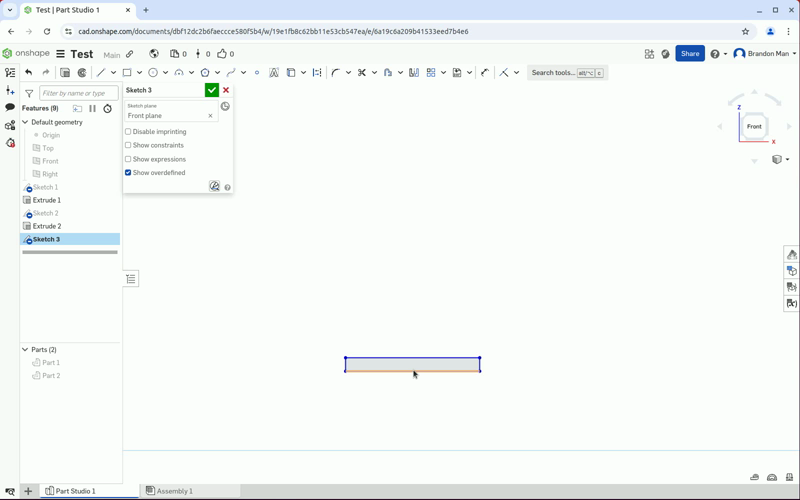
scroll(6)
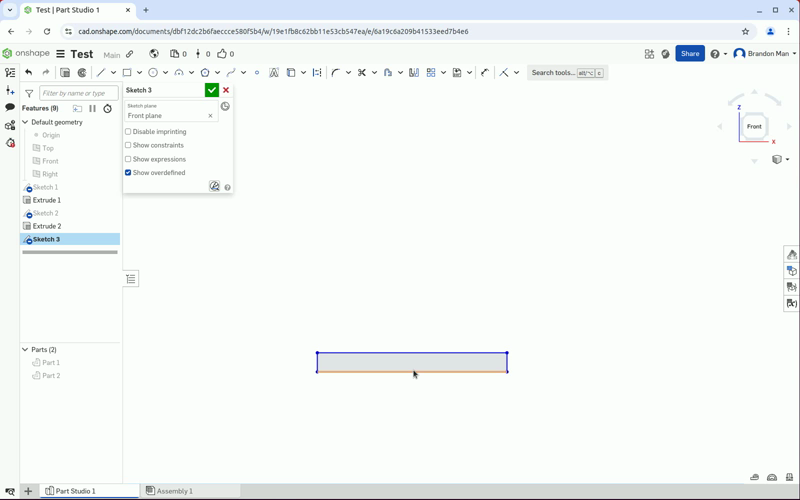
scroll(6)
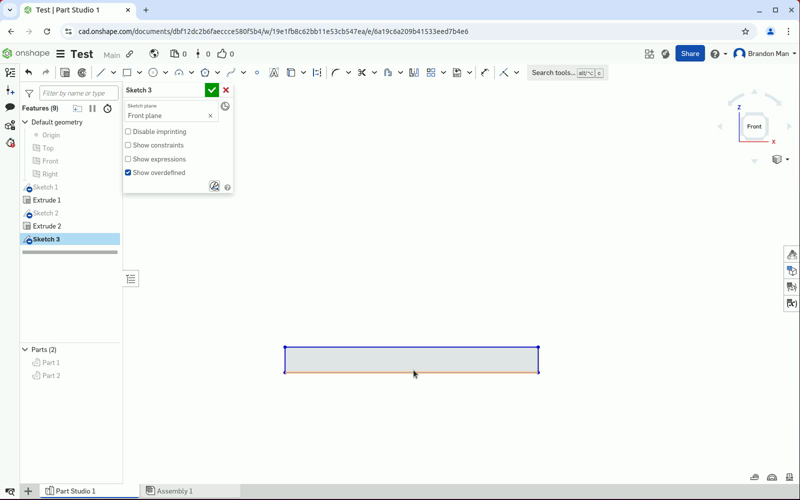
scroll(6)
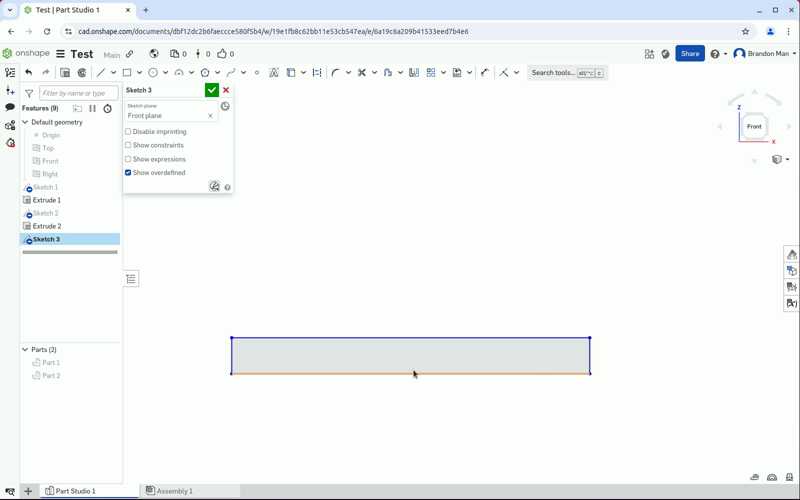
scroll(6)
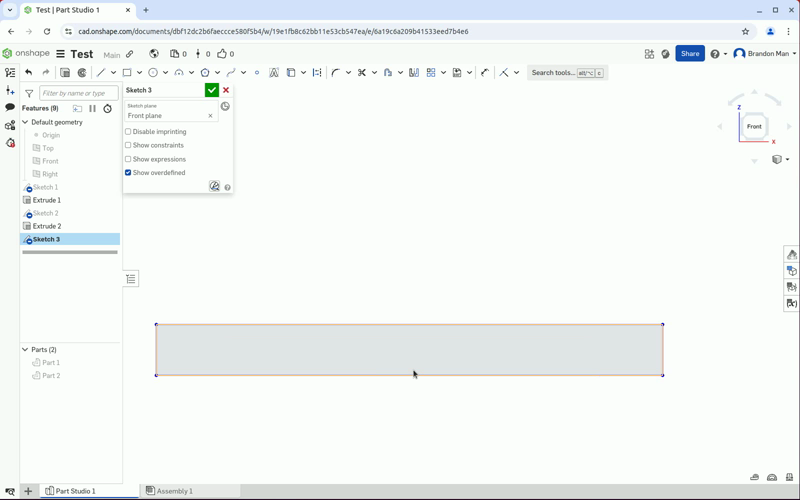
scroll(6)
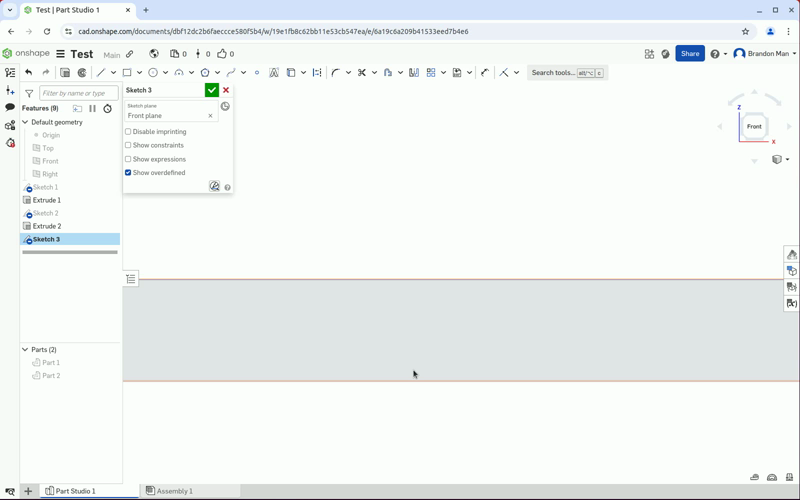
click(413, 369)
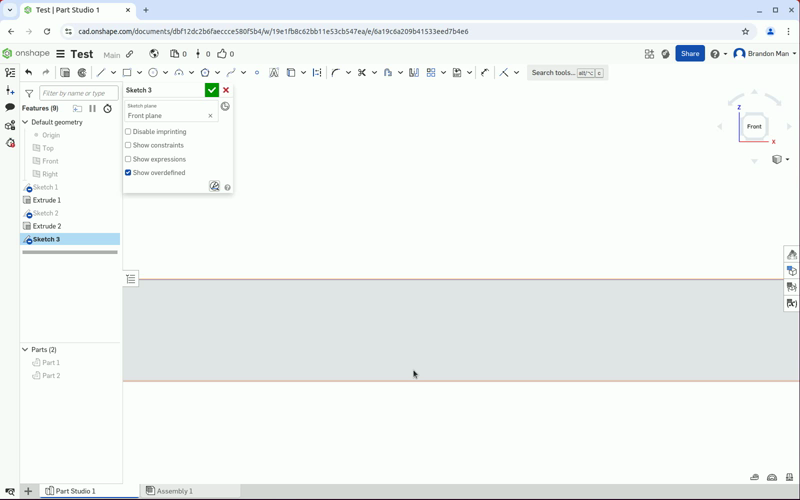
scroll(-6)
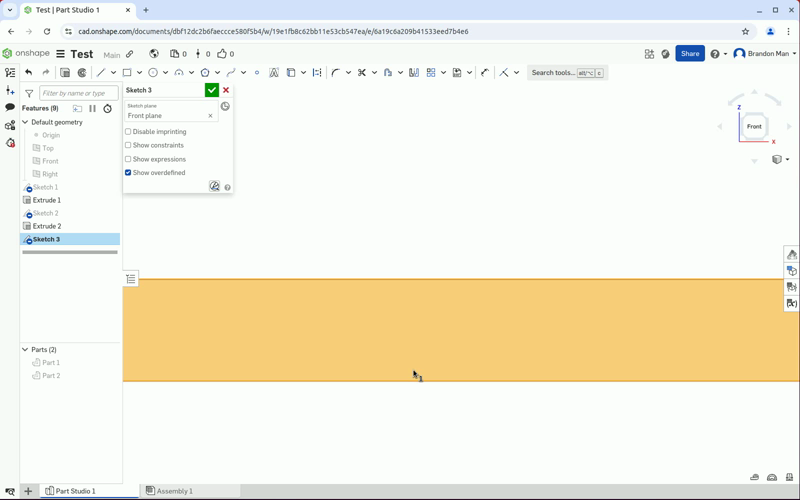
scroll(-6)
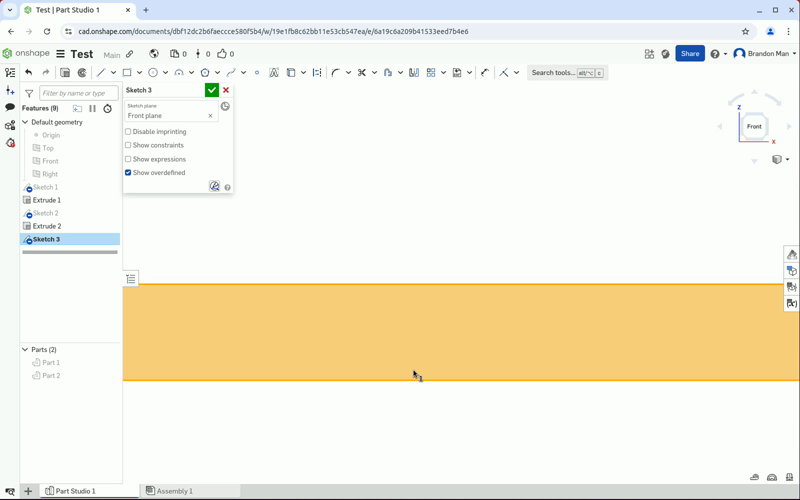
scroll(-6)
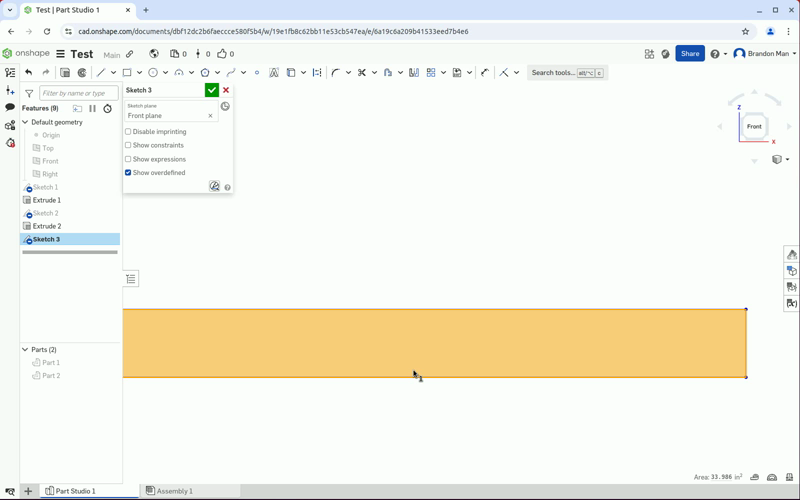
scroll(-6)
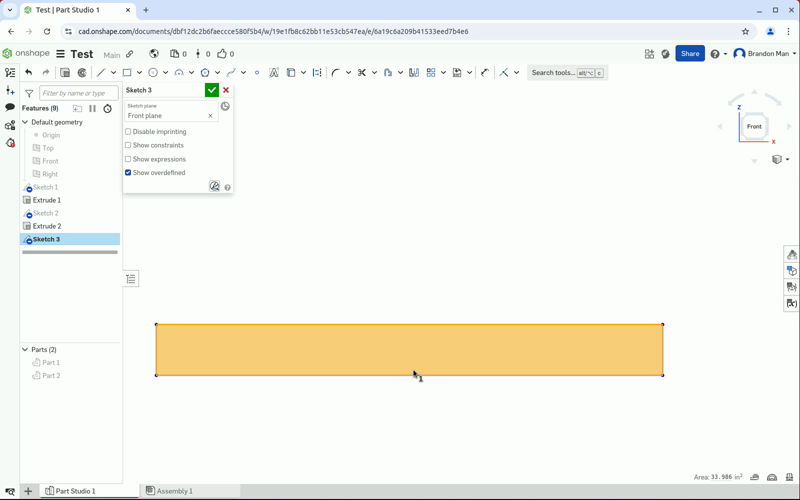
scroll(-6)
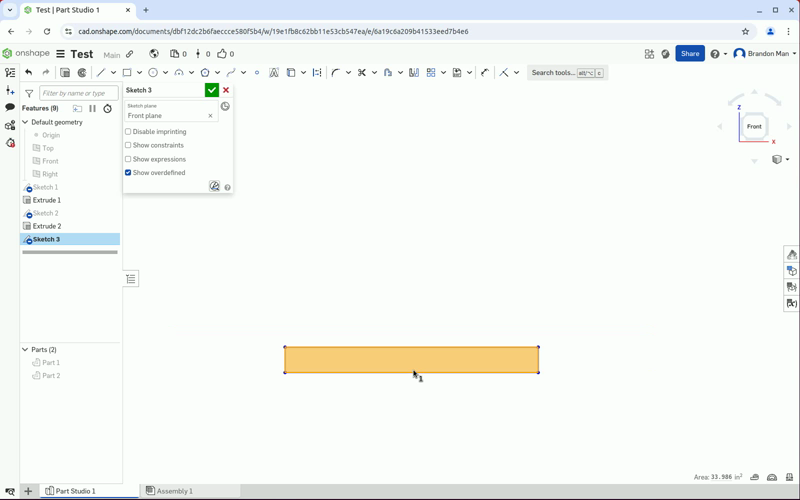
scroll(-6)
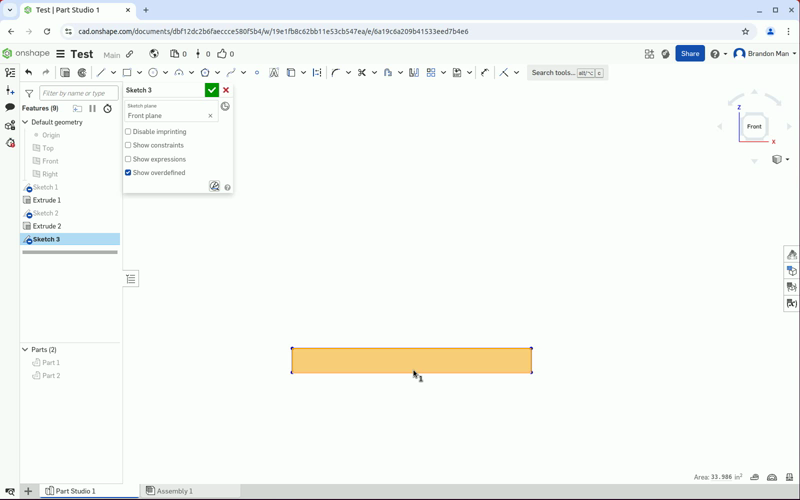
scroll(-6)
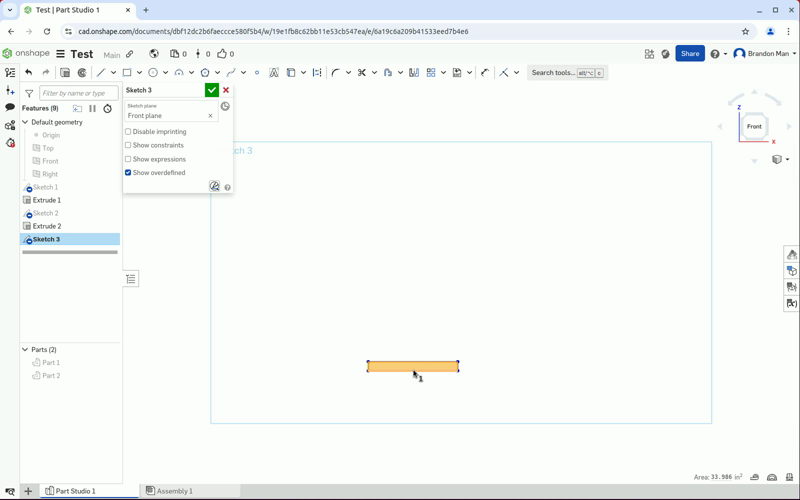
mouse_move(73, 352)
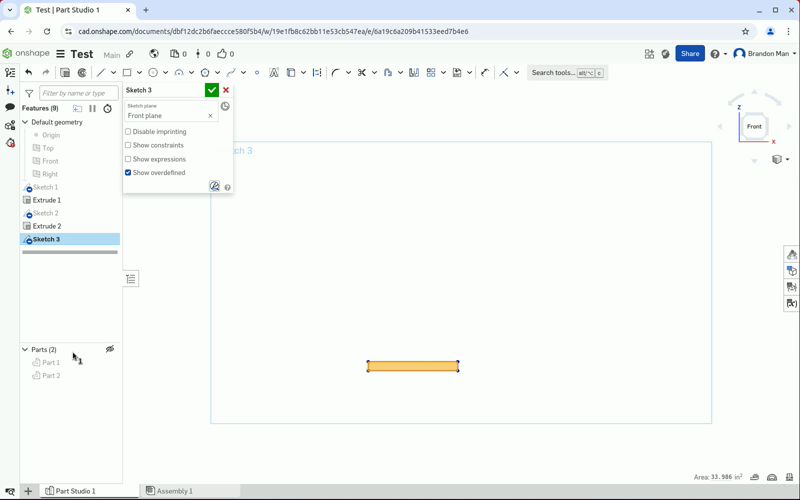
key(shift+y)
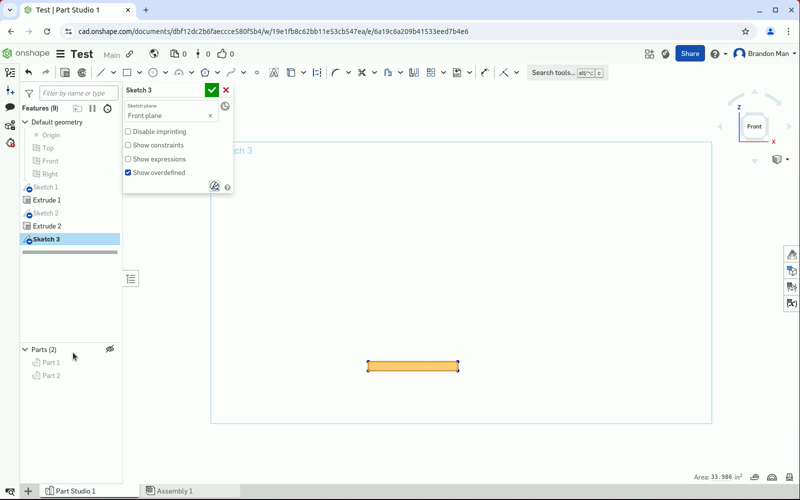
key(shift+e)
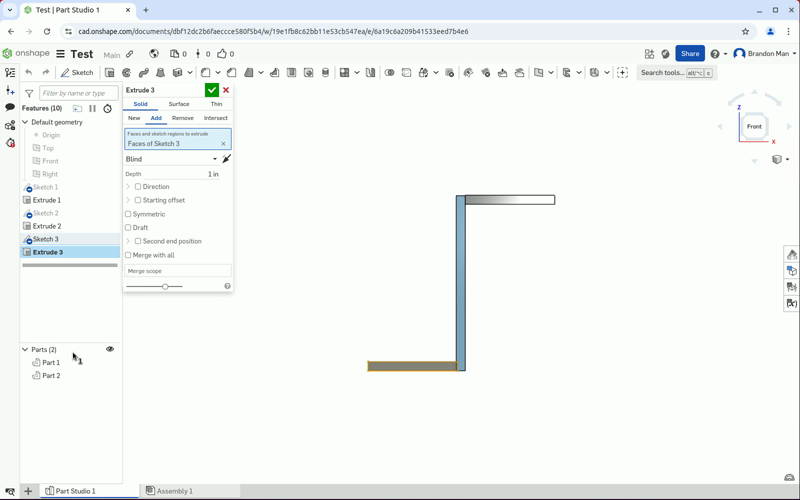
mouse_move(143, 106)
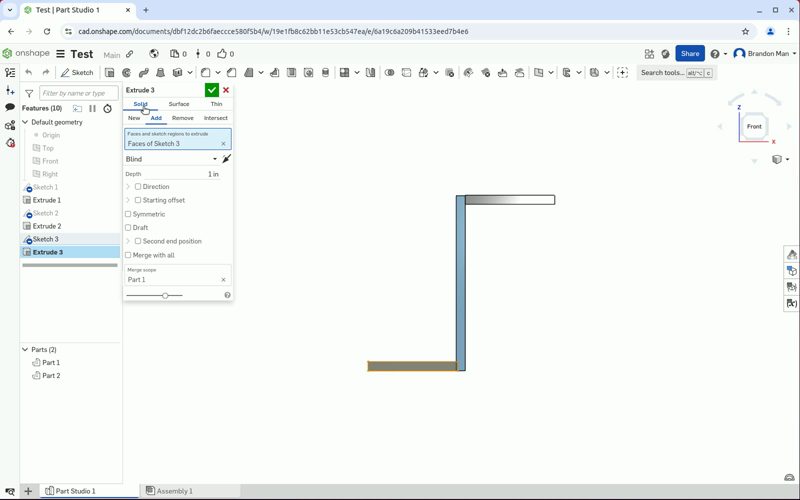
click(143, 106)
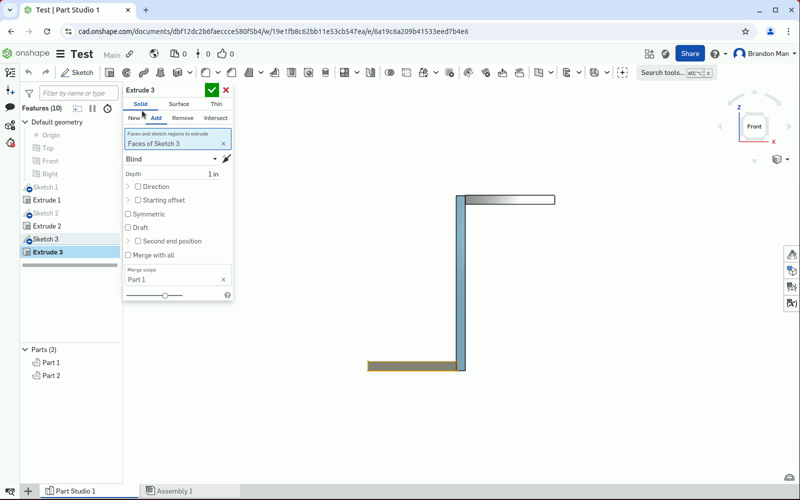
mouse_move(137, 120)
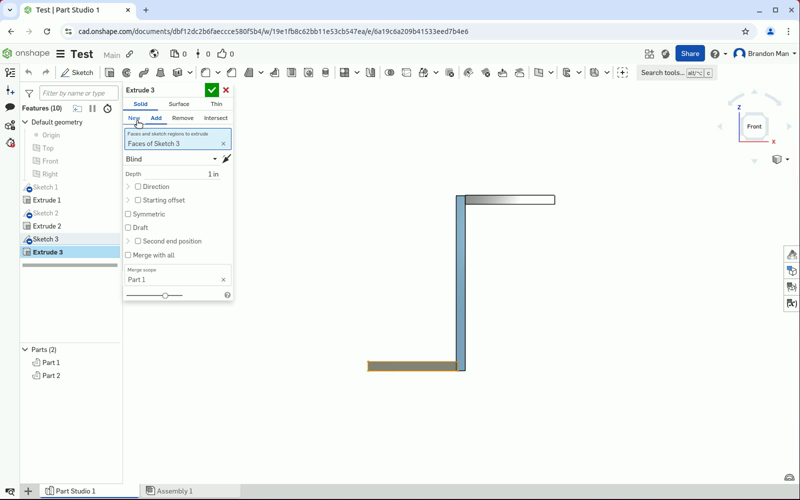
click(137, 120)
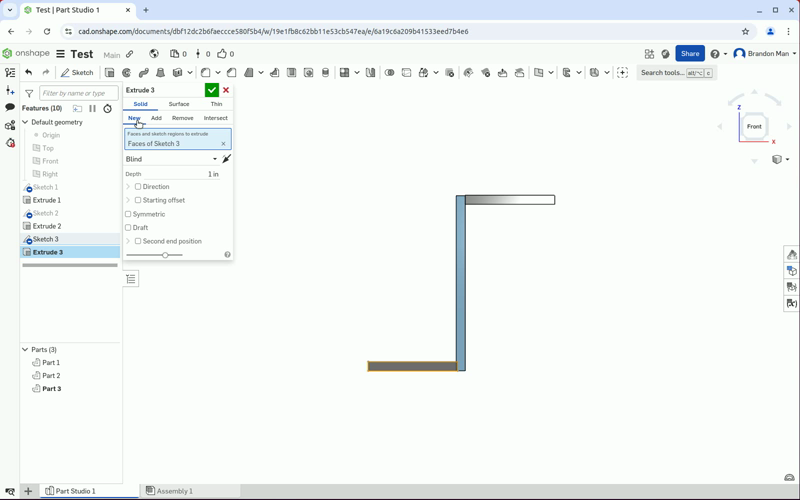
key(tab, 4)
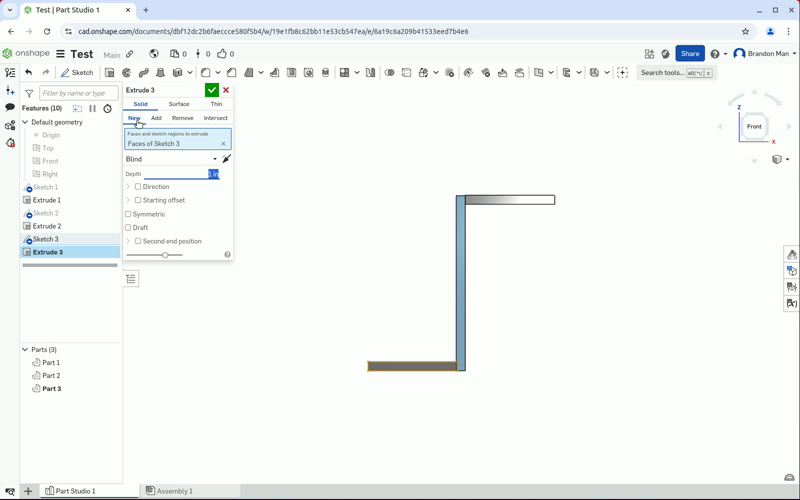
text(-46.216)
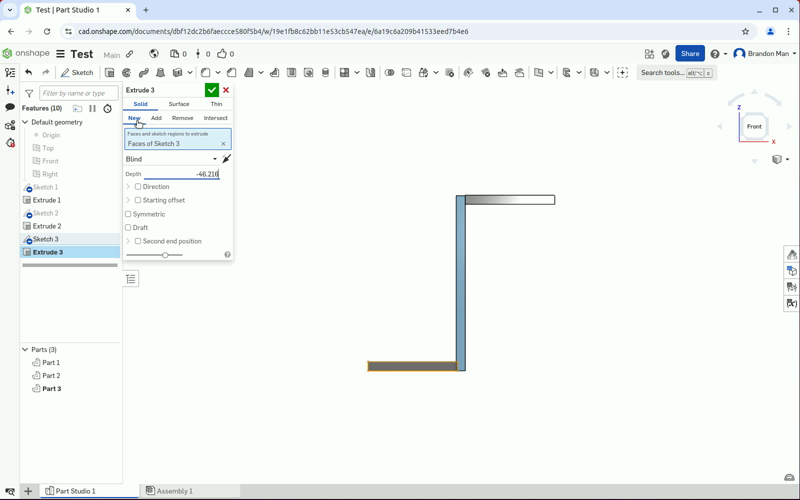
key(tab, 3)
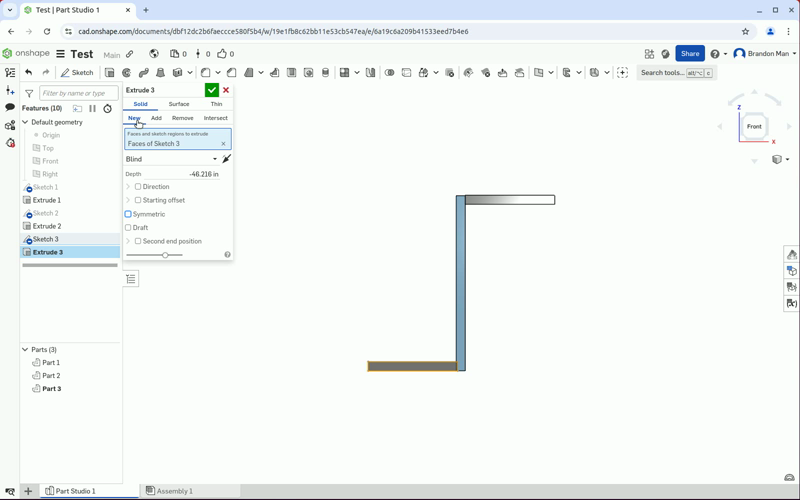
key(space)
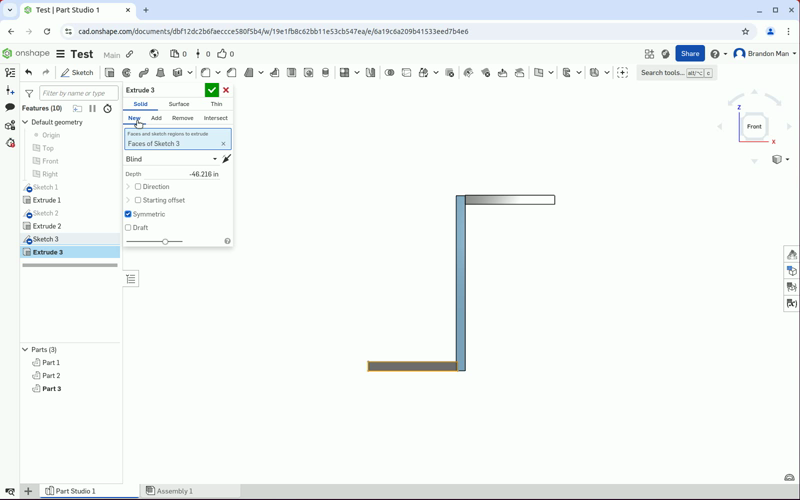
key(enter)
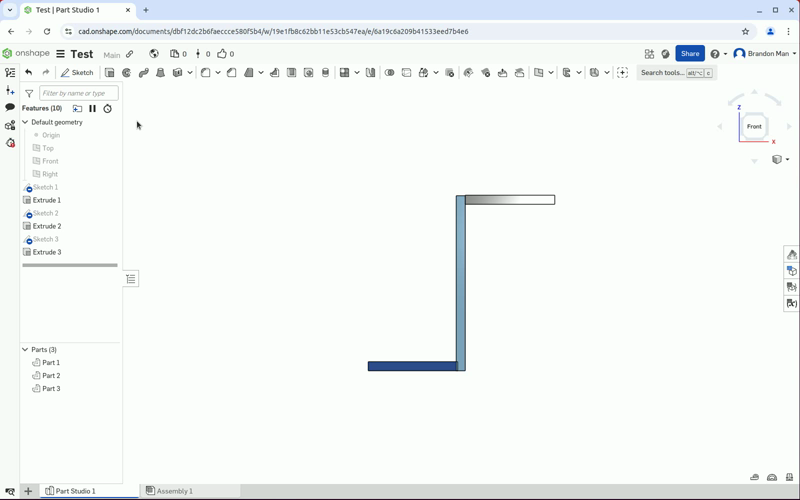
key(shift+h)
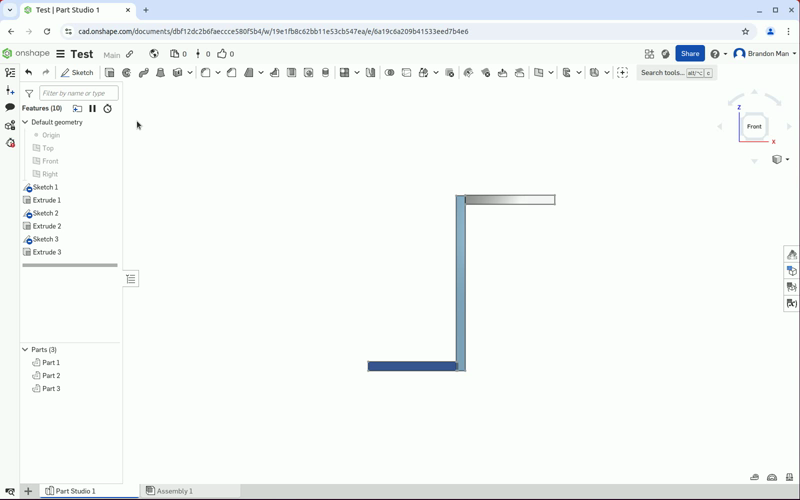
key(shift+h)
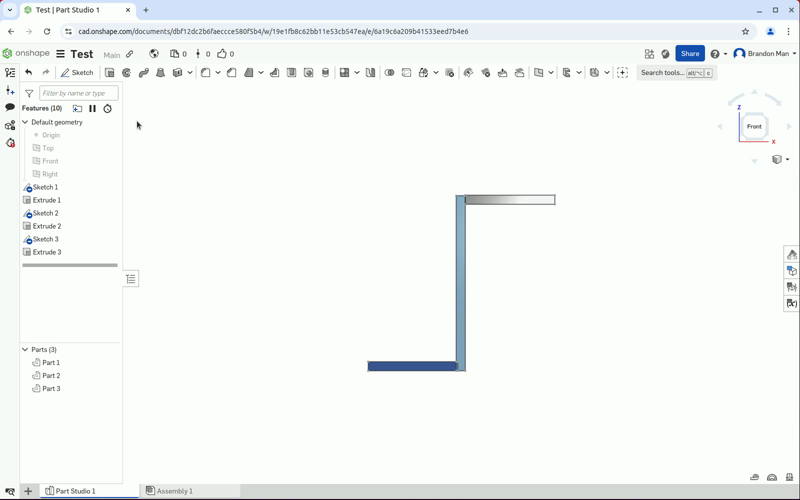
key(shift+7)
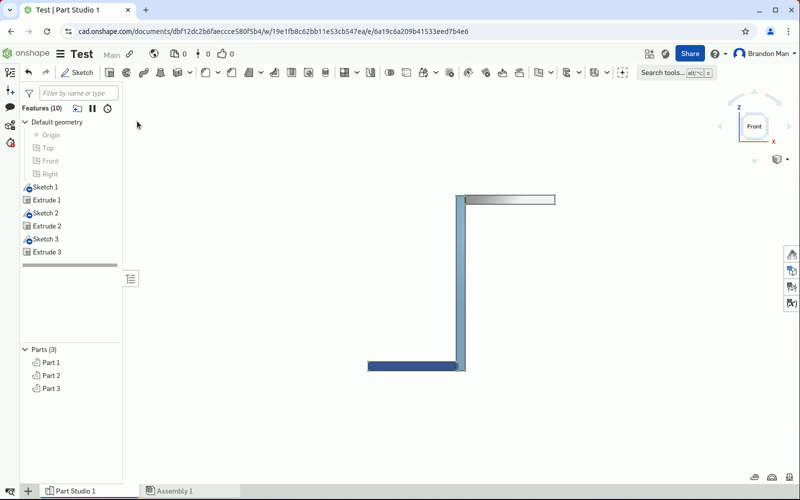
key(left, 2)
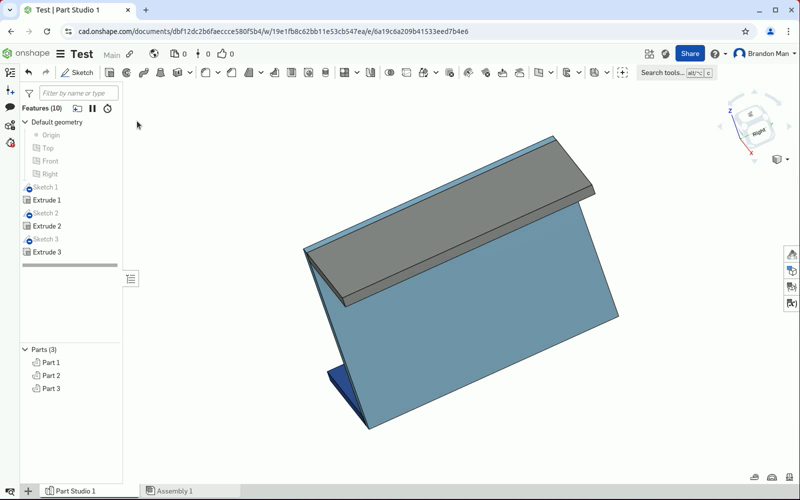
key(down, 2)
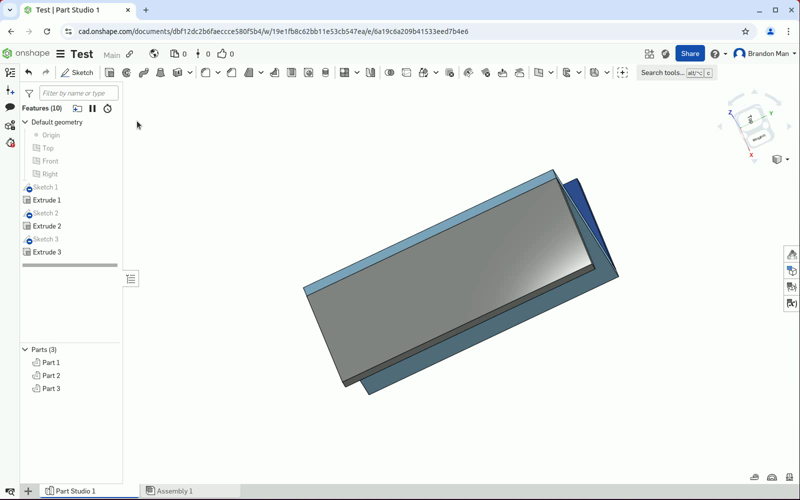
key(up, 2)
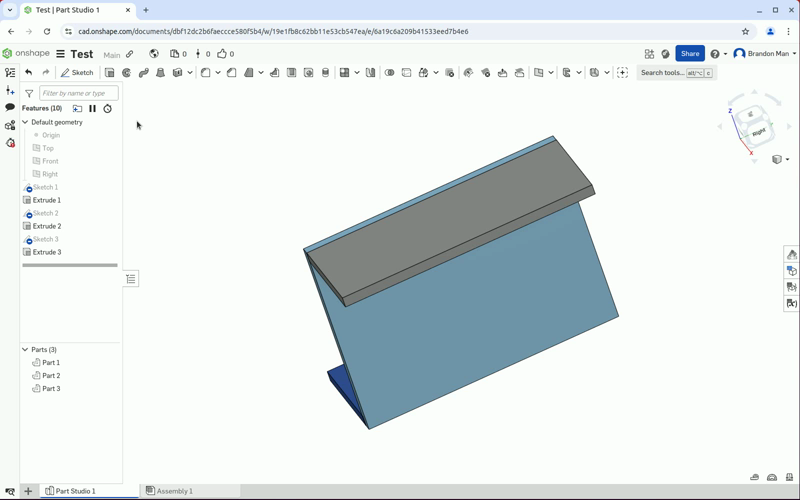
key(right, 2)
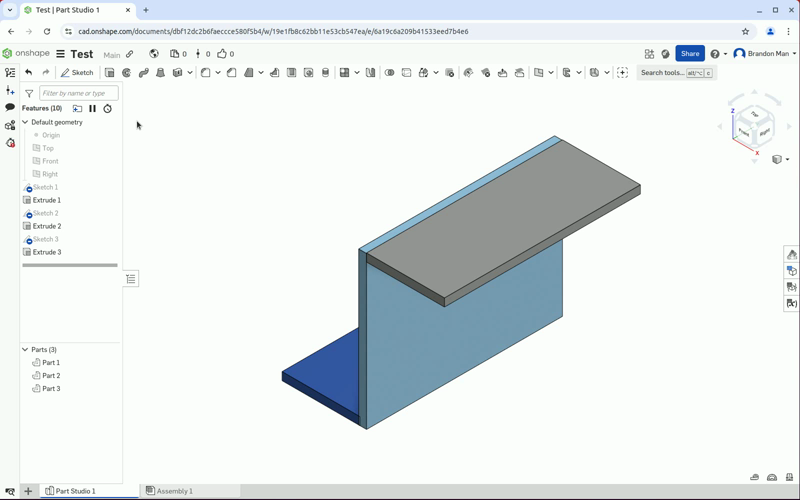
mouse_move(73, 189)
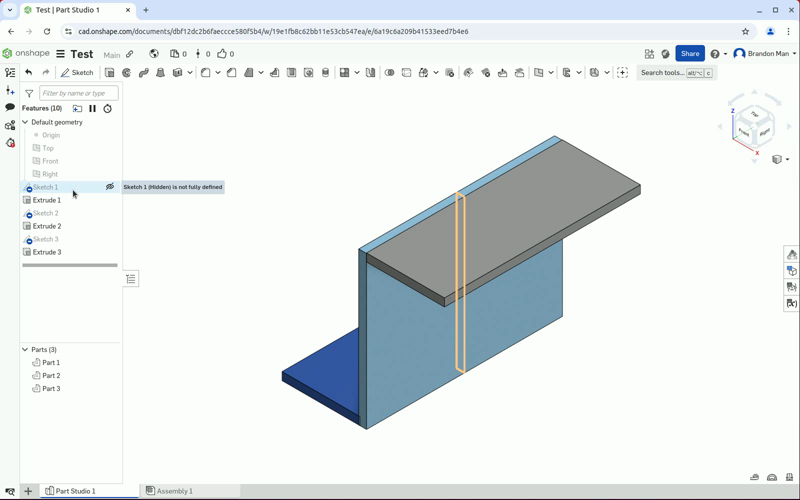
click(73, 189)